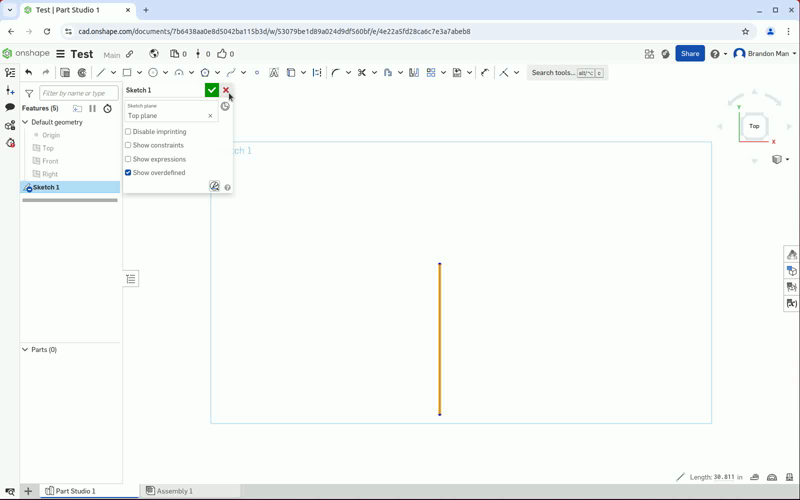
key(shift+h)
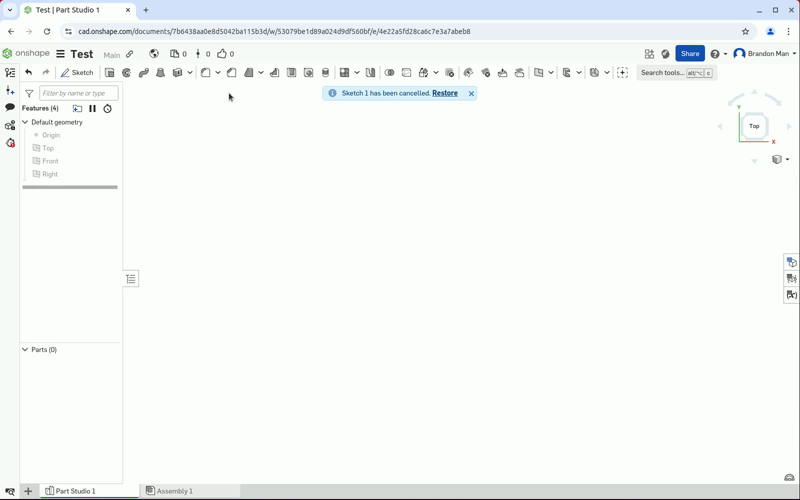
mouse_move(73, 352)
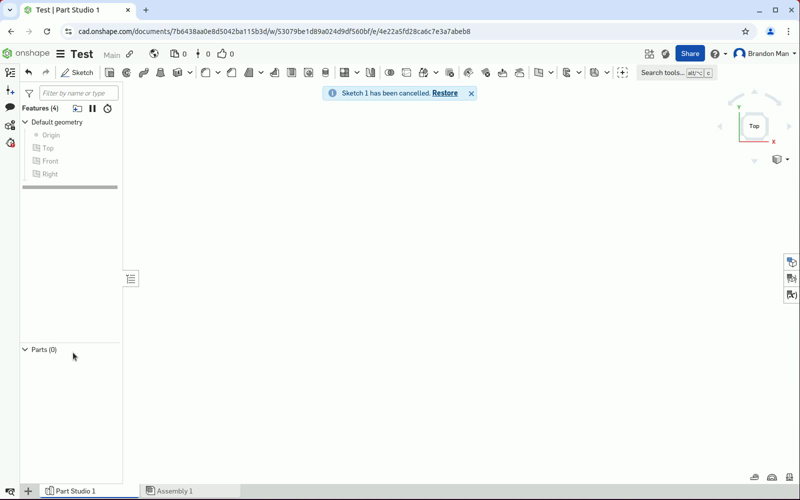
key(y)
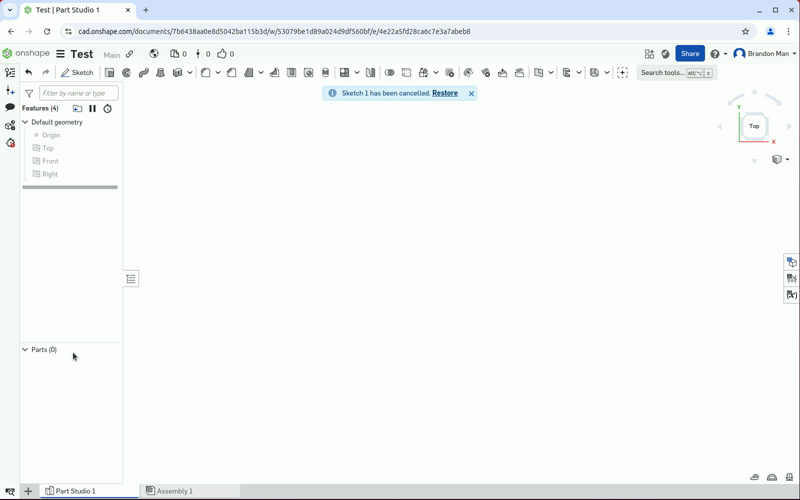
key(shift+p)
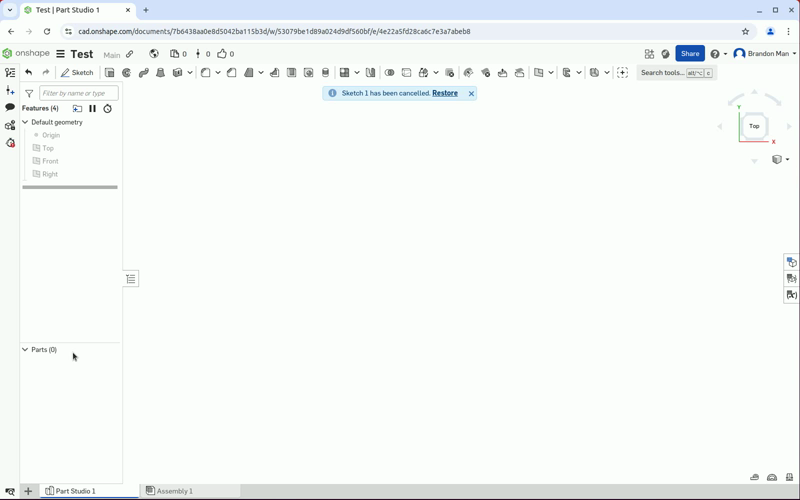
key(space)
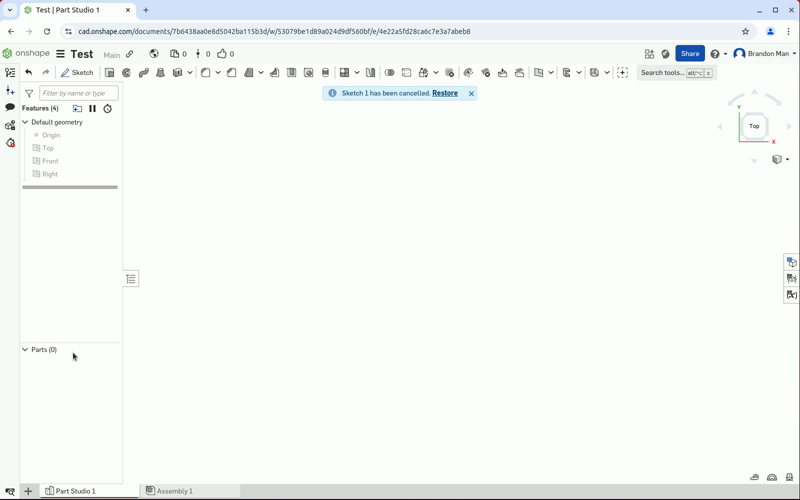
key_down(shift)
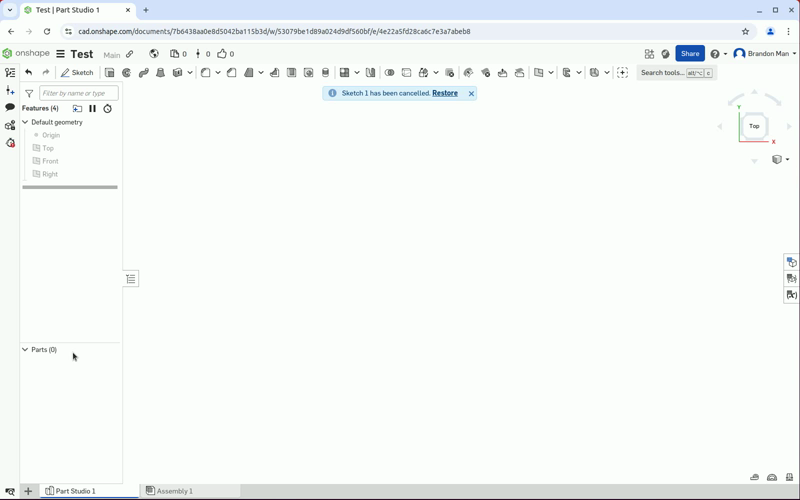
key(up)
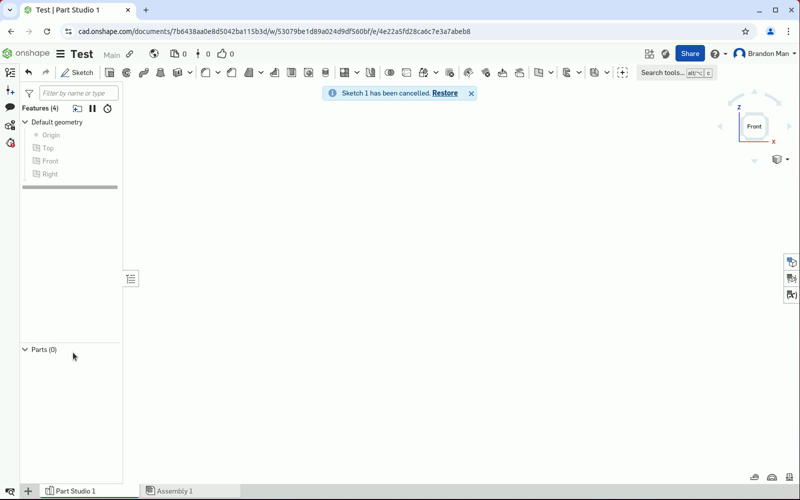
key_up(shift)
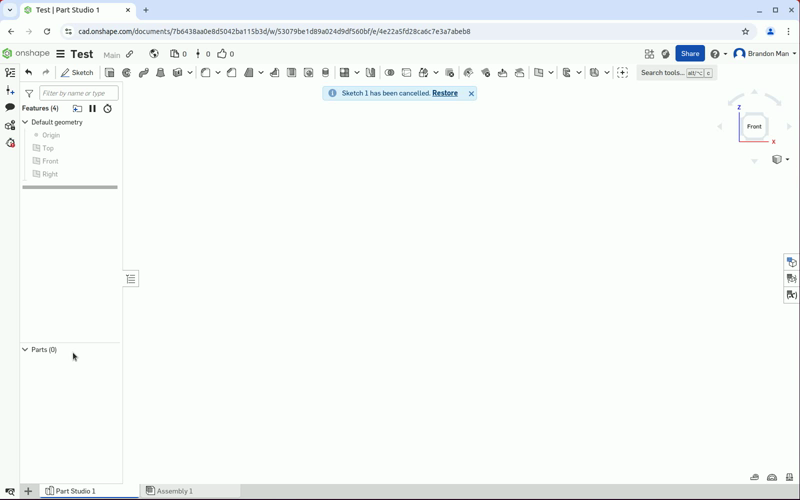
key(space)
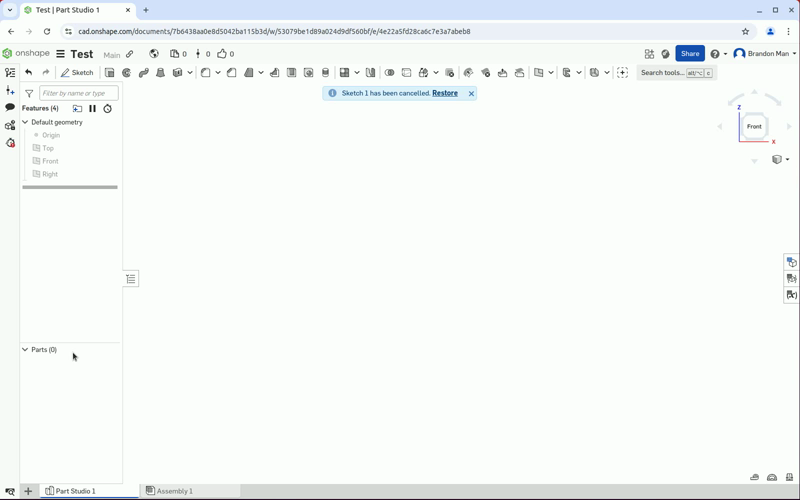
key_down(shift)
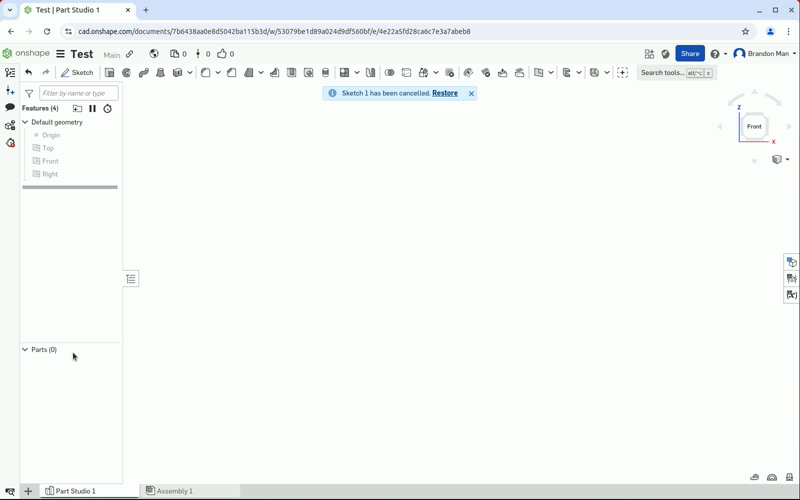
key(left)
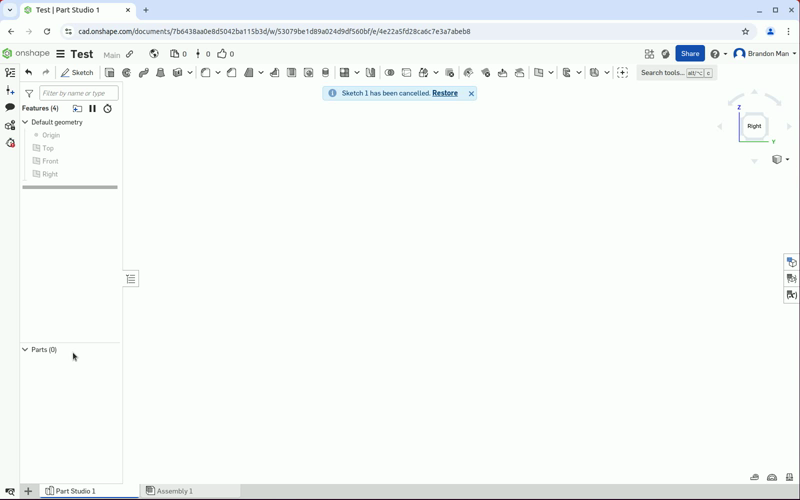
key_up(shift)
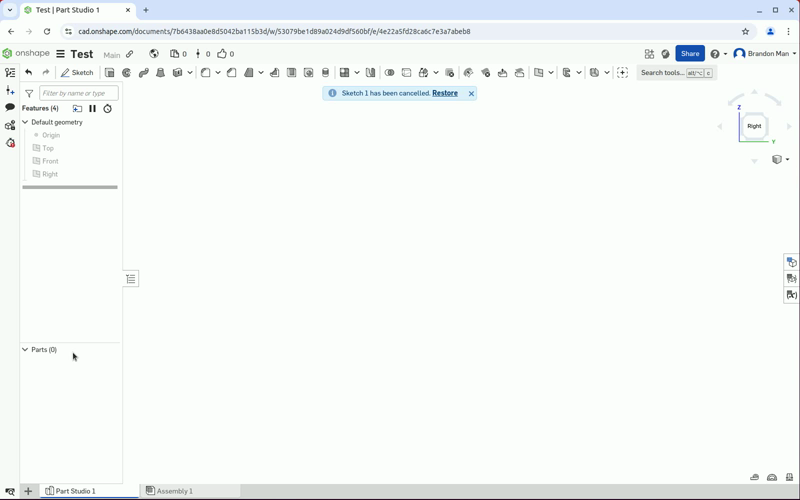
mouse_move(73, 352)
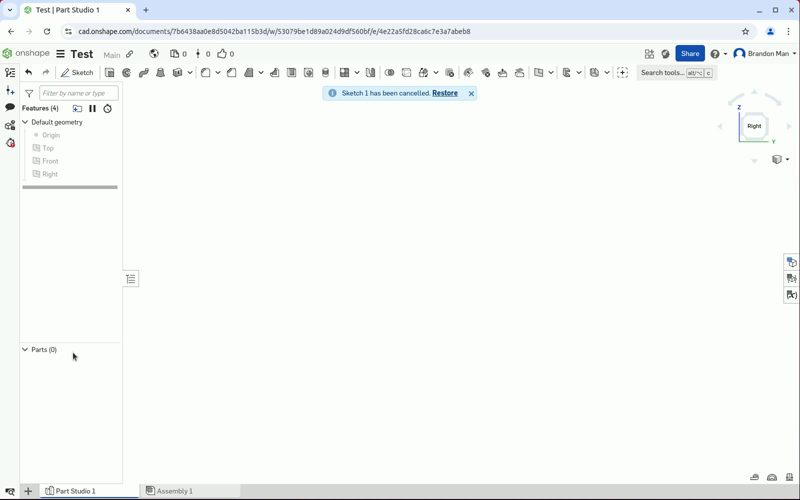
key(shift+y)
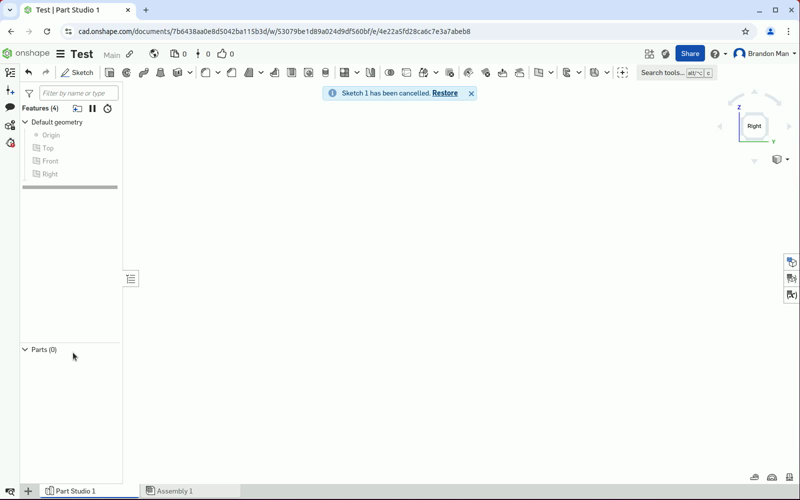
key(shift+s)
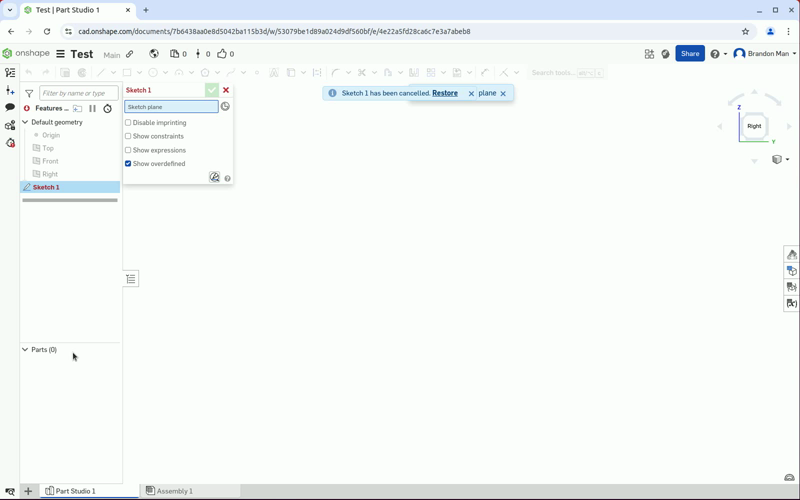
mouse_move(73, 176)
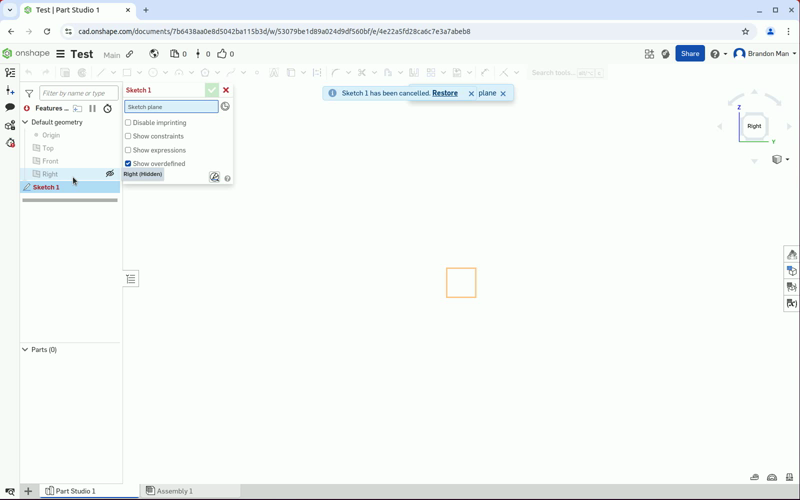
click(73, 176)
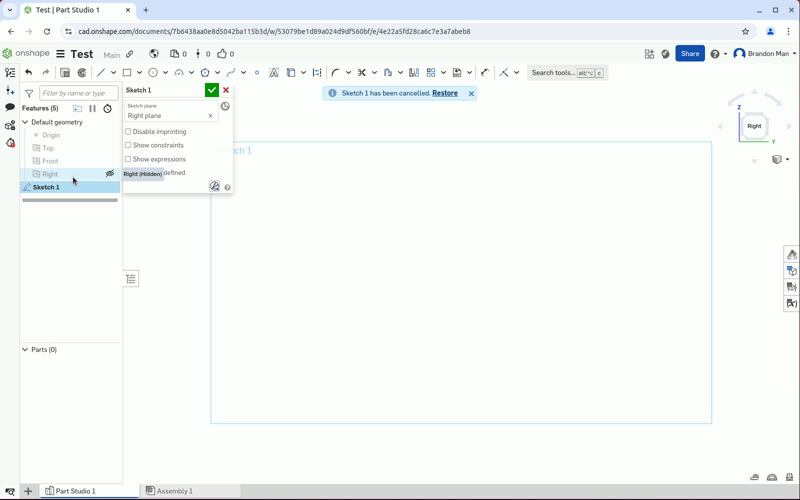
mouse_move(73, 352)
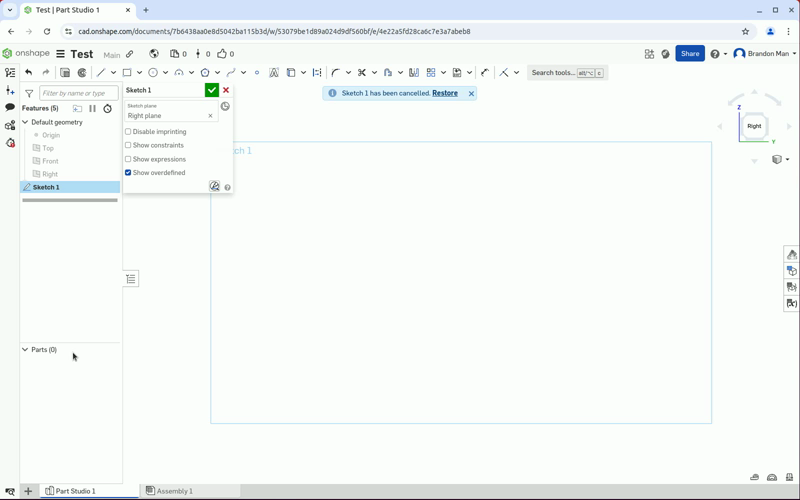
key(y)
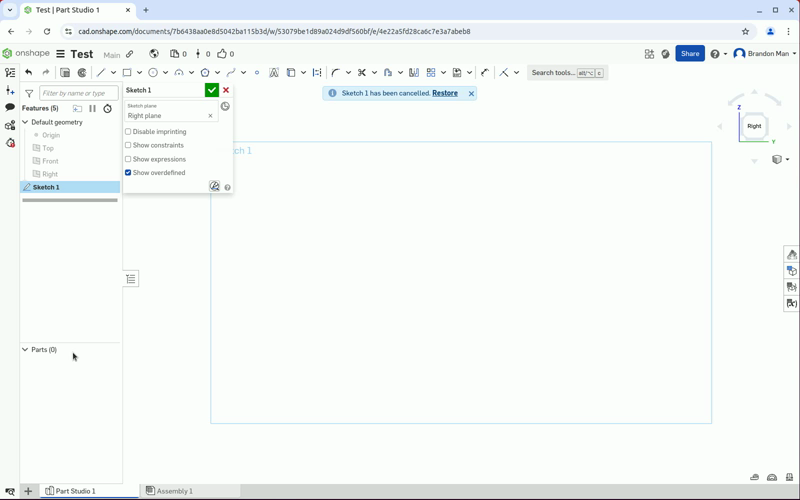
key(l)
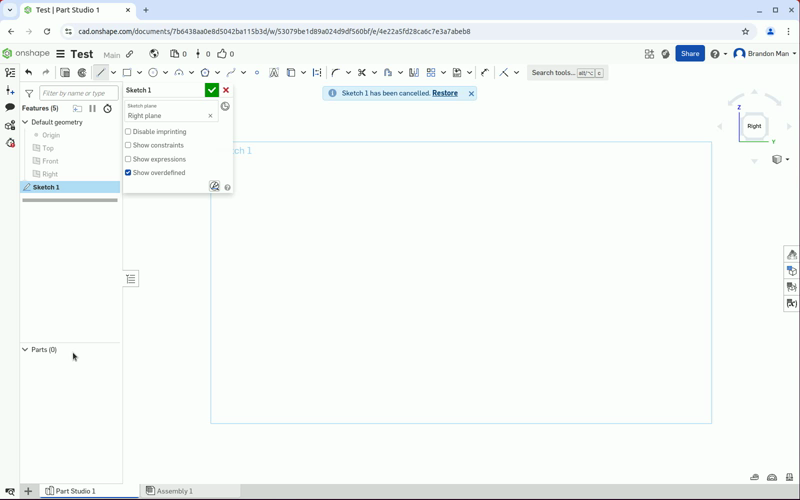
key_down(shift)
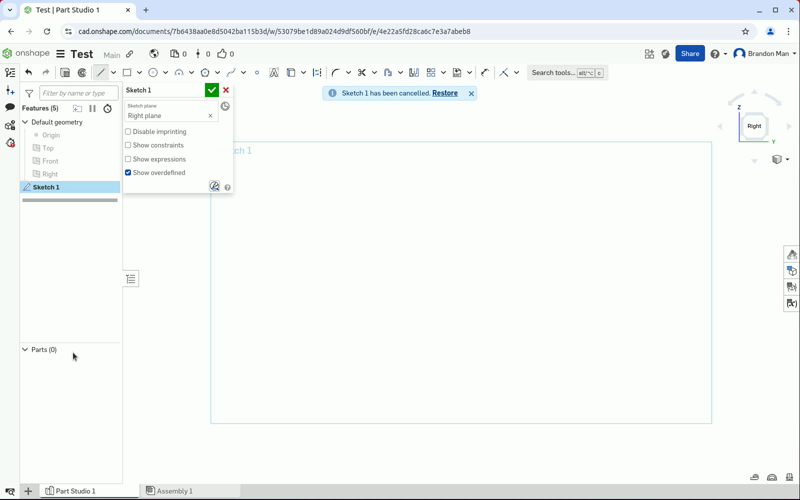
mouse_move(438, 373)
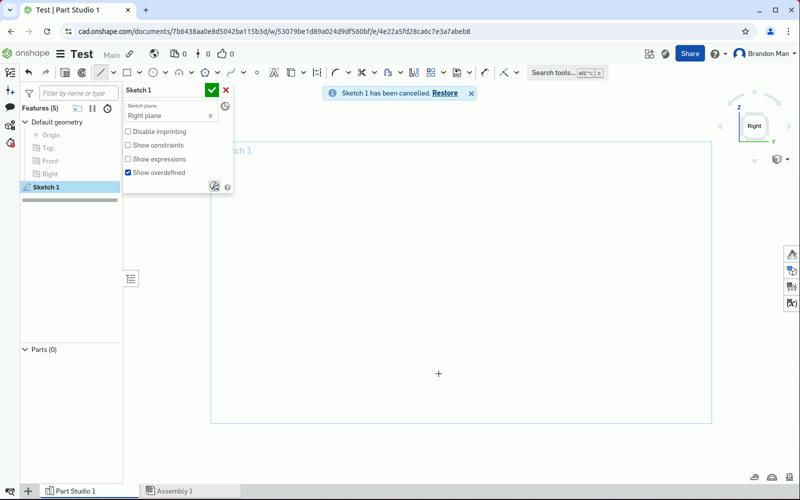
click(438, 373)
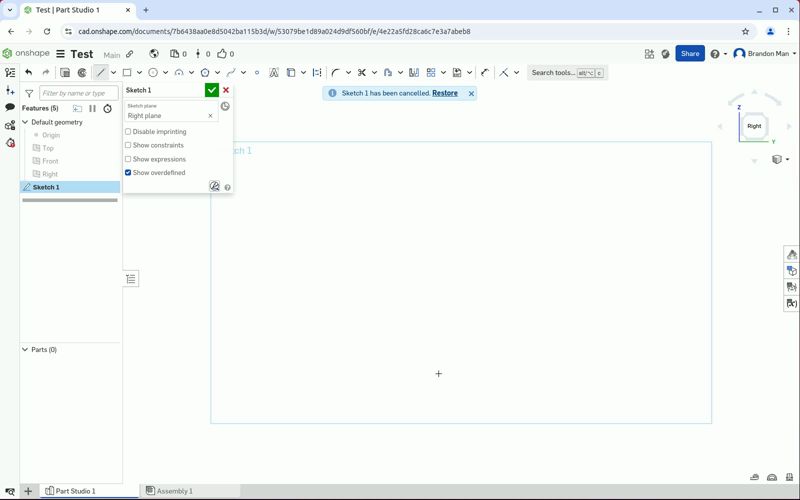
key_up(shift)
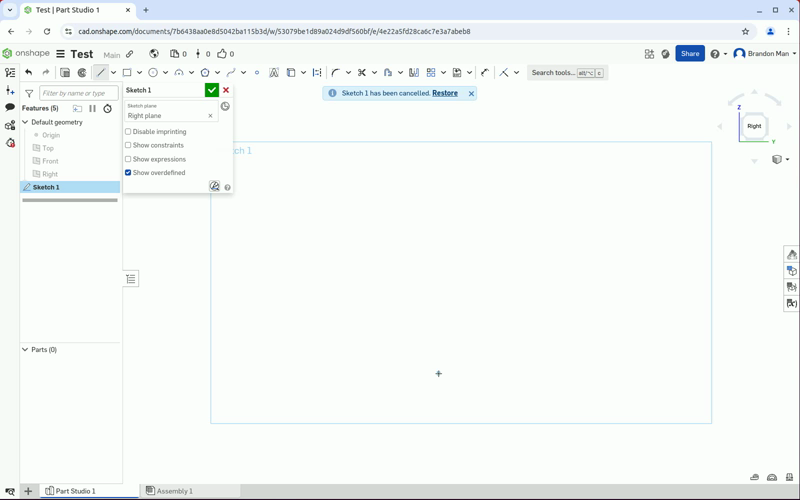
key_down(shift)
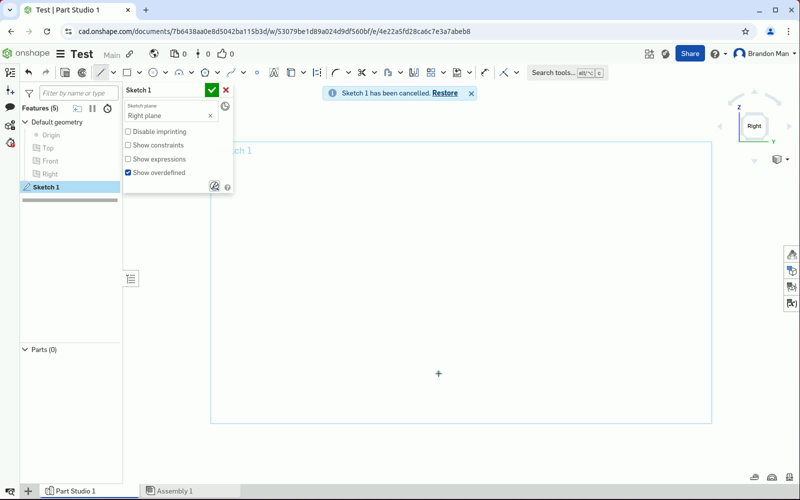
mouse_move(468, 373)
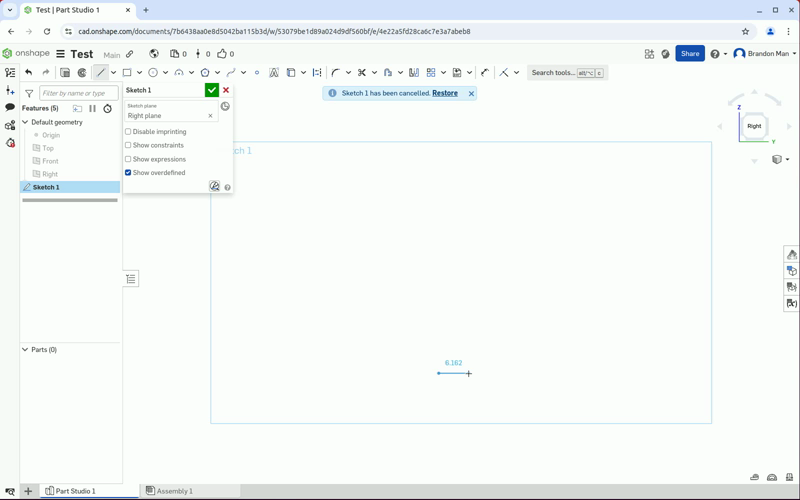
mouse_move(483, 373)
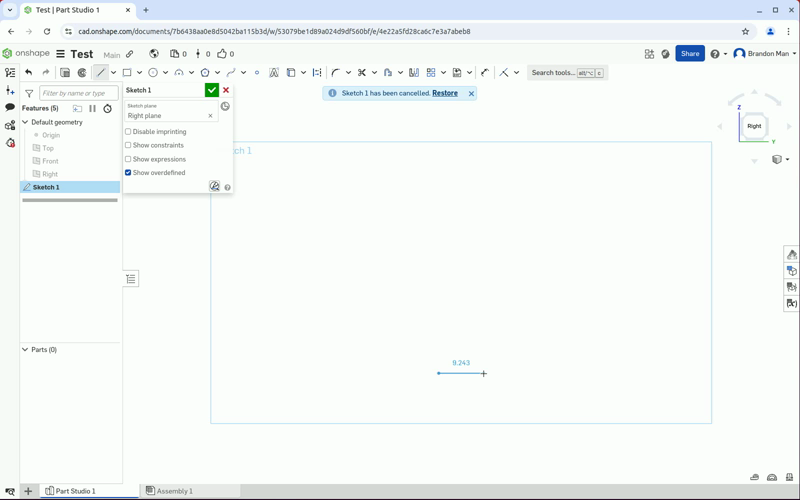
click(483, 373)
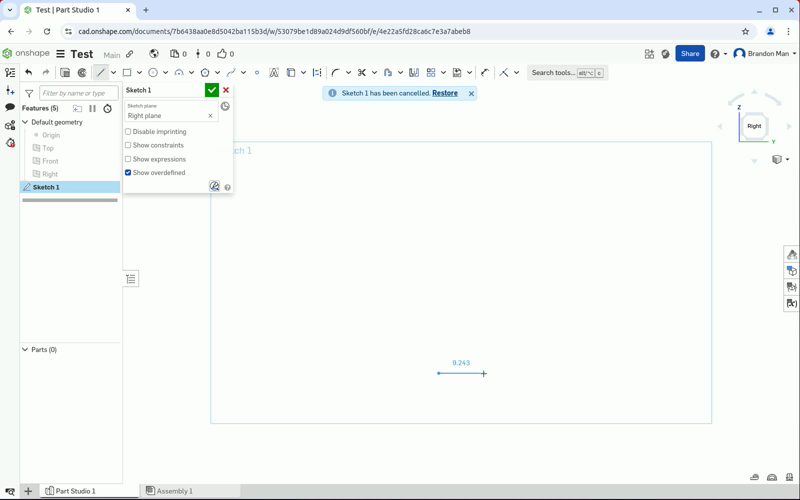
key_up(shift)
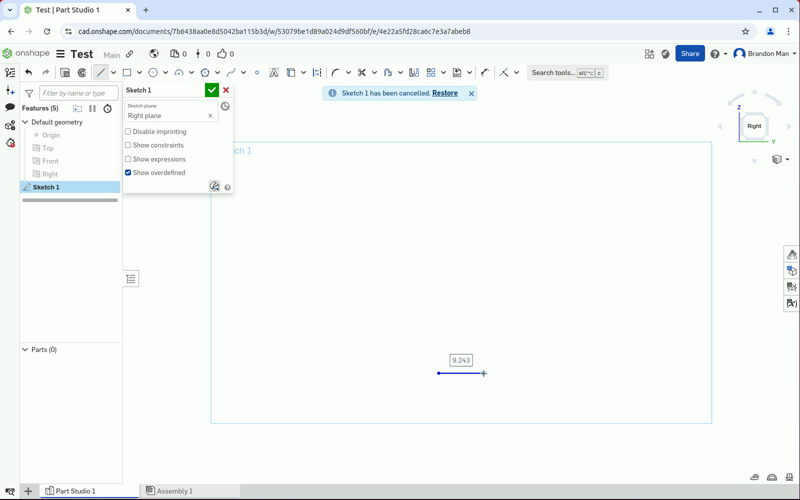
key_down(shift)
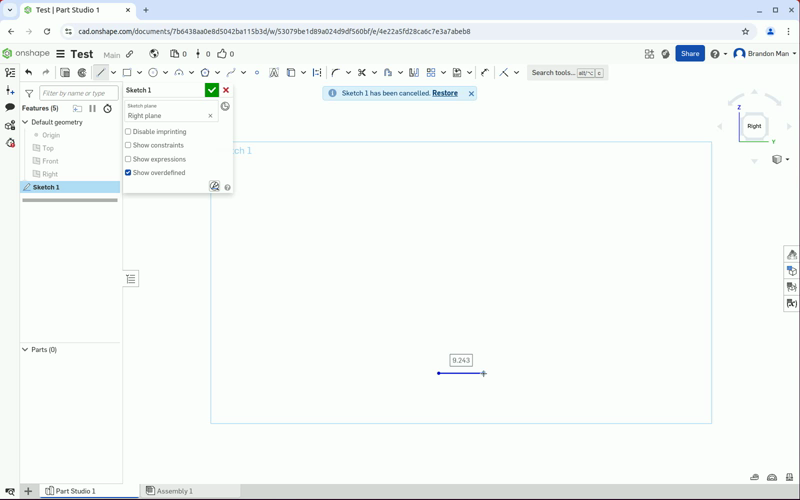
mouse_move(483, 193)
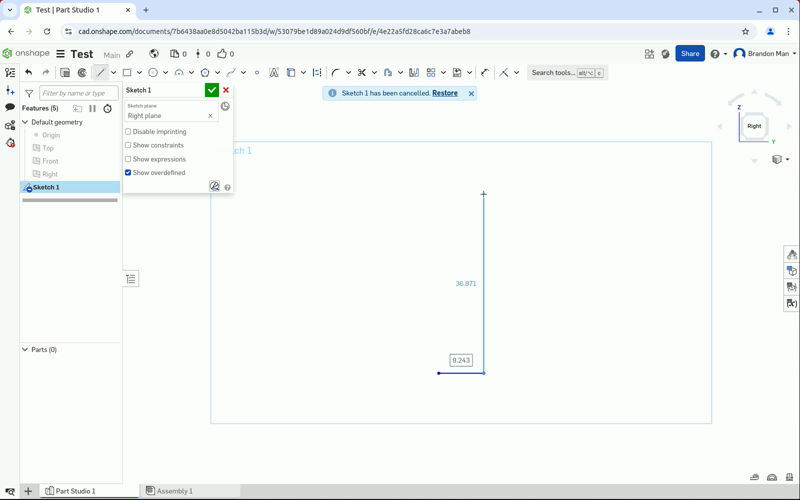
click(483, 193)
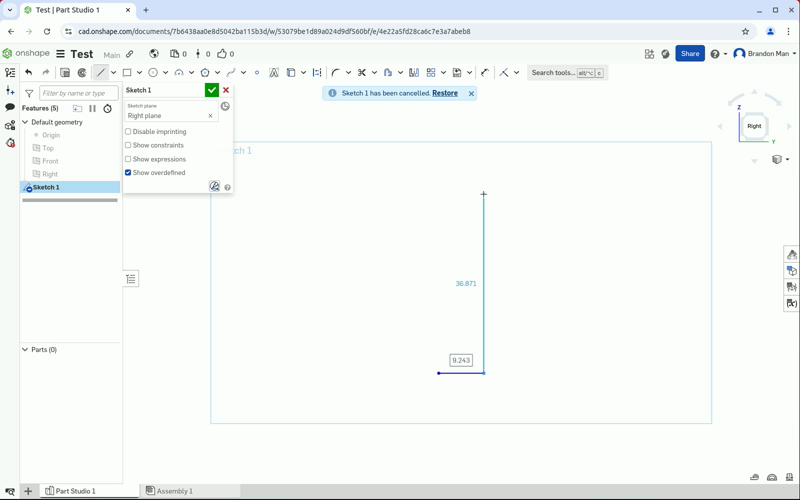
key_up(shift)
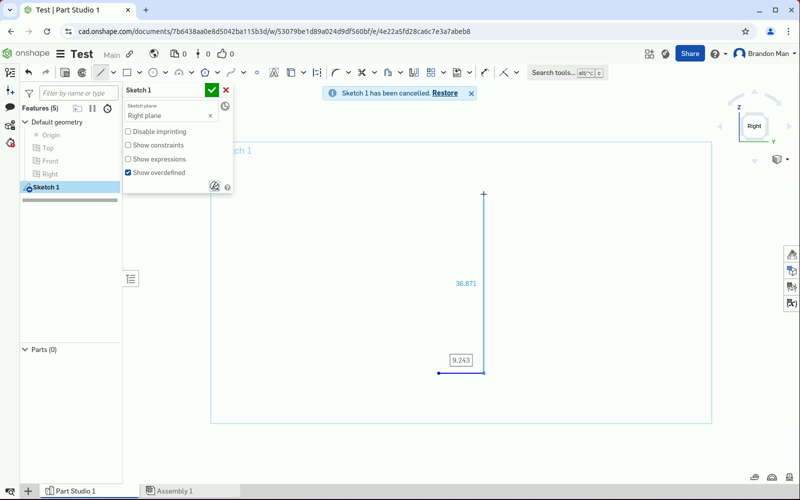
key_down(shift)
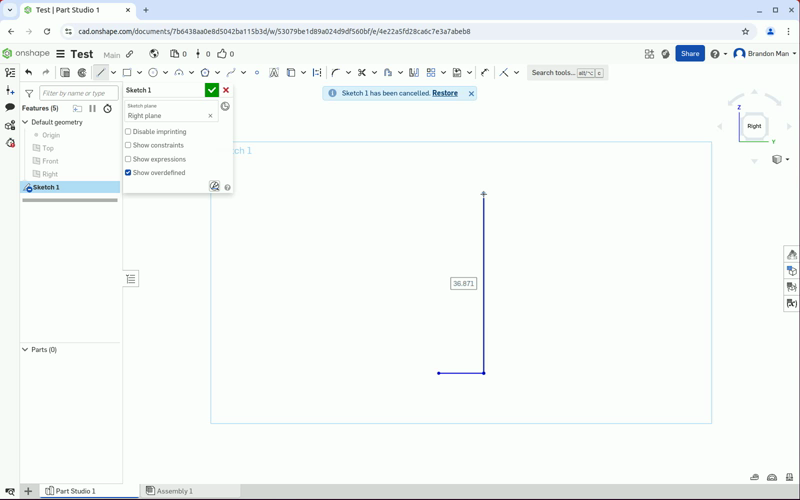
mouse_move(513, 193)
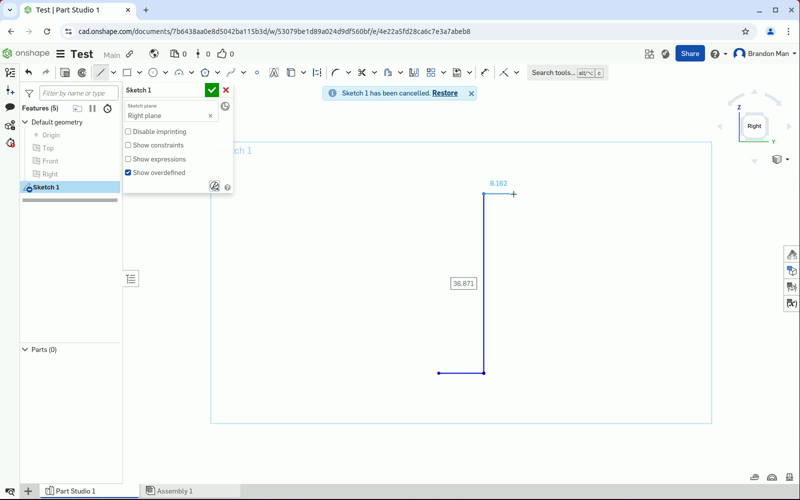
mouse_move(438, 193)
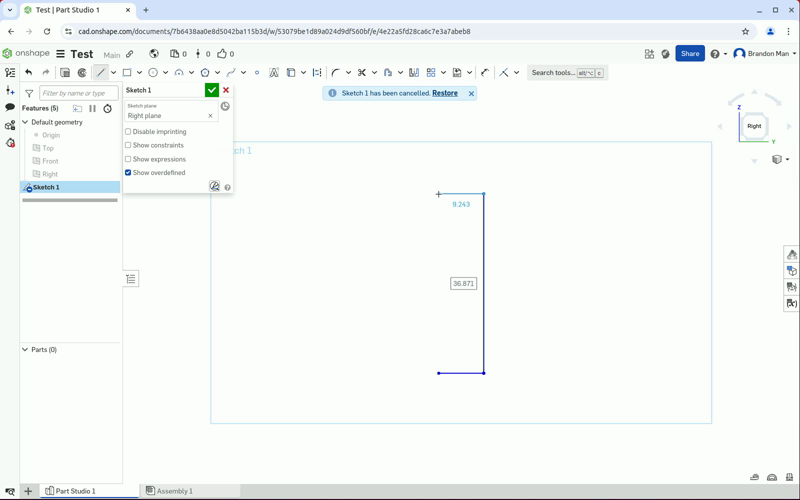
click(438, 193)
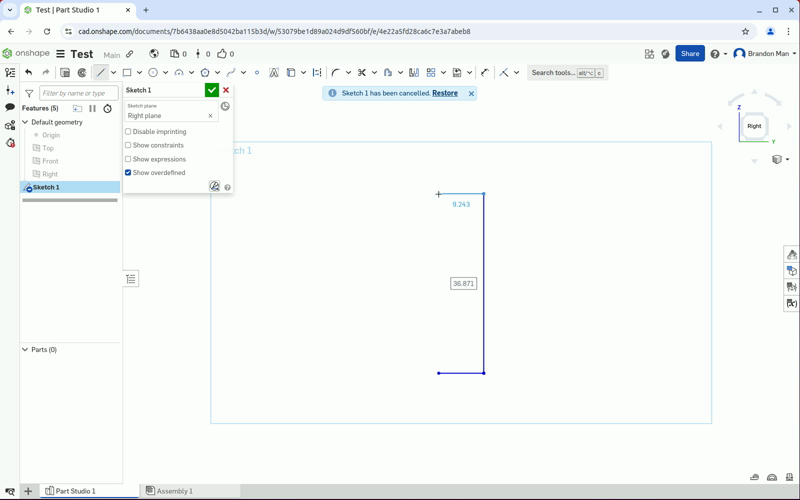
key_up(shift)
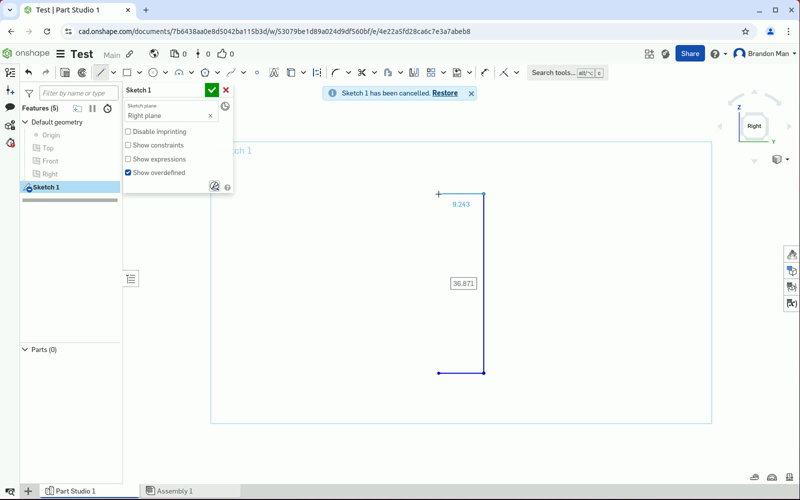
key_down(shift)
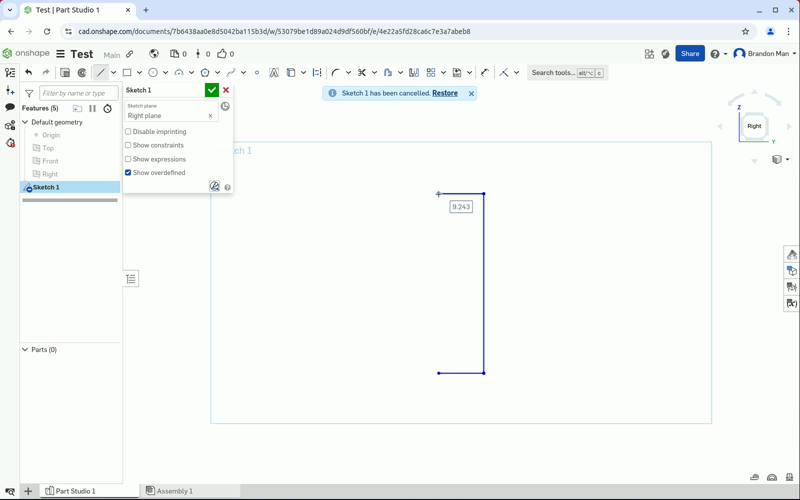
mouse_move(438, 373)
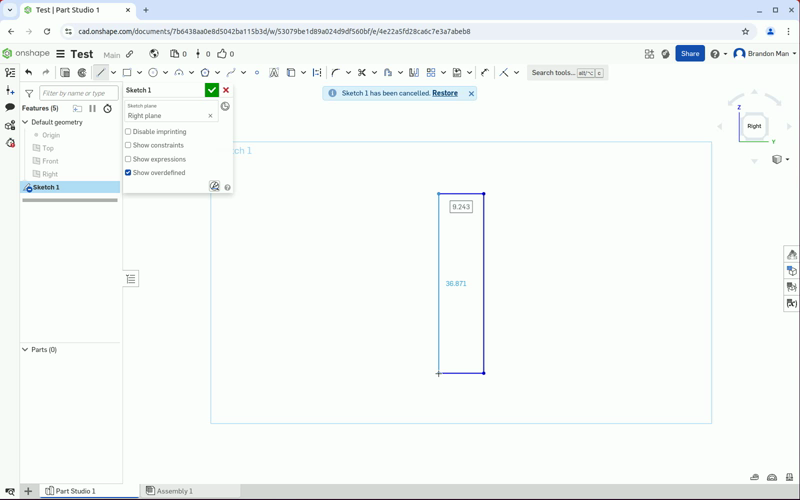
key_up(shift)
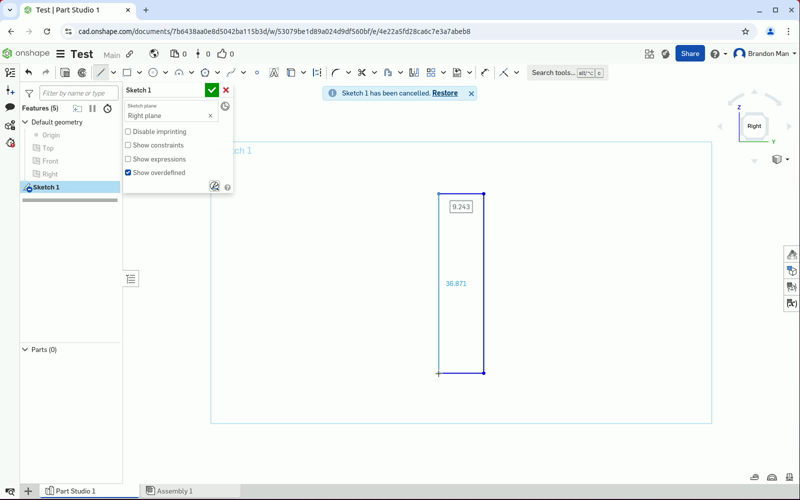
click(438, 373)
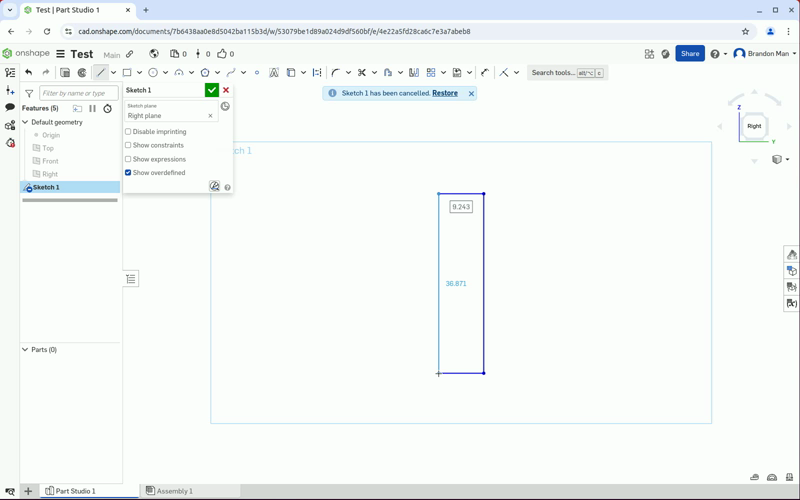
key(esc)
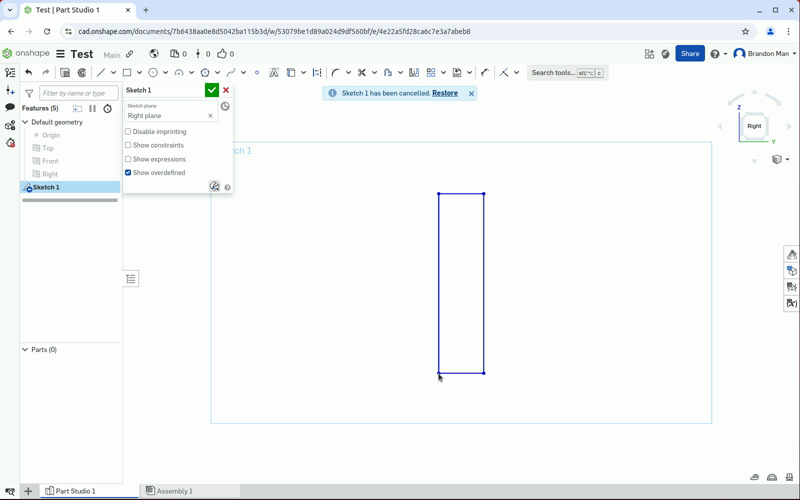
mouse_move(455, 234)
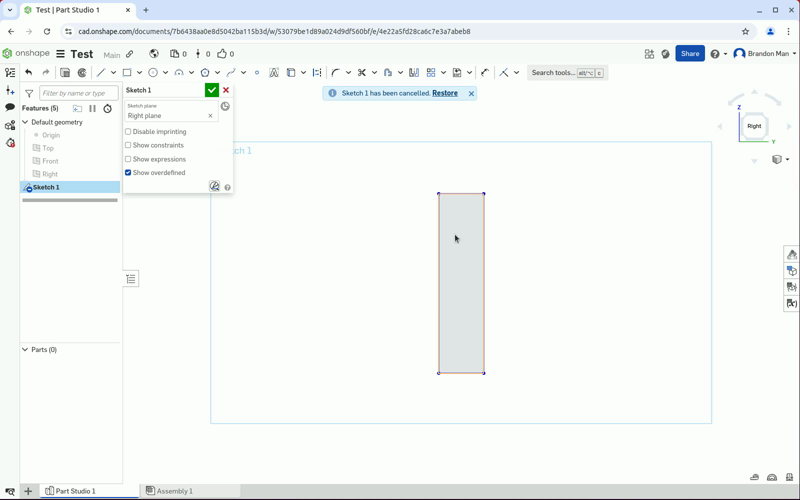
click(455, 234)
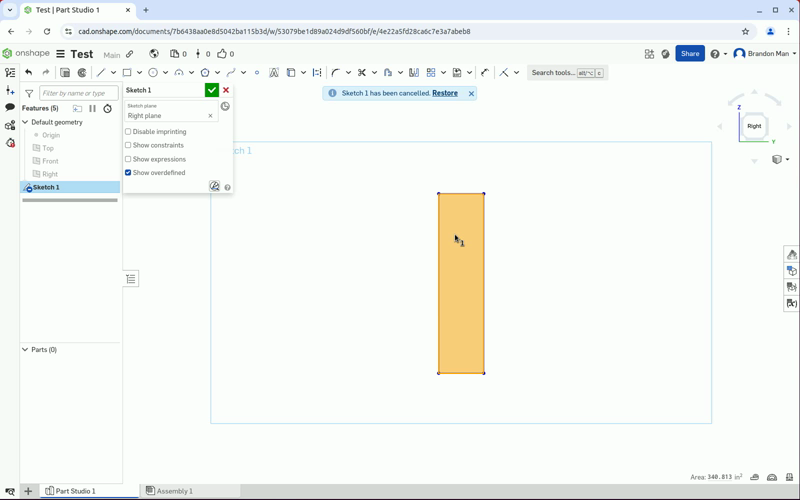
mouse_move(73, 352)
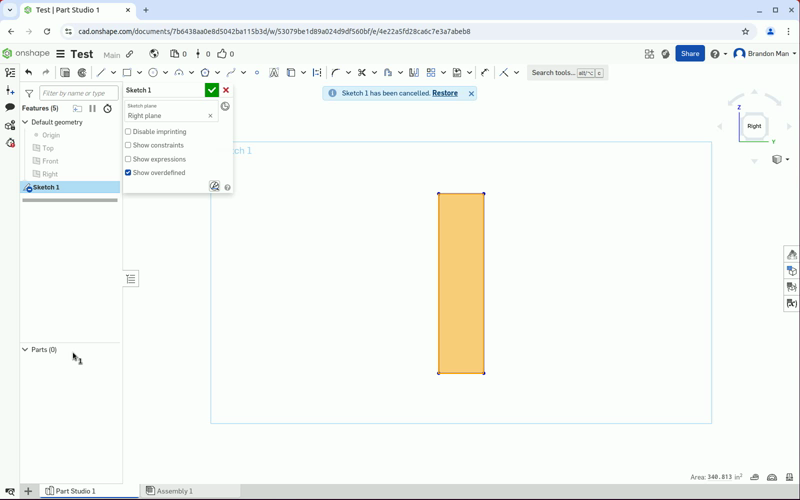
key(shift+y)
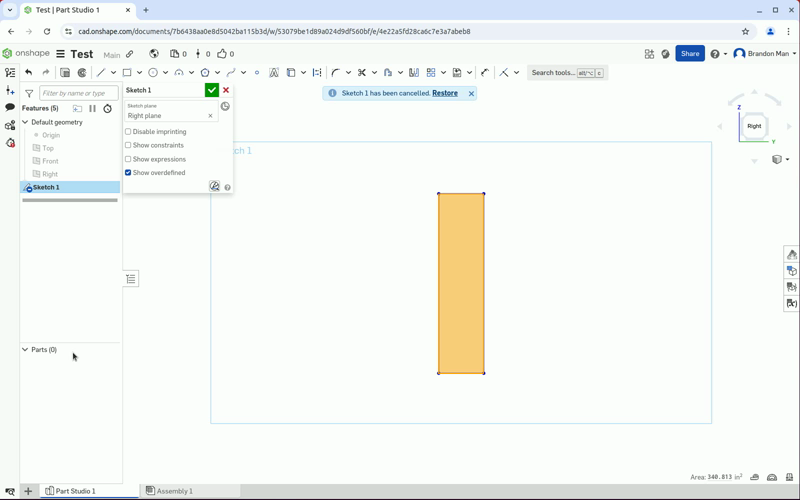
key(shift+e)
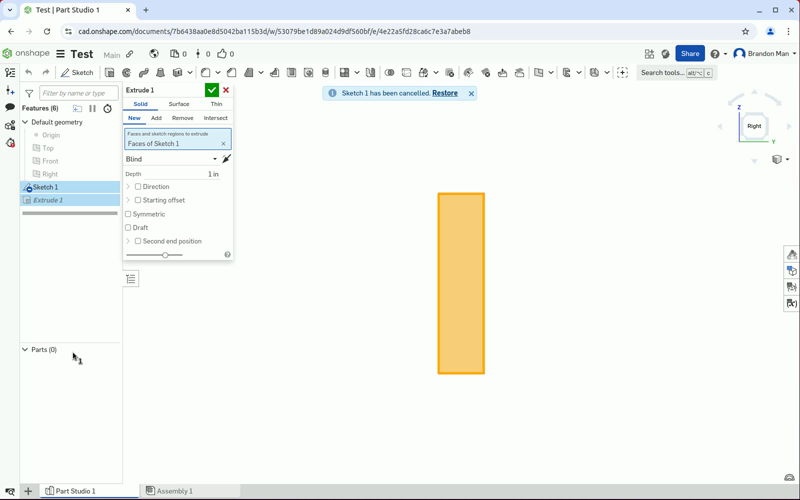
mouse_move(143, 106)
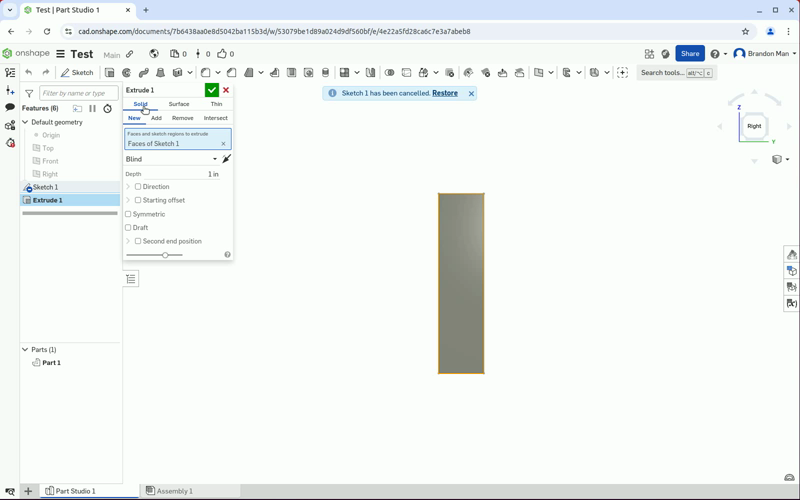
click(143, 106)
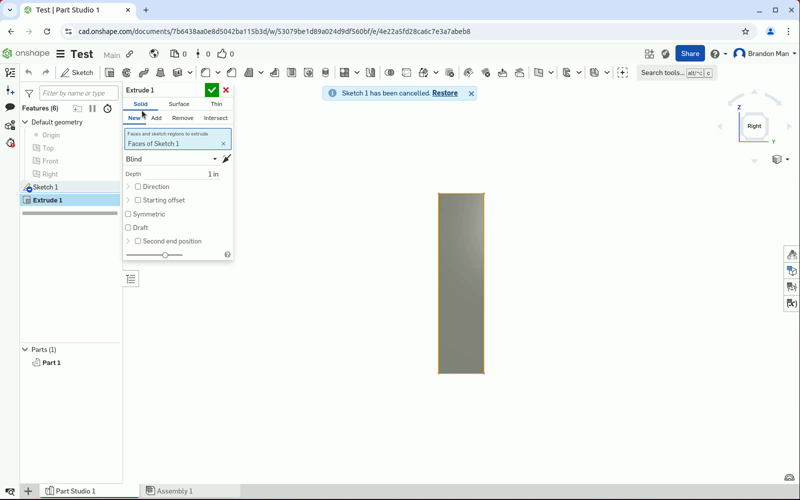
mouse_move(137, 120)
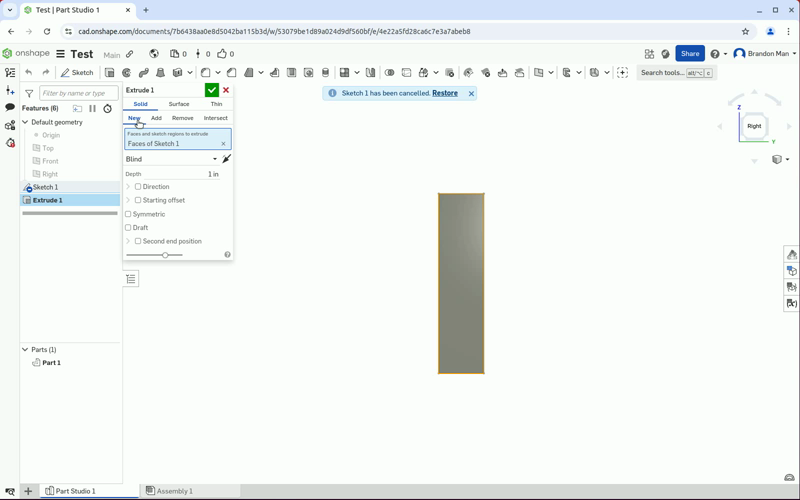
click(137, 120)
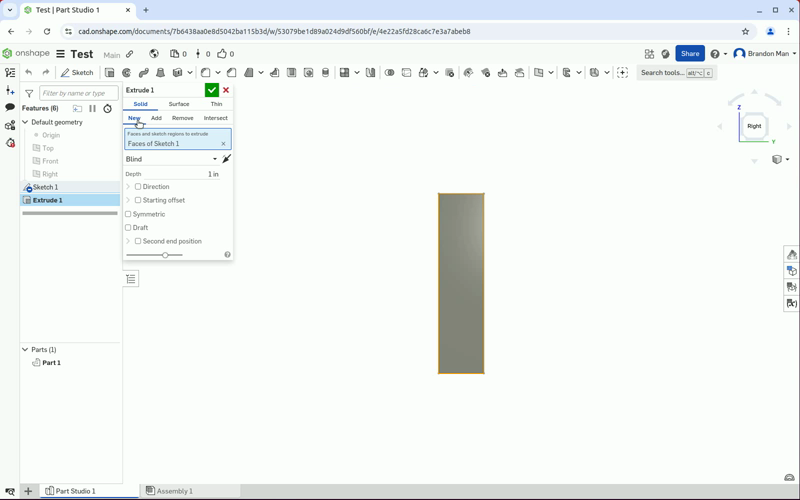
key(tab, 4)
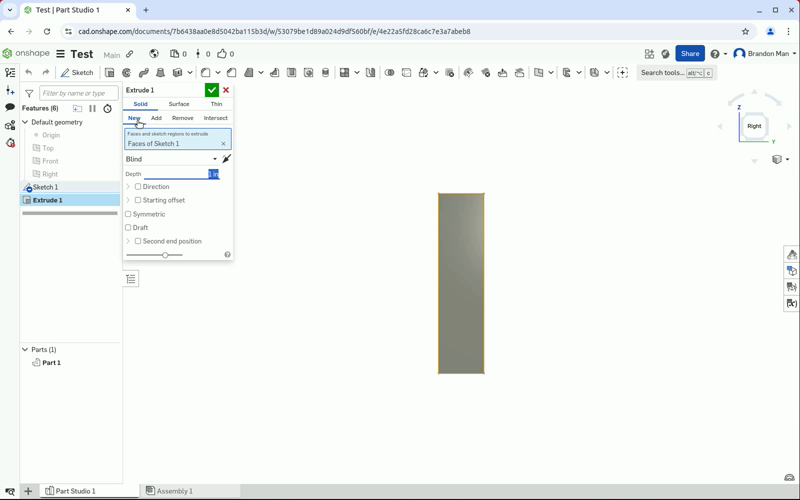
text(23.108)
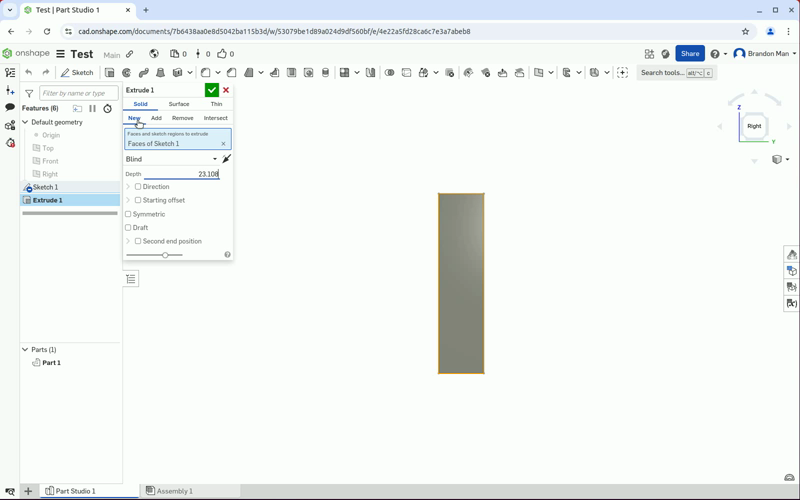
key(tab, 3)
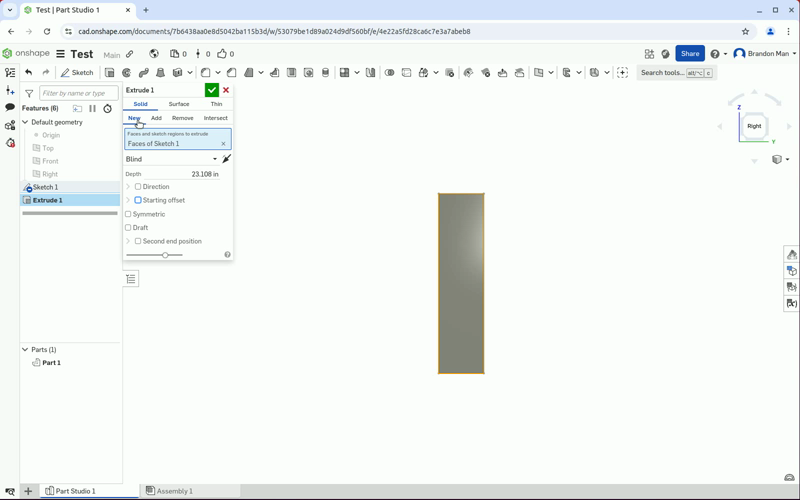
key(tab, 2)
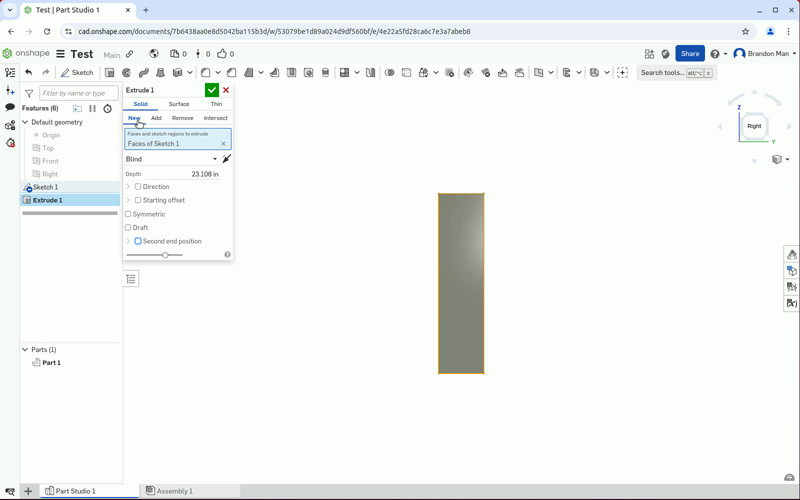
key(space)
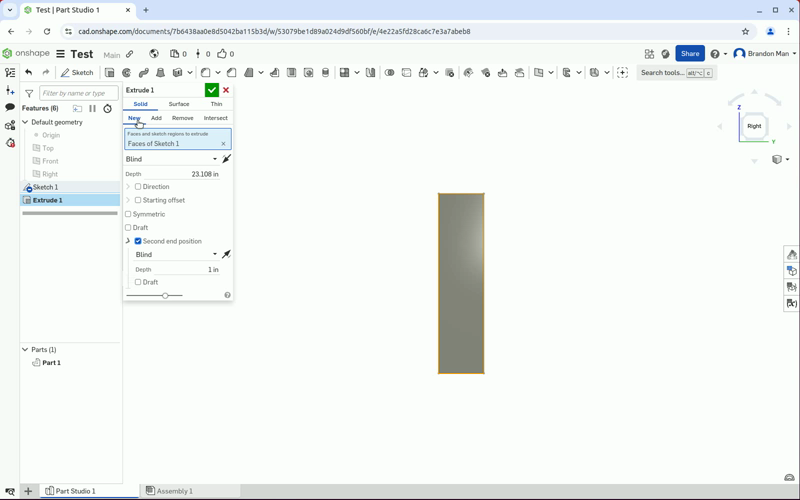
key(tab, 3)
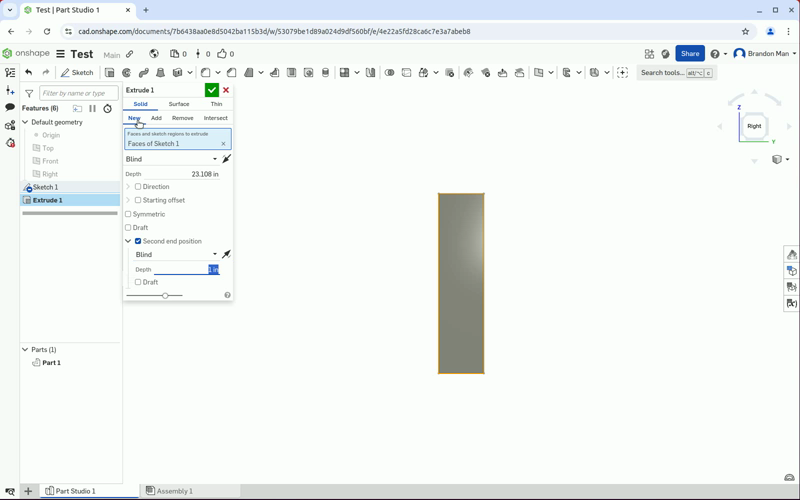
text(23.108)
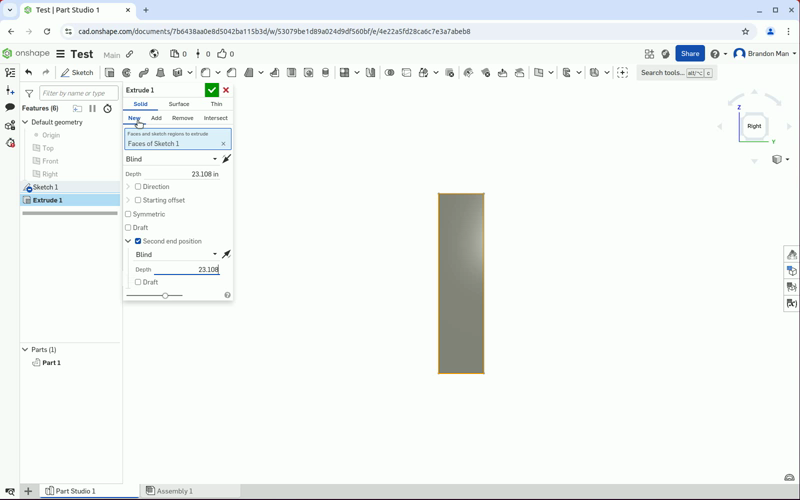
key(enter)
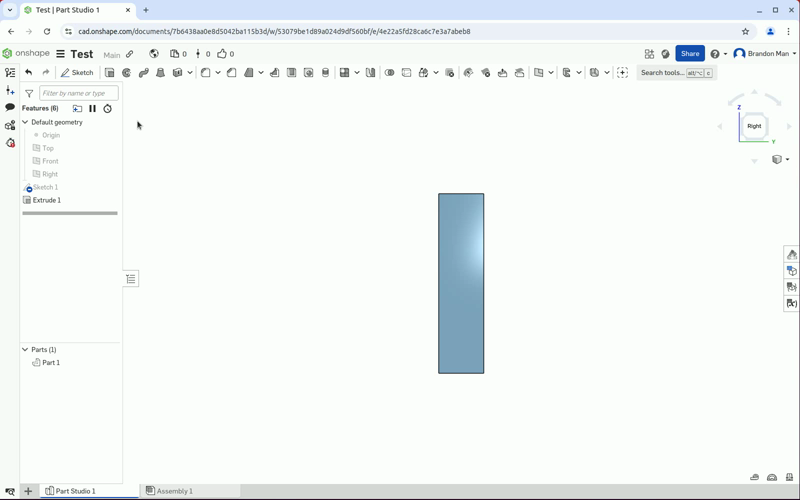
key(shift+h)
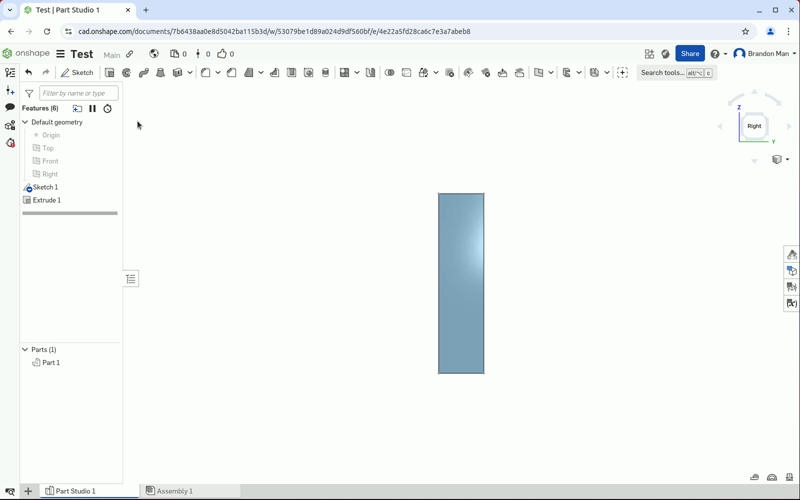
key(shift+h)
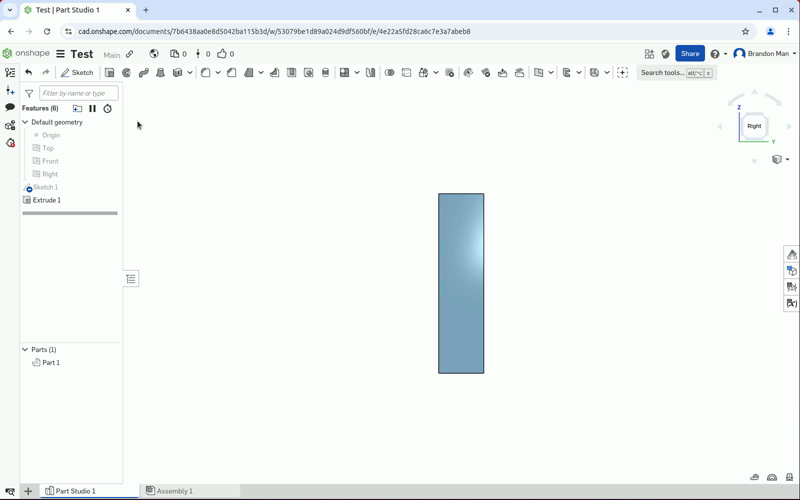
mouse_move(73, 189)
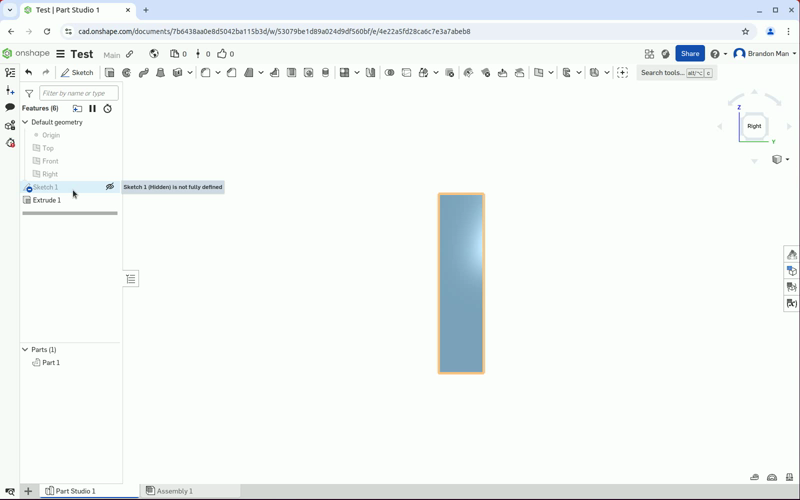
click(73, 189)
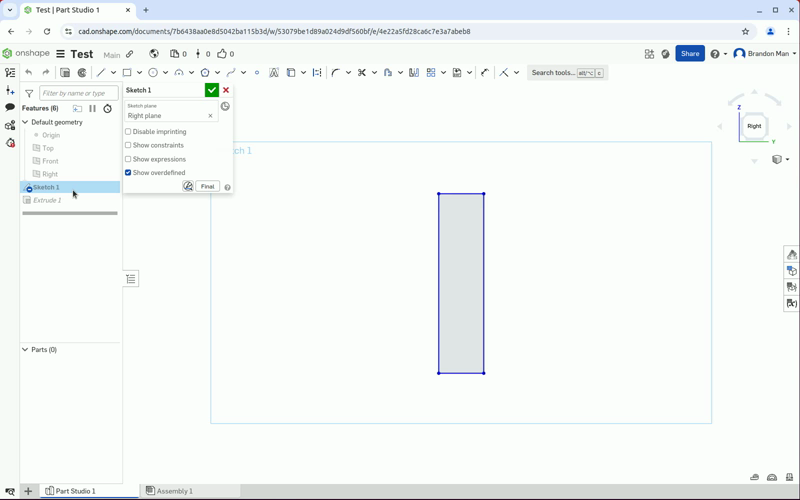
mouse_move(229, 92)
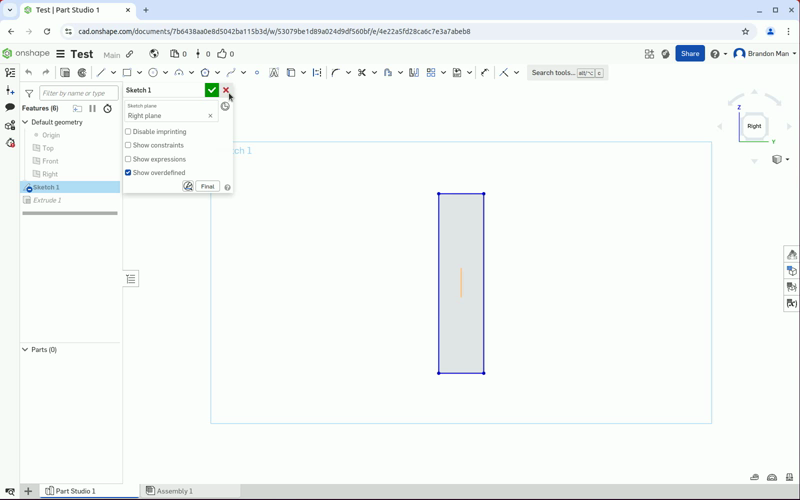
click(229, 92)
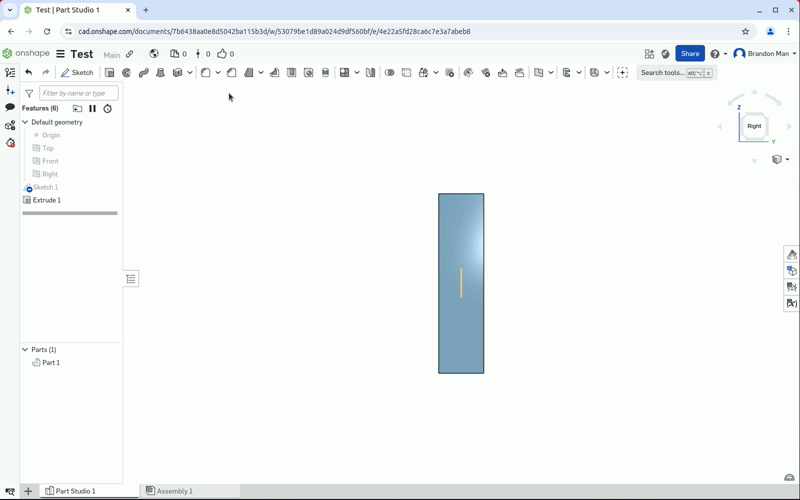
mouse_move(73, 352)
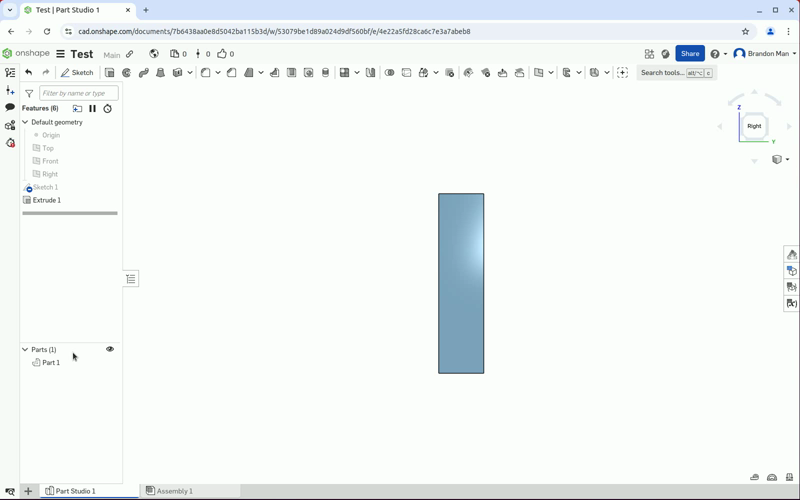
key(y)
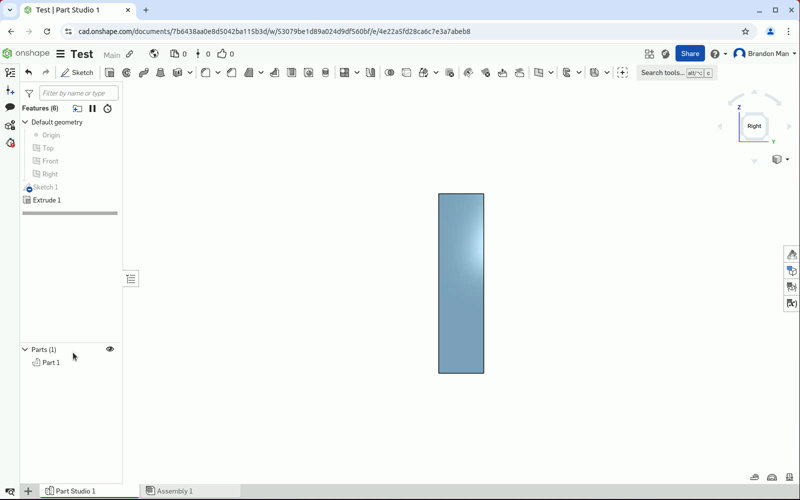
key(shift+p)
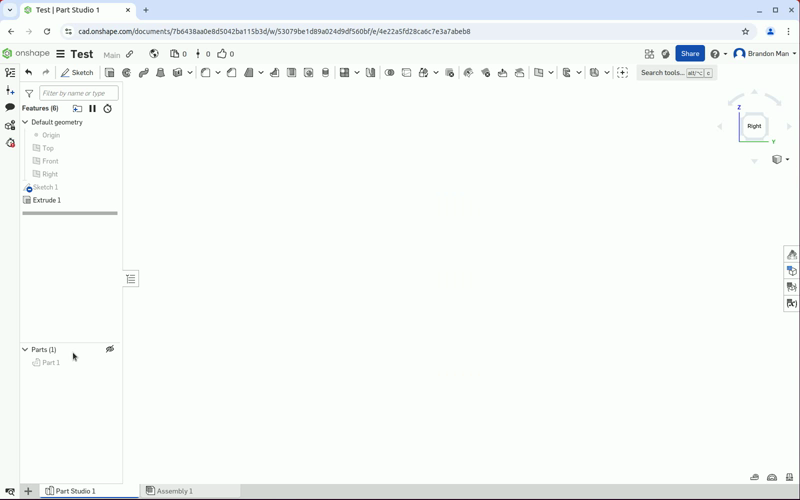
key(space)
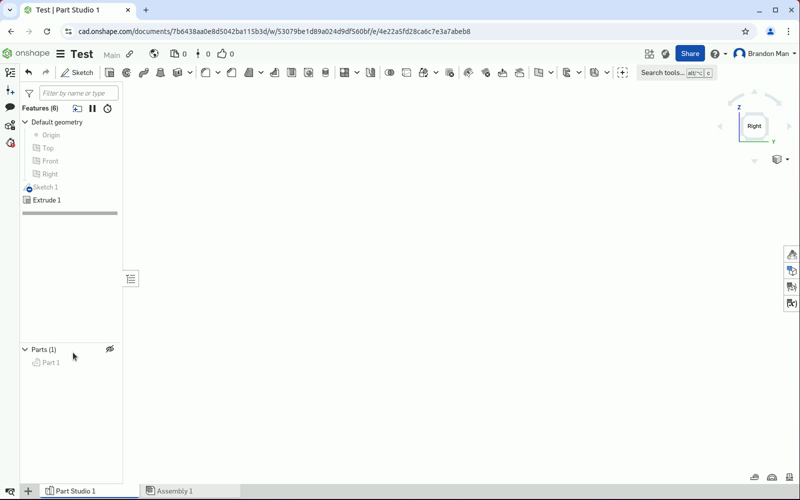
key_down(shift)
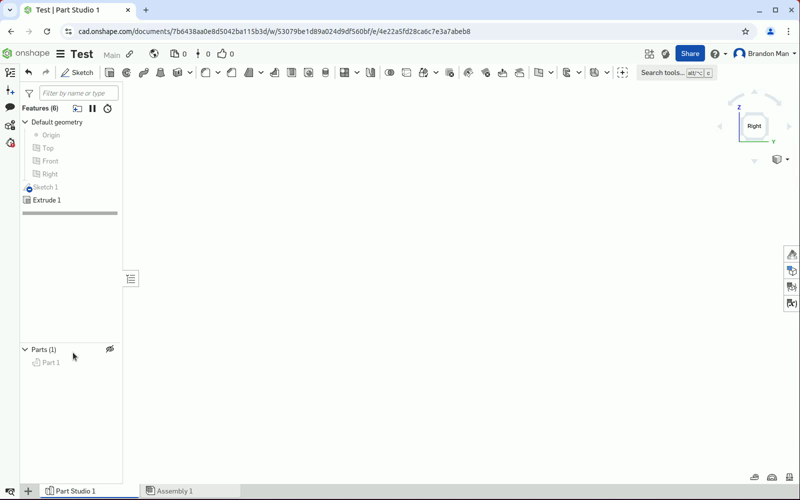
key(right)
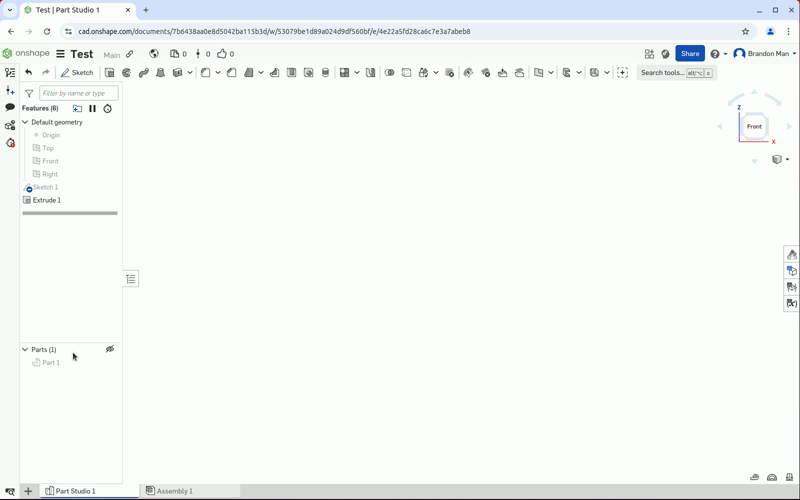
key_up(shift)
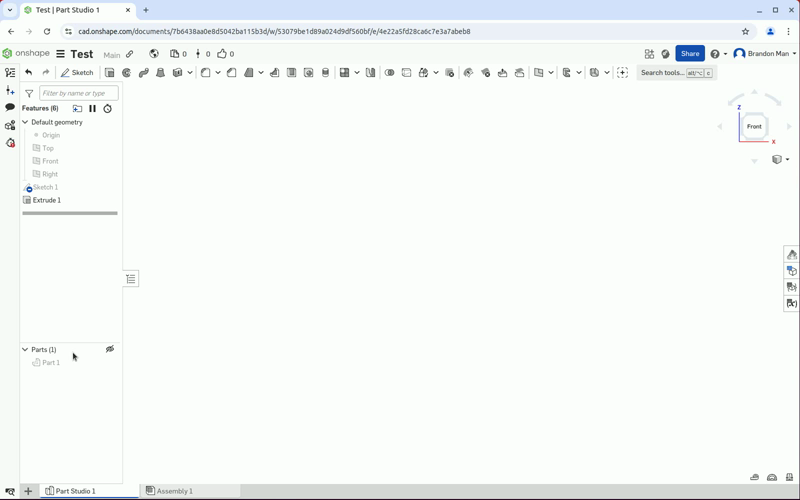
mouse_move(73, 352)
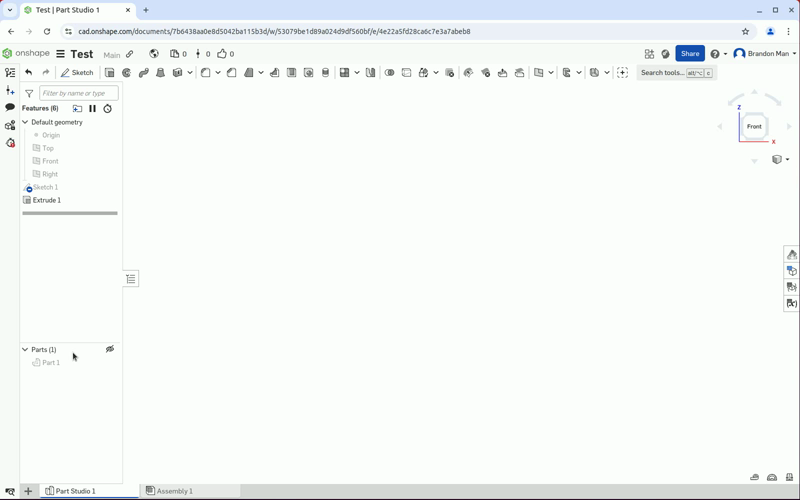
key(shift+y)
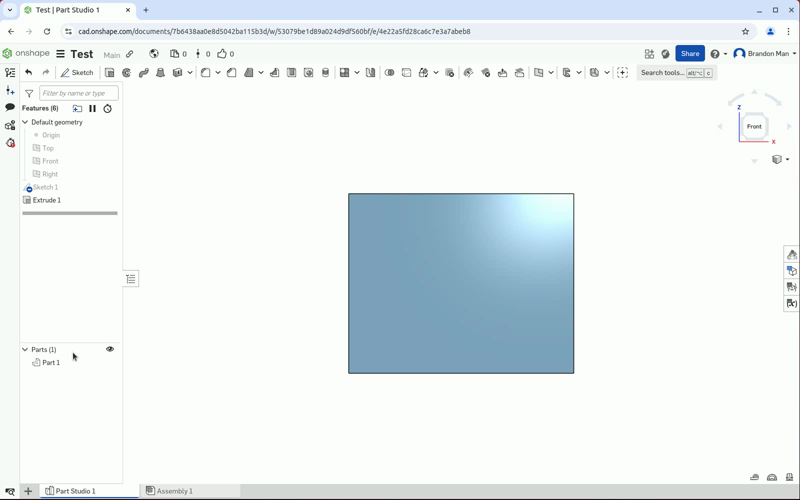
mouse_move(541, 75)
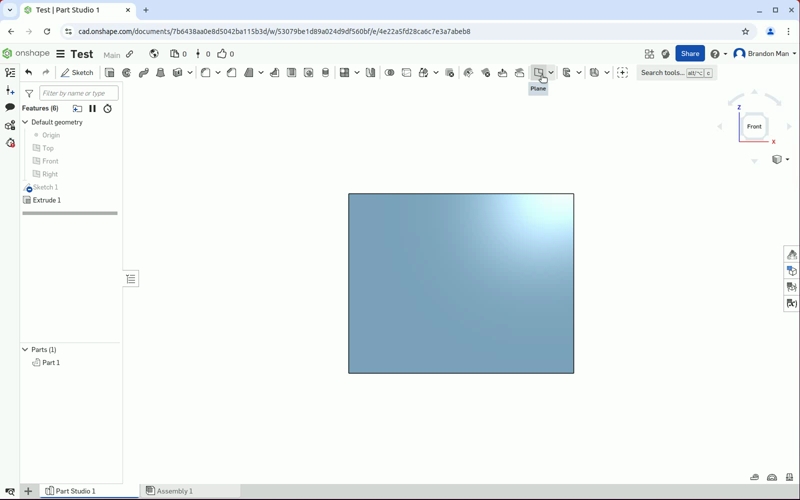
click(541, 75)
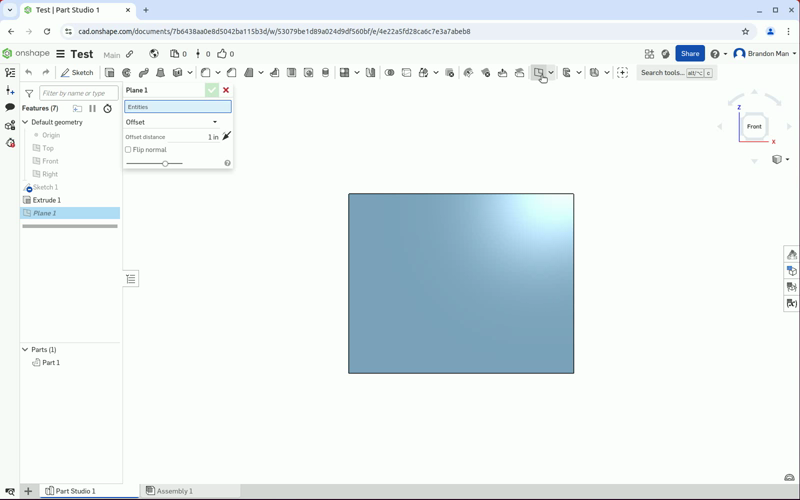
mouse_move(73, 163)
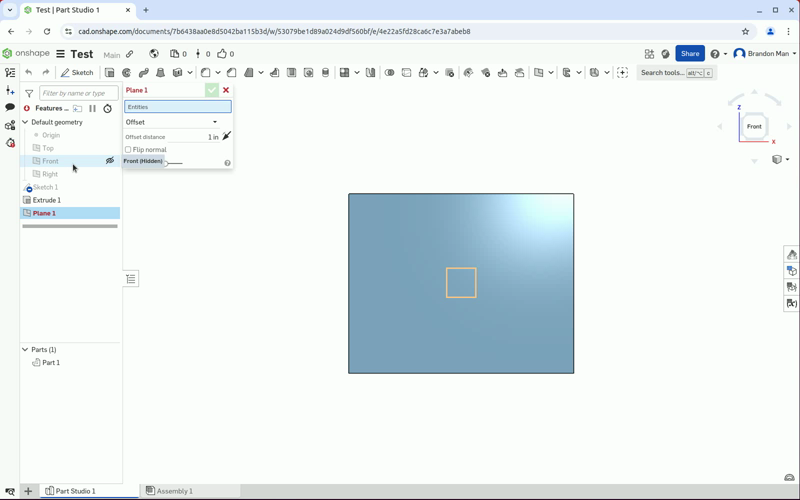
click(73, 163)
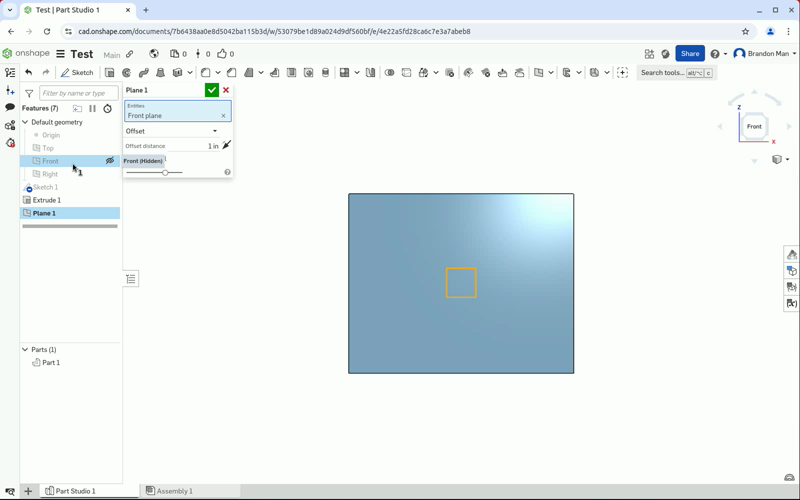
key(tab, 2)
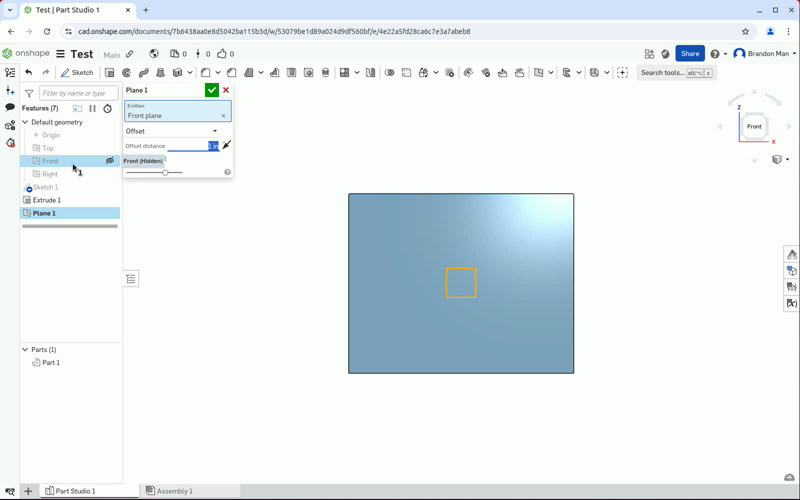
text(4.56)
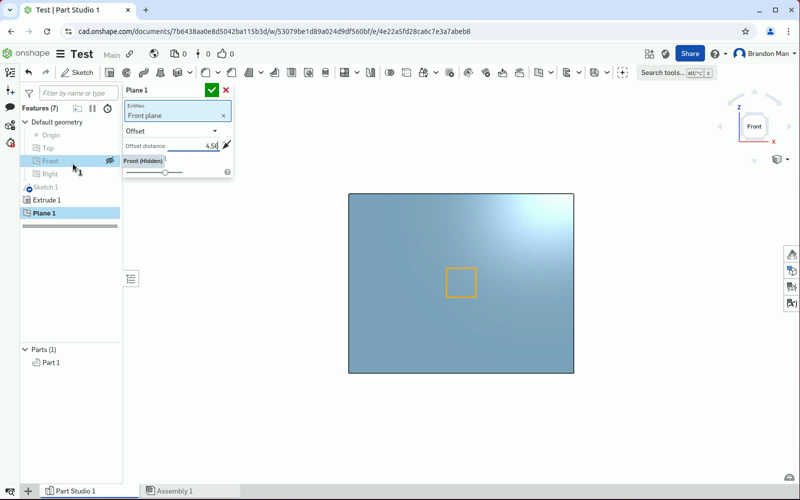
key(enter, 2)
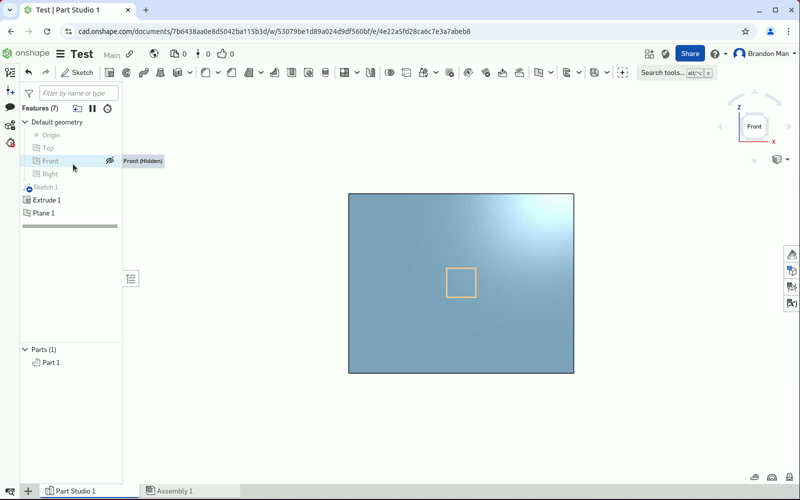
key(shift+s)
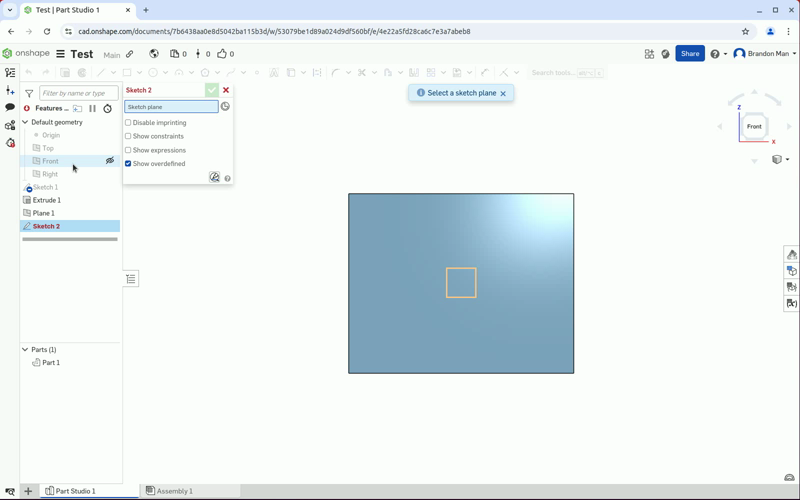
mouse_move(73, 215)
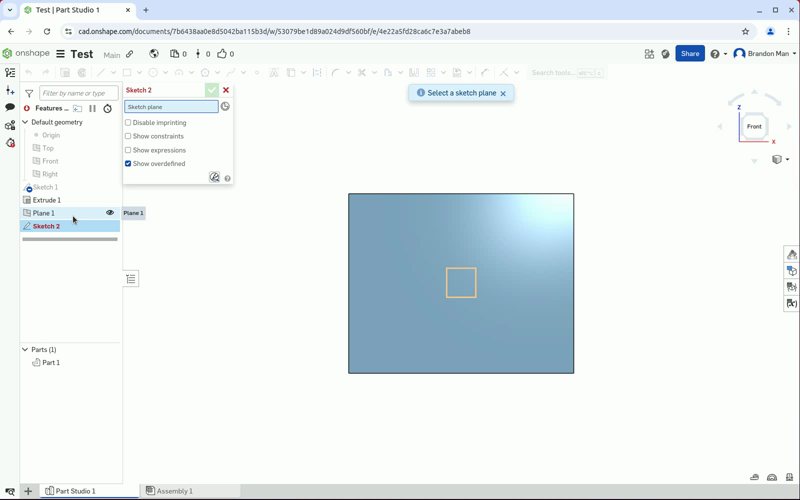
click(73, 215)
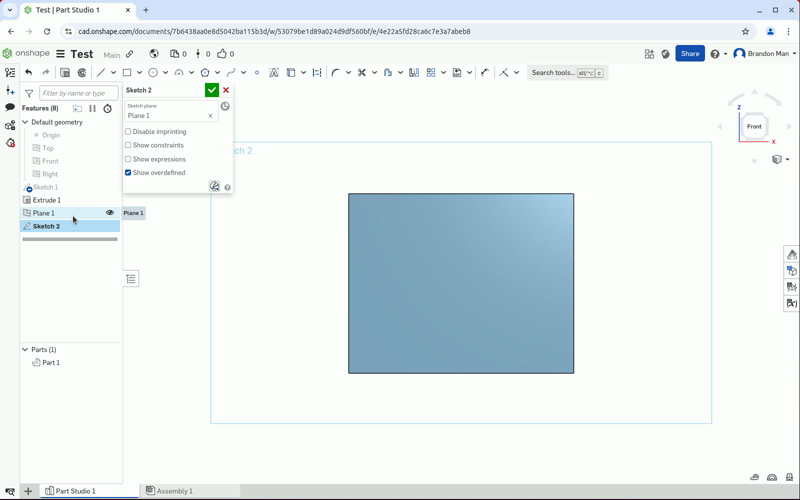
mouse_move(73, 352)
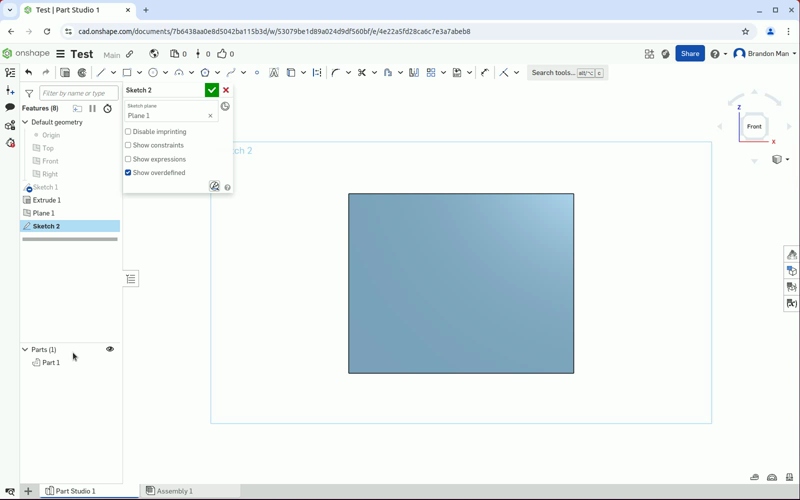
key(y)
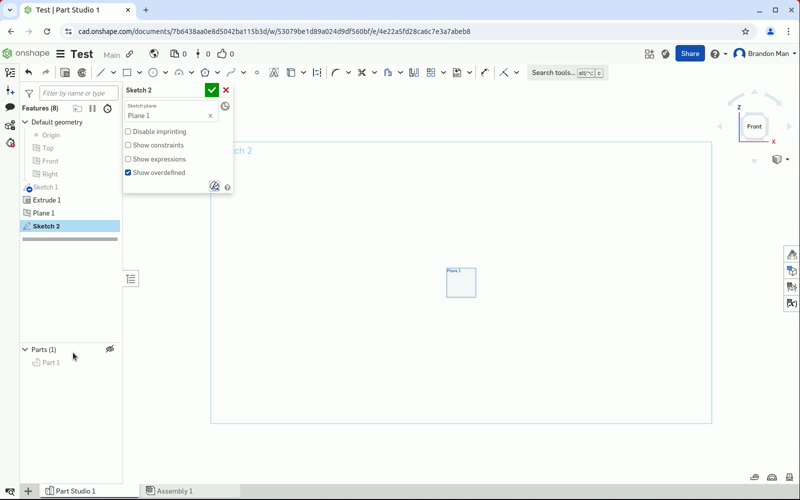
key(c)
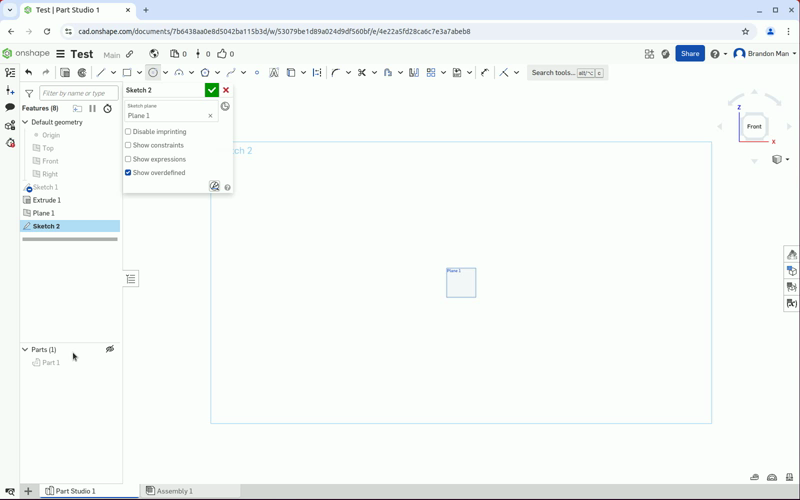
key_down(shift)
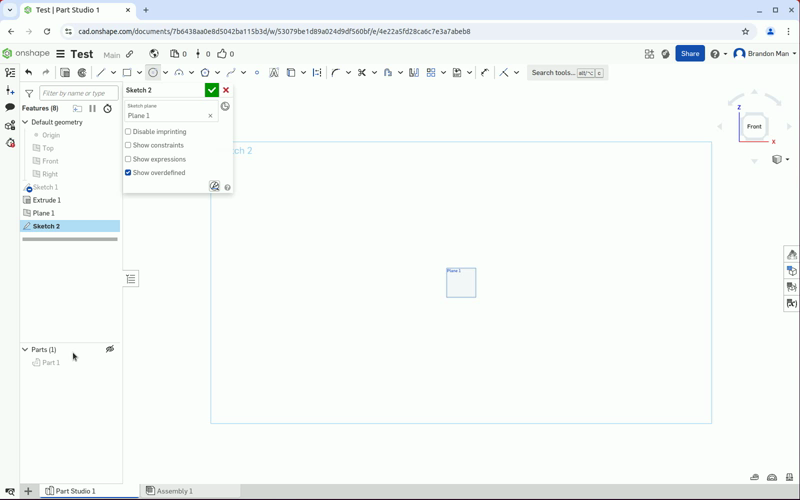
mouse_move(461, 282)
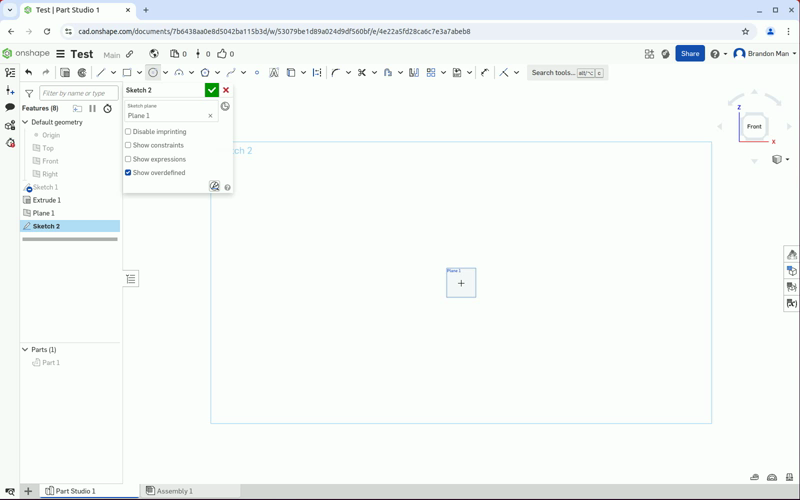
click(461, 282)
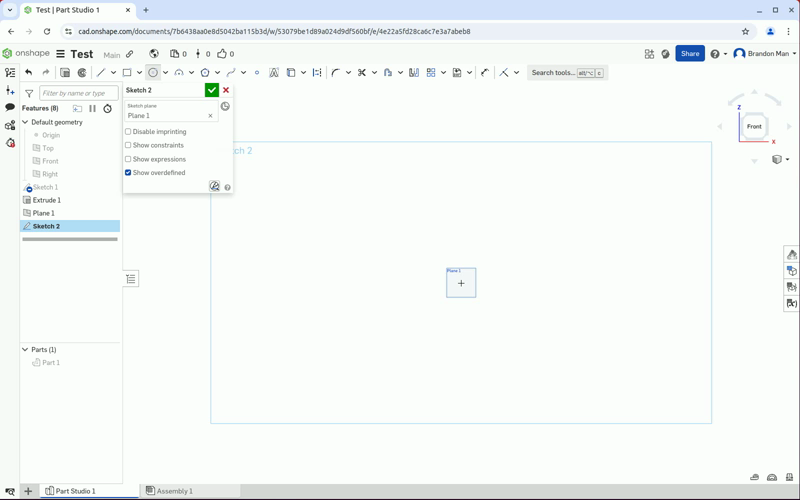
key_up(shift)
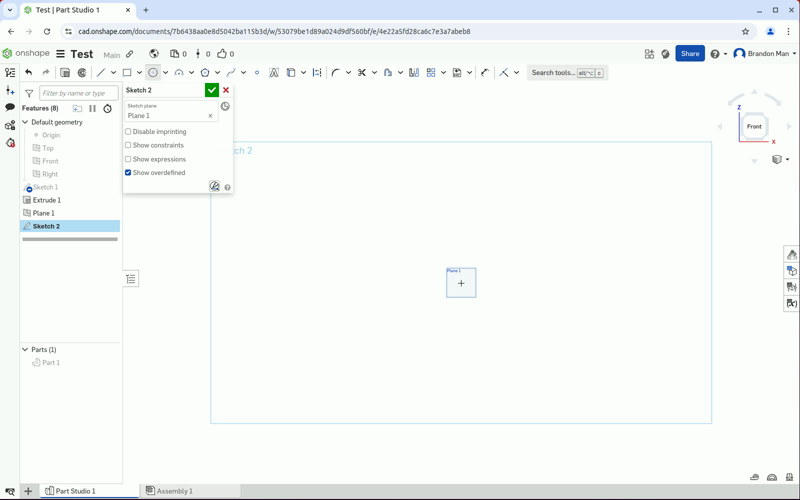
mouse_move(466, 282)
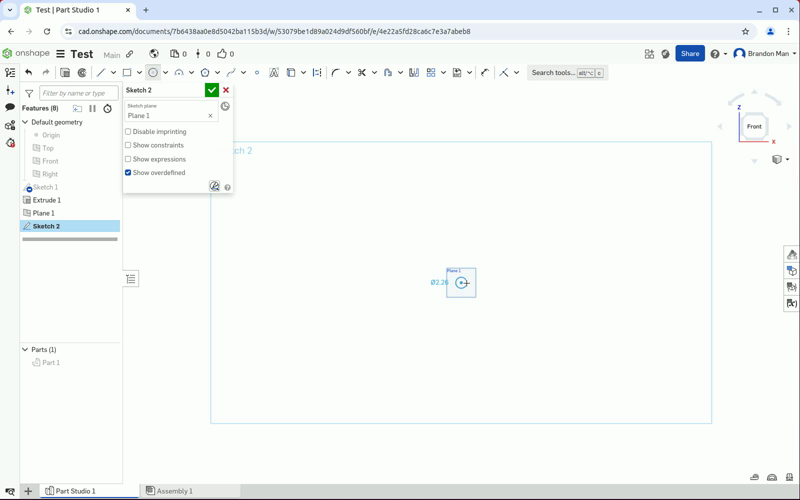
click(466, 282)
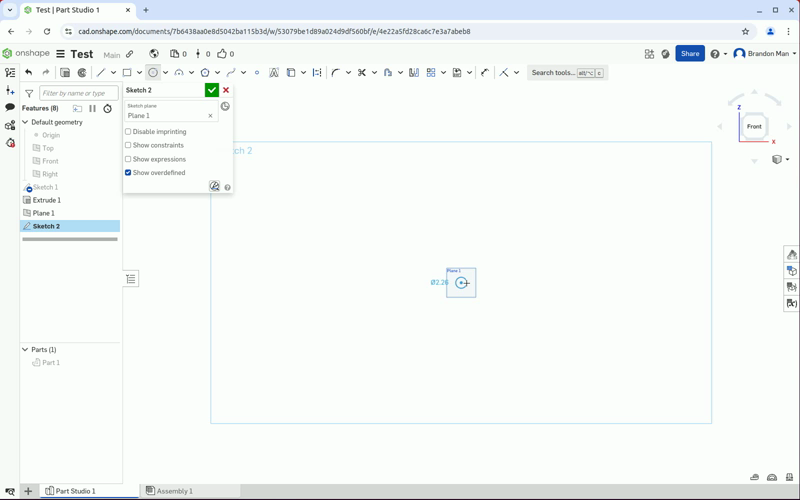
key(esc)
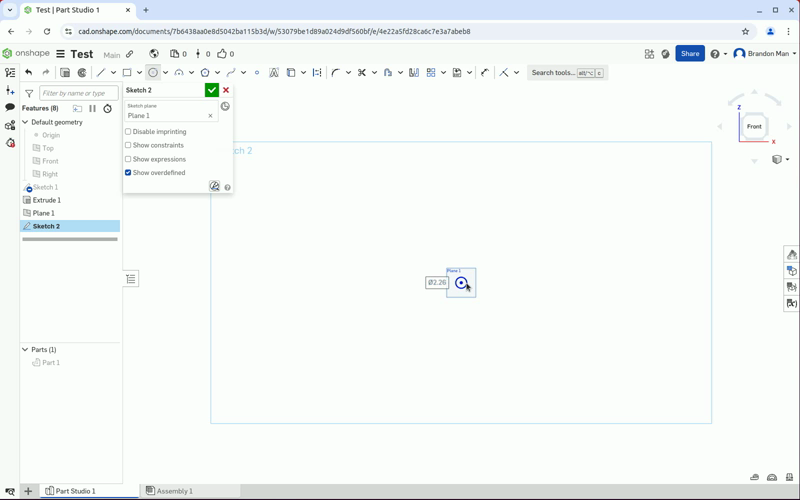
mouse_move(458, 283)
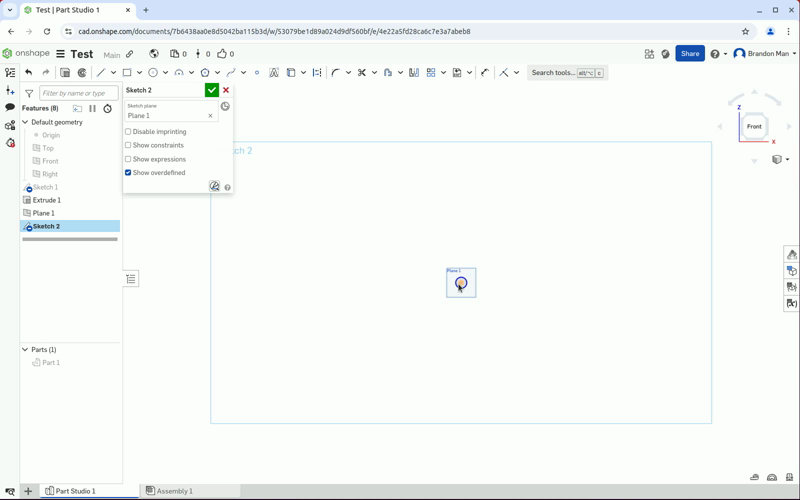
scroll(6)
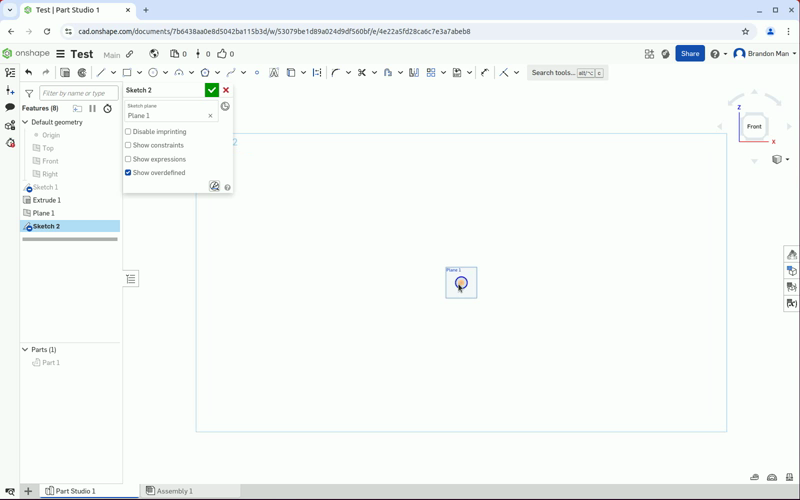
scroll(6)
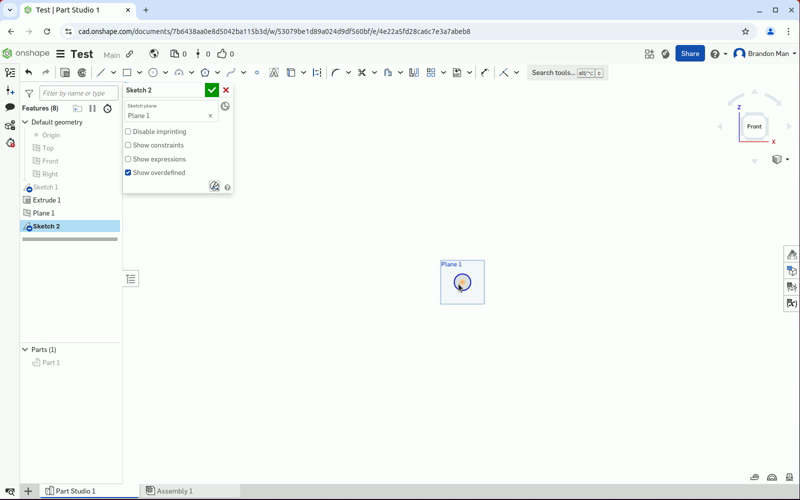
scroll(6)
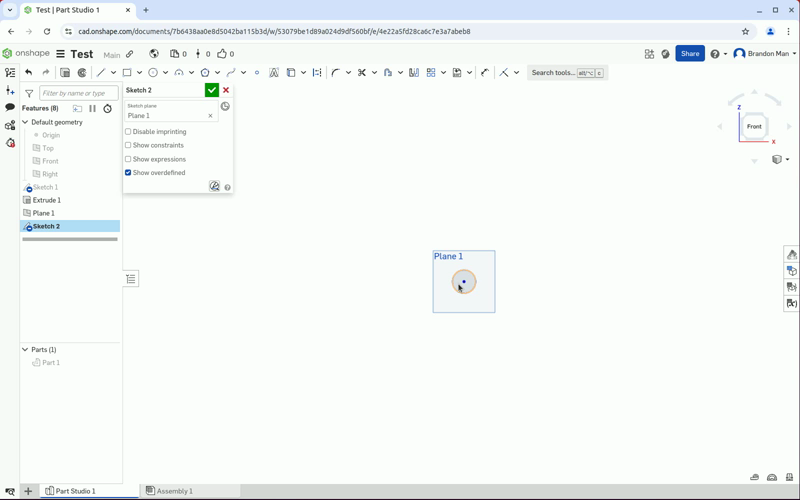
scroll(6)
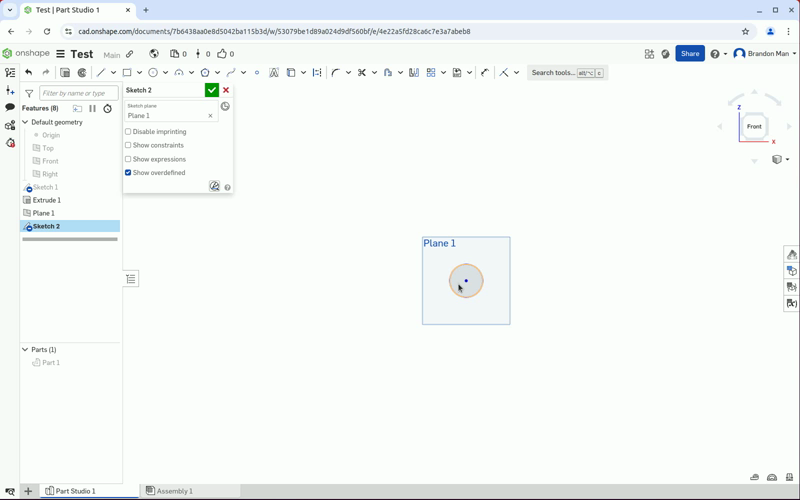
scroll(6)
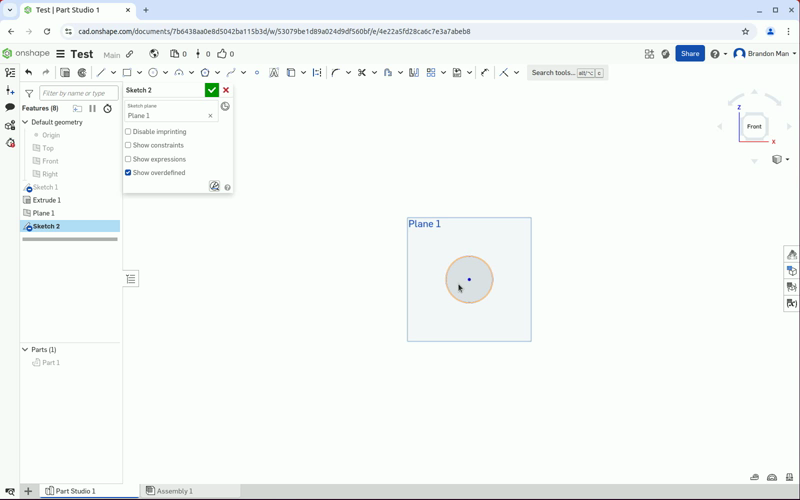
scroll(6)
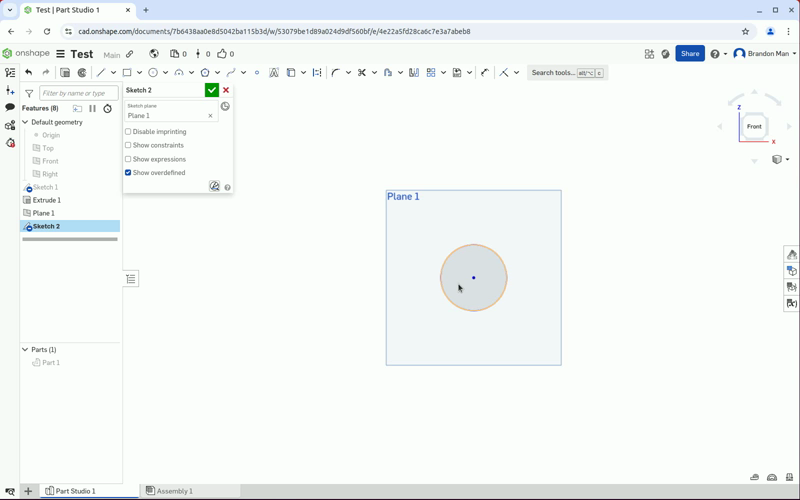
scroll(6)
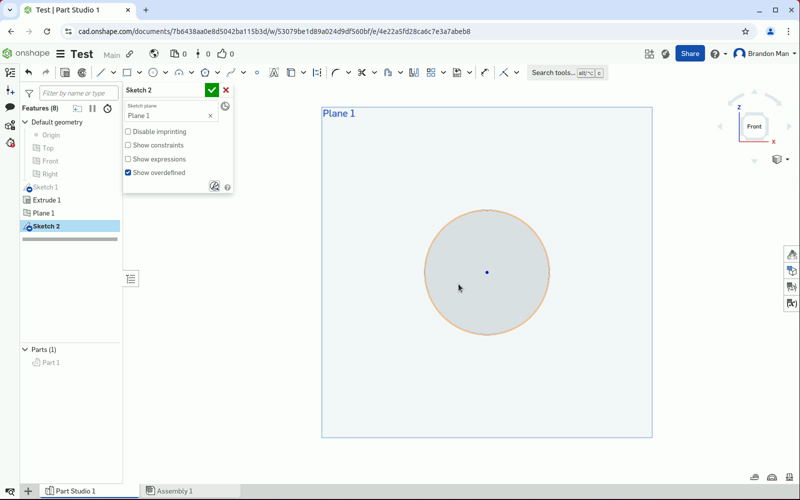
click(458, 283)
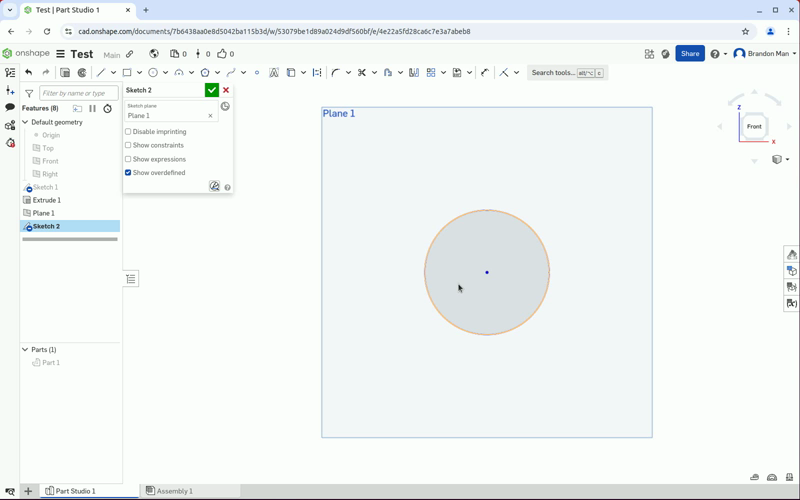
scroll(-6)
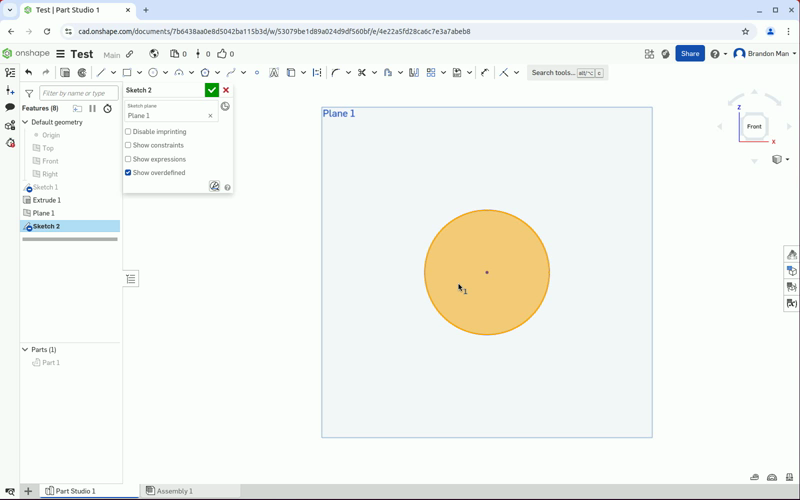
scroll(-6)
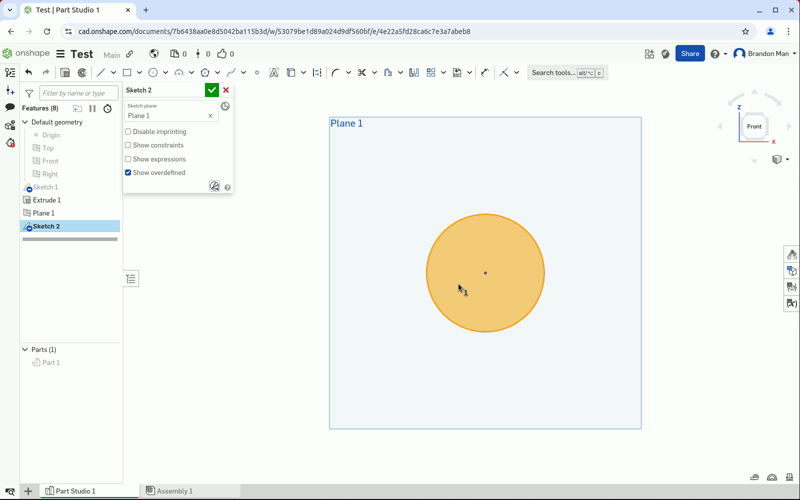
scroll(-6)
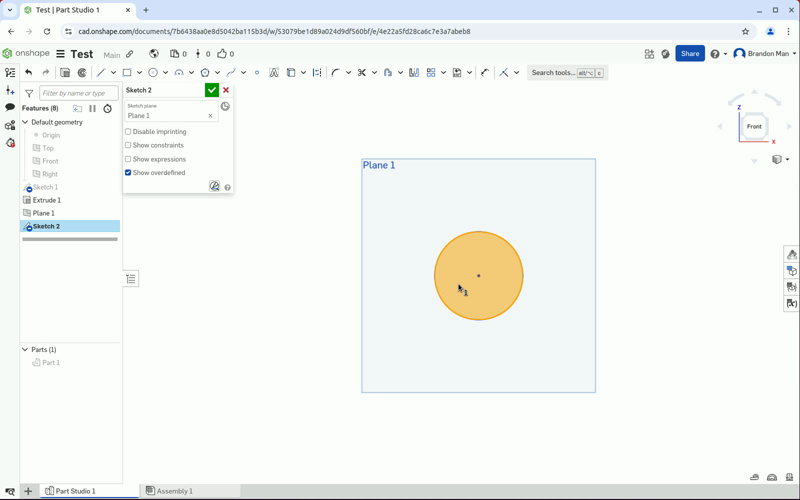
scroll(-6)
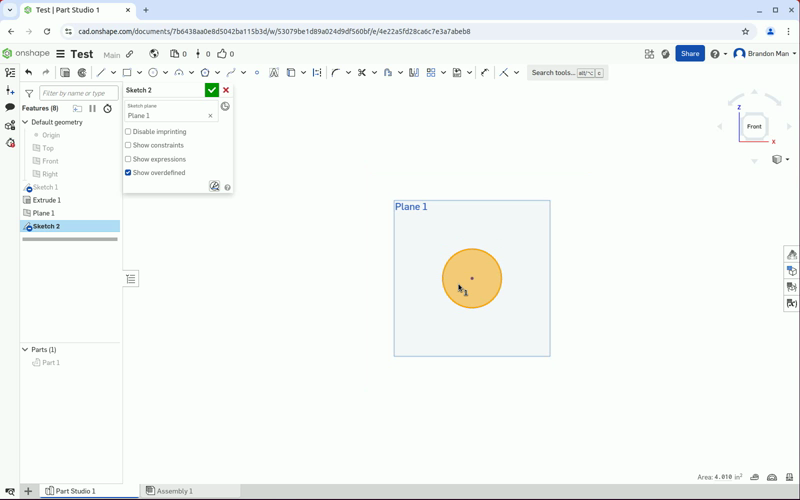
scroll(-6)
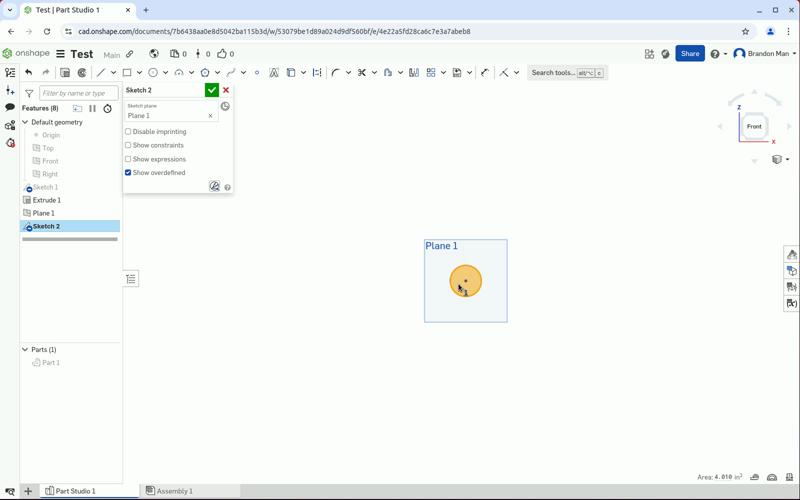
scroll(-6)
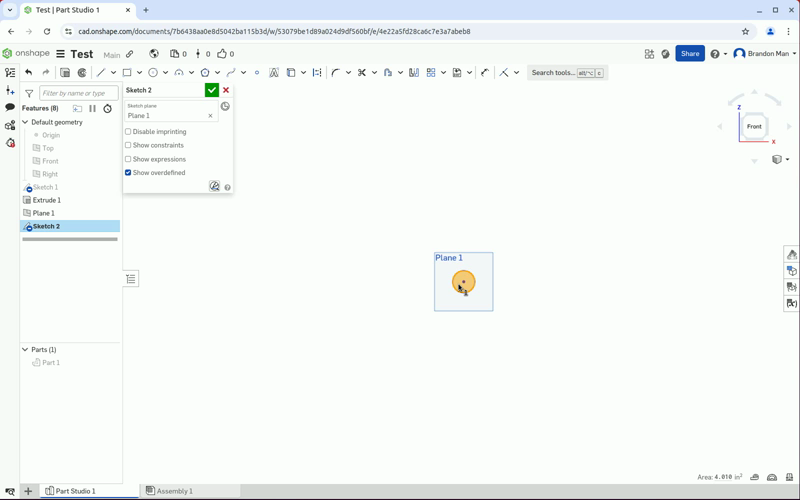
scroll(-6)
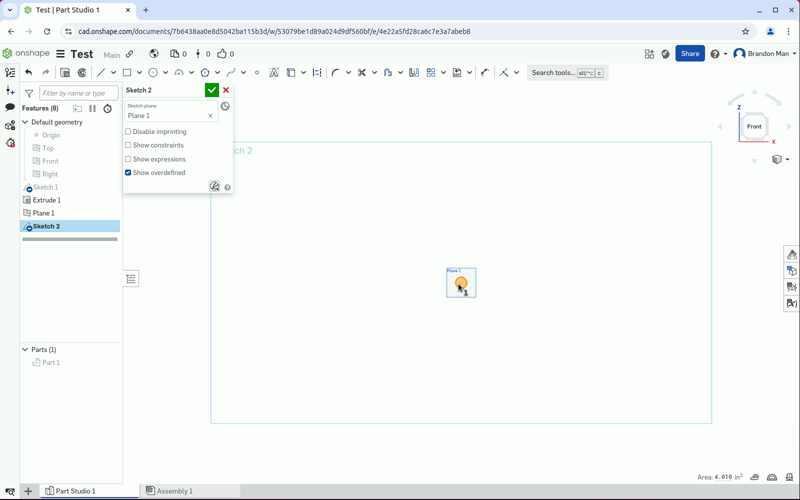
mouse_move(73, 352)
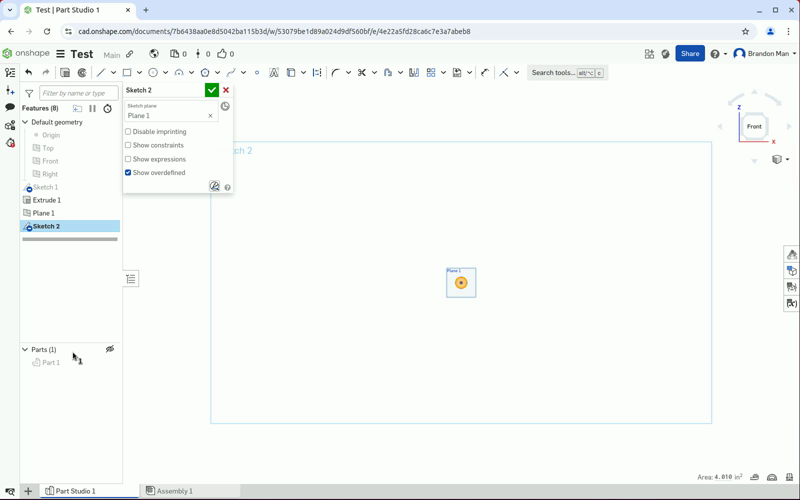
key(shift+y)
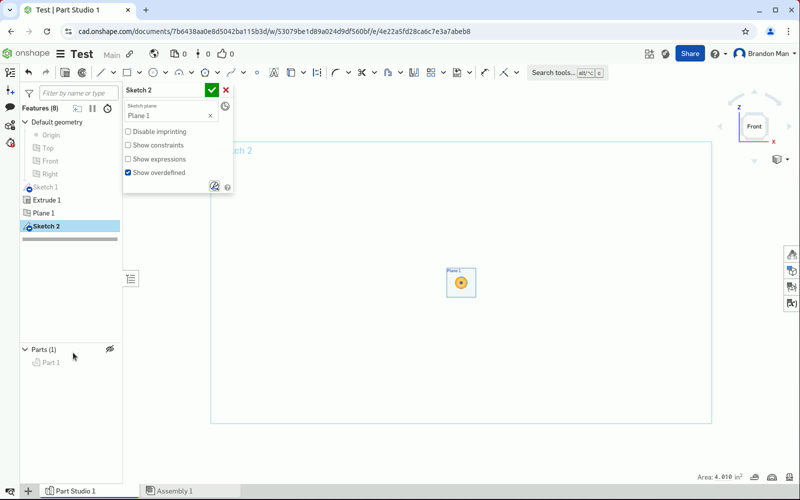
key(shift+e)
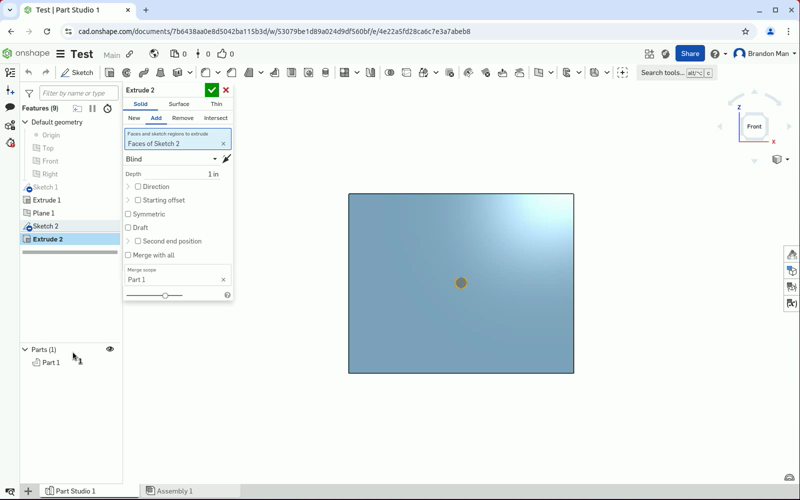
mouse_move(143, 106)
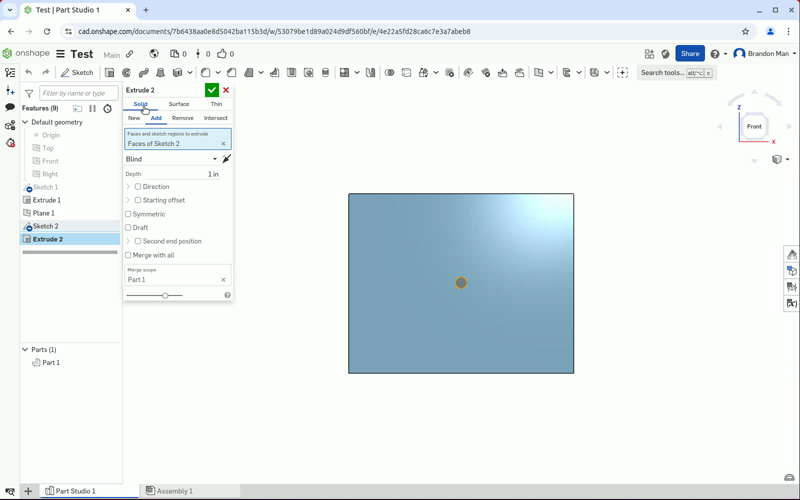
click(143, 106)
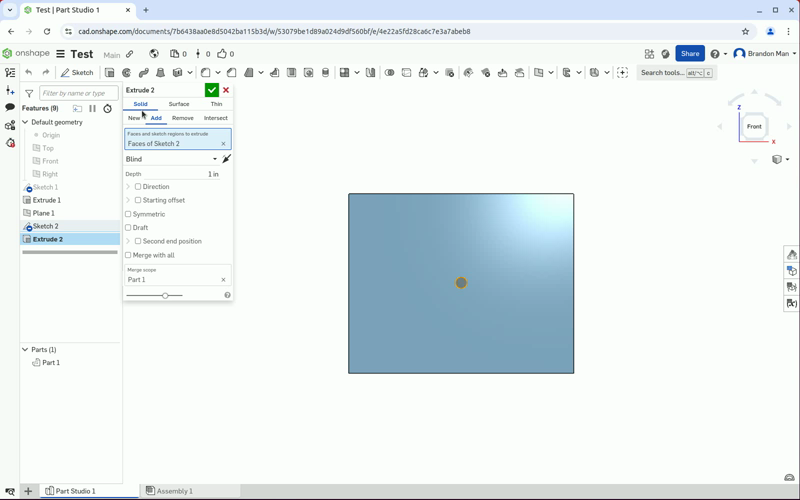
mouse_move(137, 120)
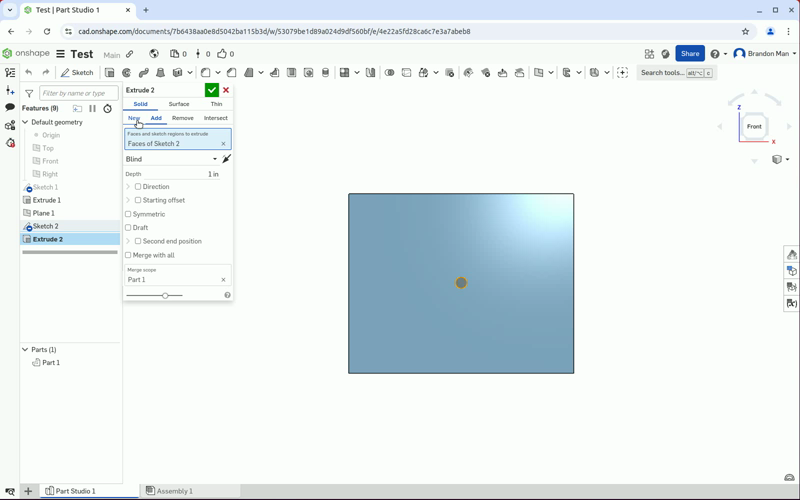
click(137, 120)
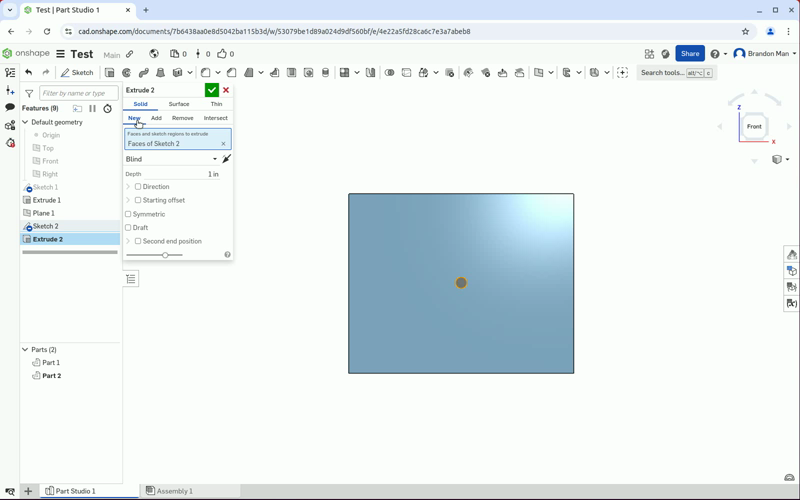
key(tab, 4)
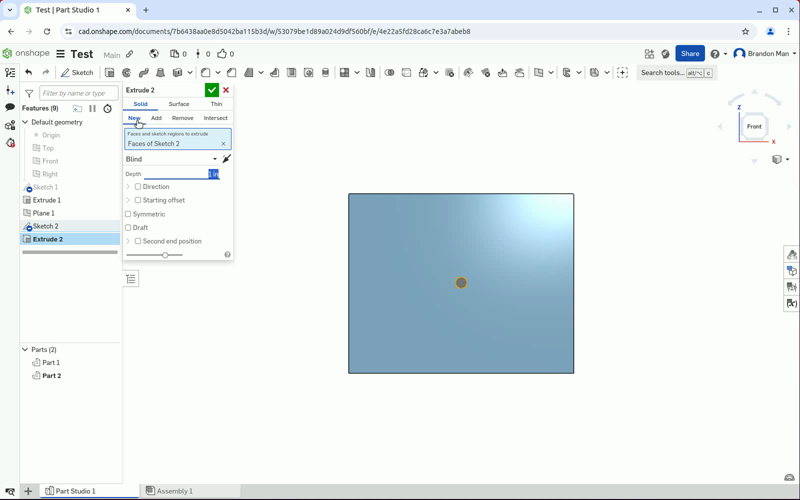
text(3.611)
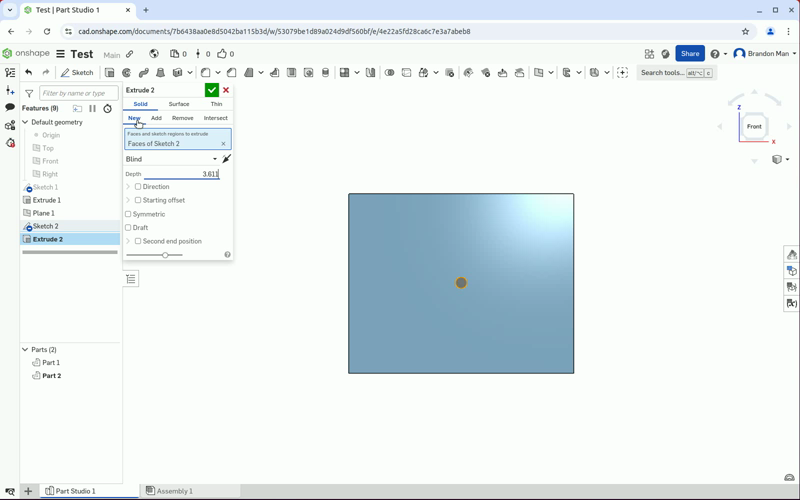
key(enter)
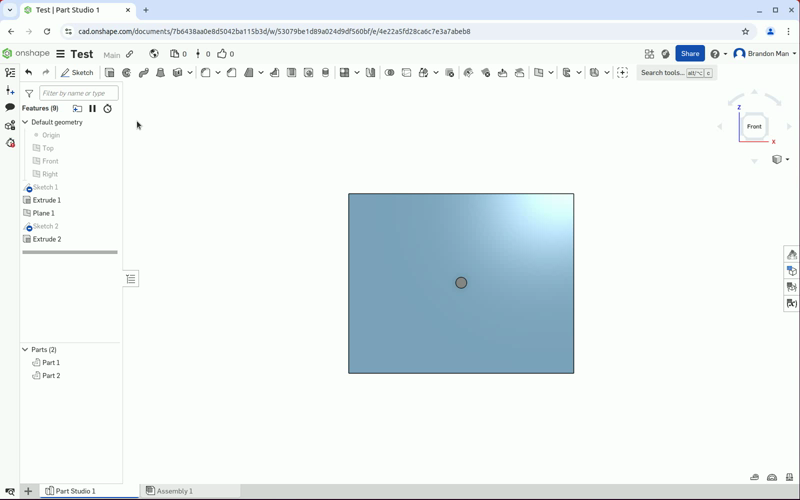
key(shift+h)
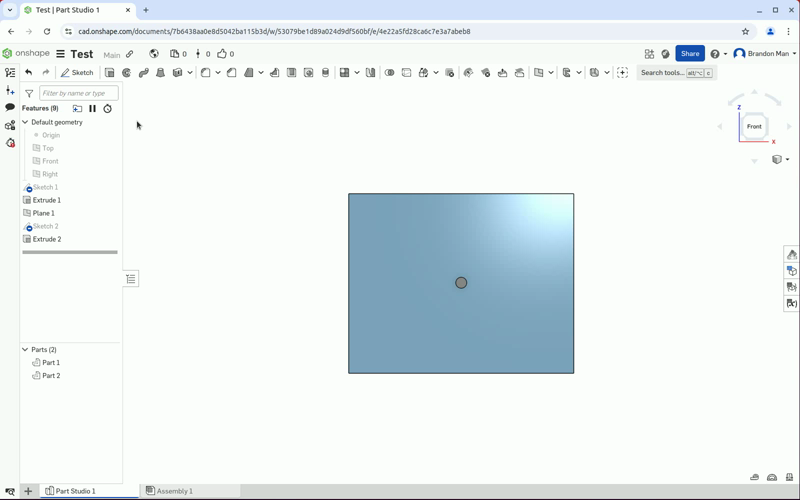
key(shift+h)
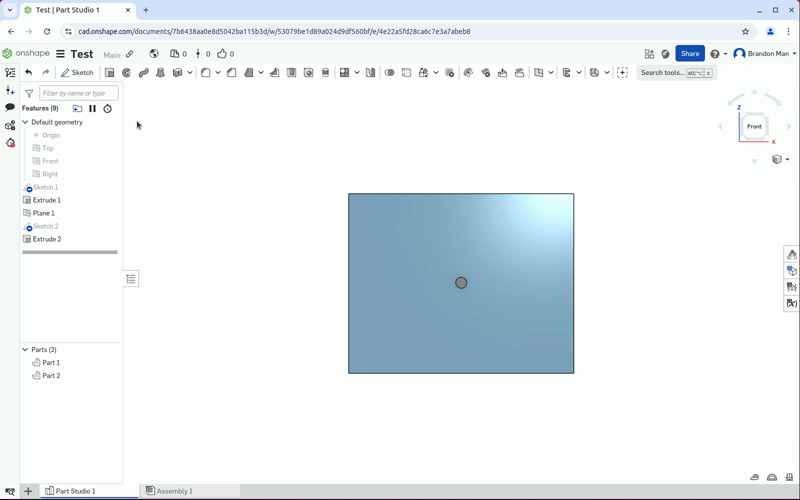
mouse_move(73, 189)
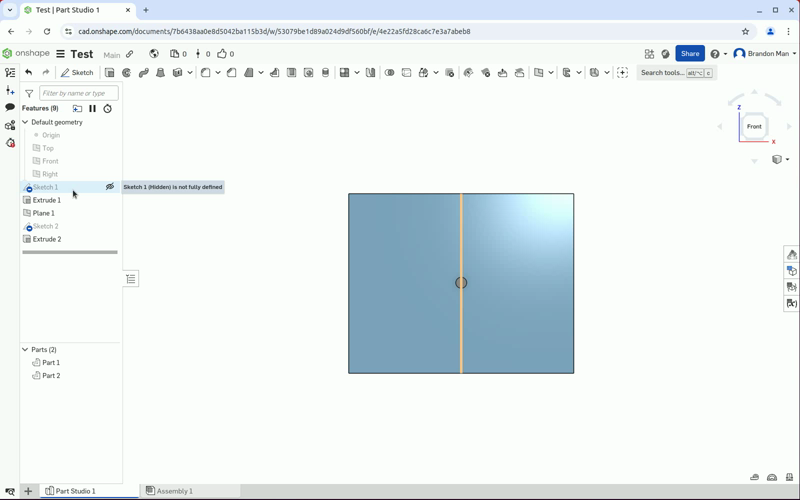
click(73, 189)
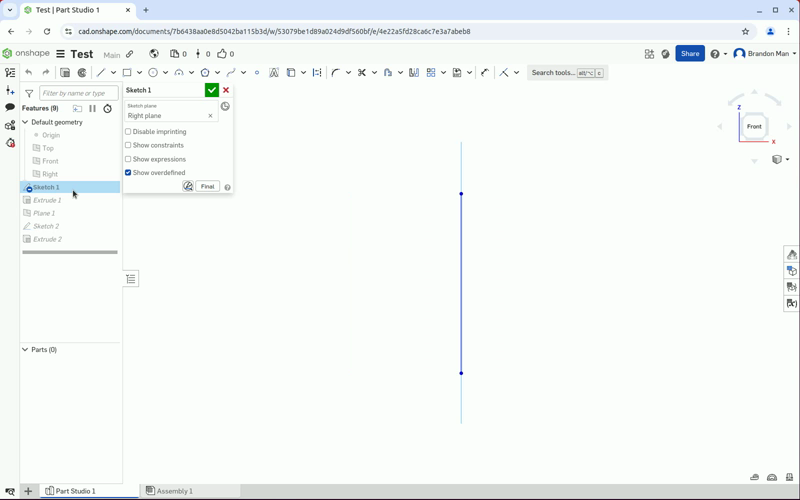
mouse_move(229, 92)
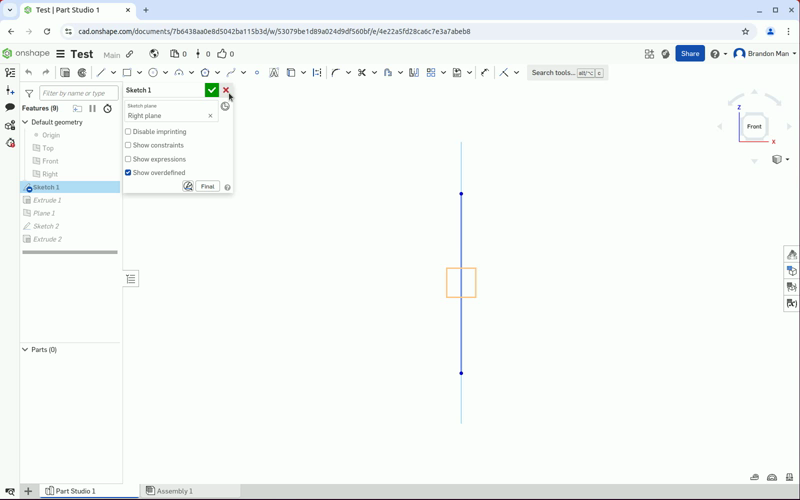
click(229, 92)
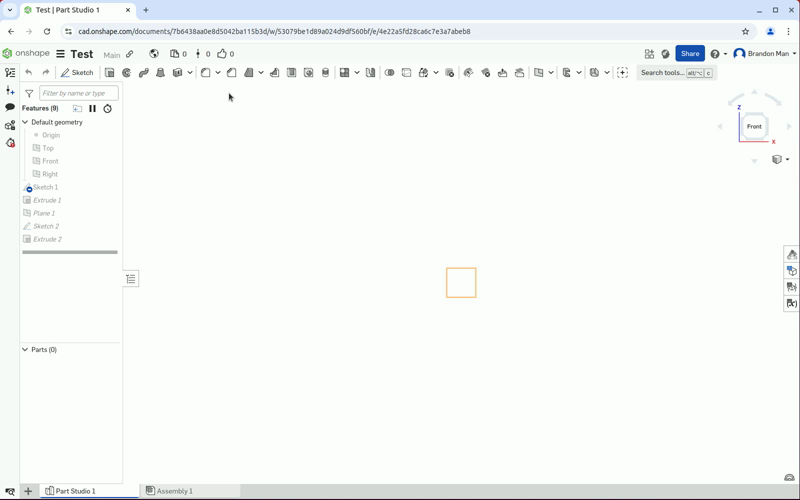
key(shift+s)
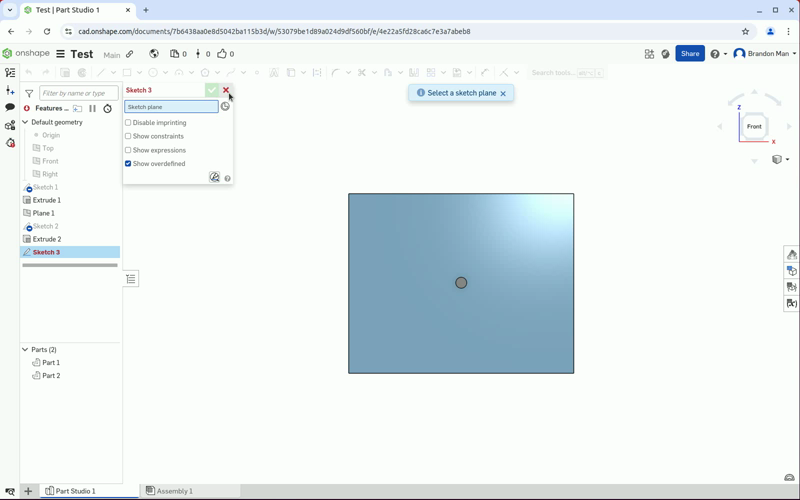
mouse_move(73, 215)
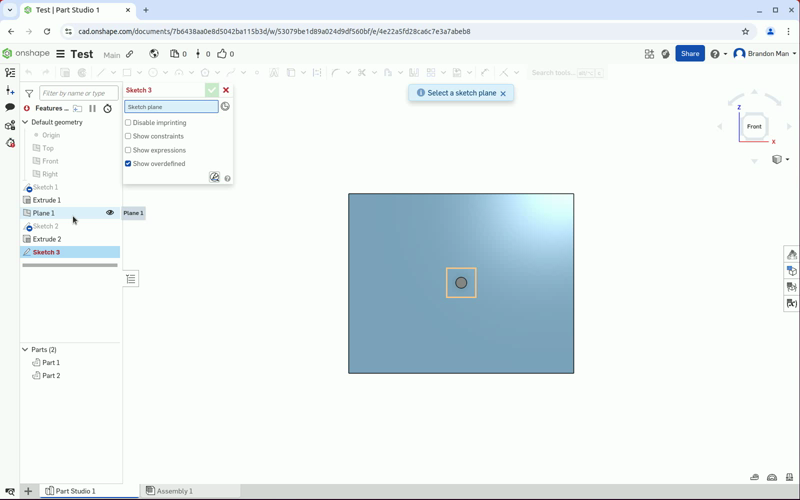
click(73, 215)
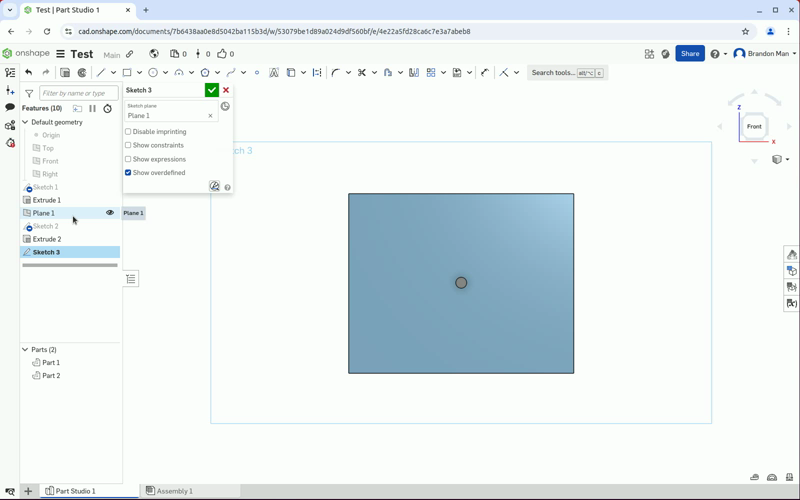
mouse_move(73, 352)
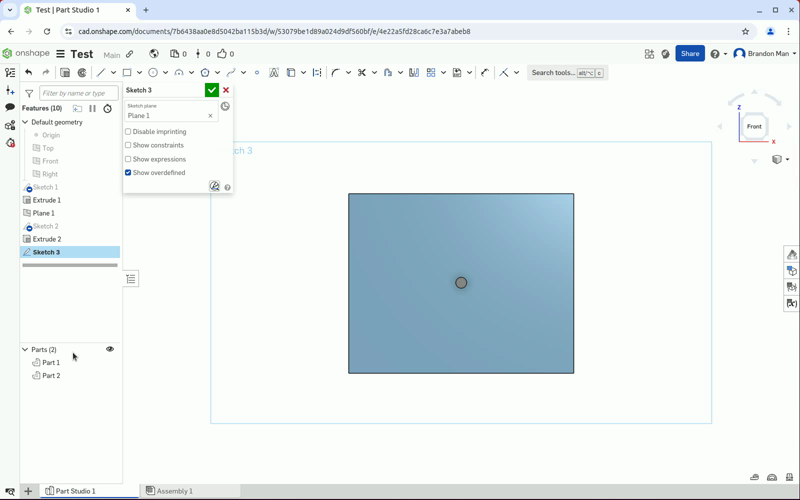
key(y)
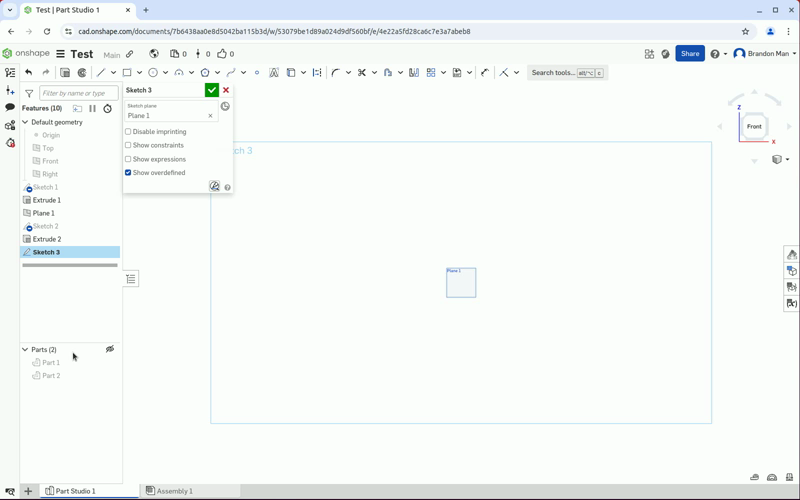
key(c)
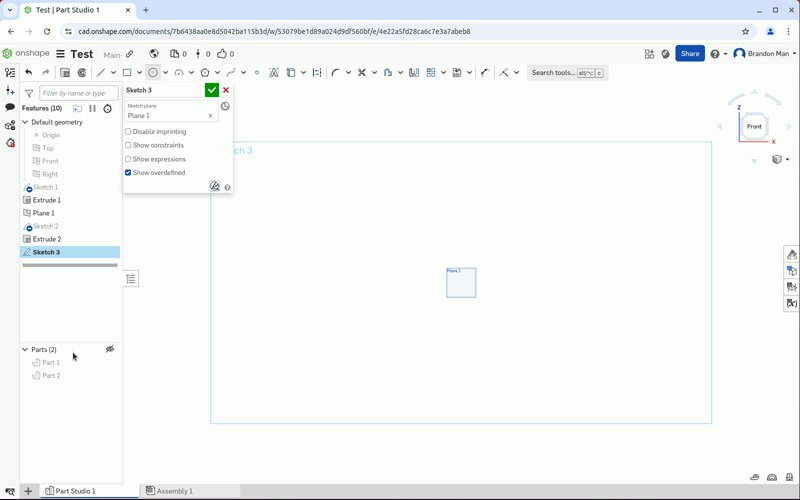
key_down(shift)
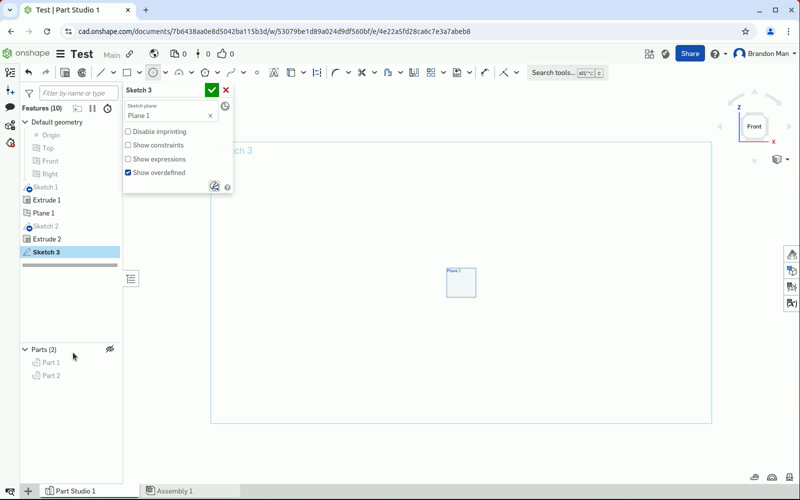
mouse_move(371, 215)
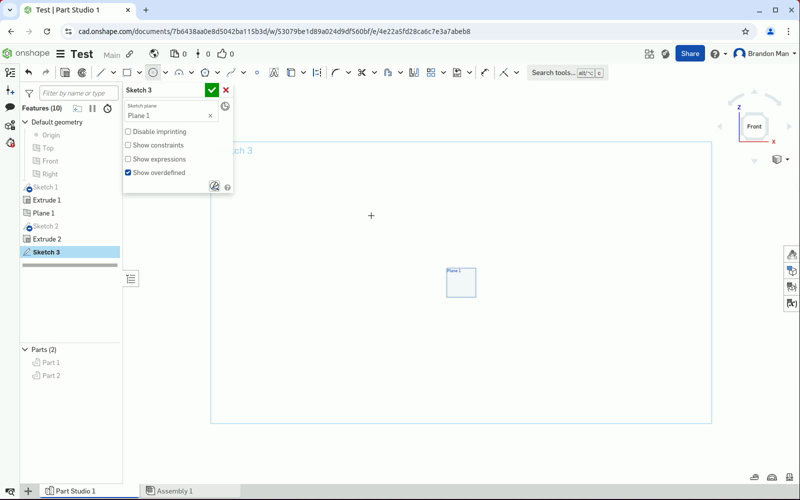
click(371, 215)
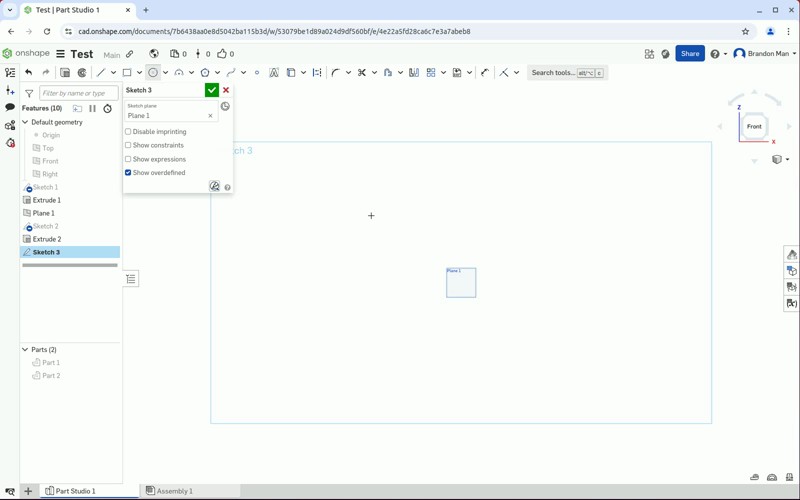
key_up(shift)
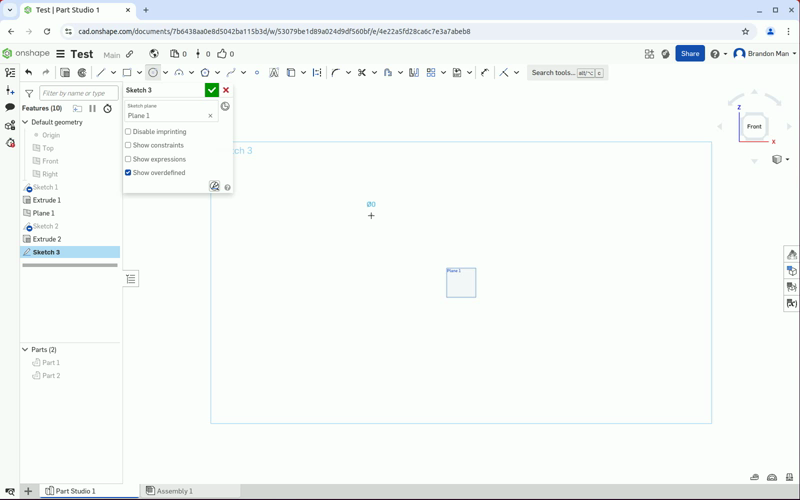
mouse_move(376, 215)
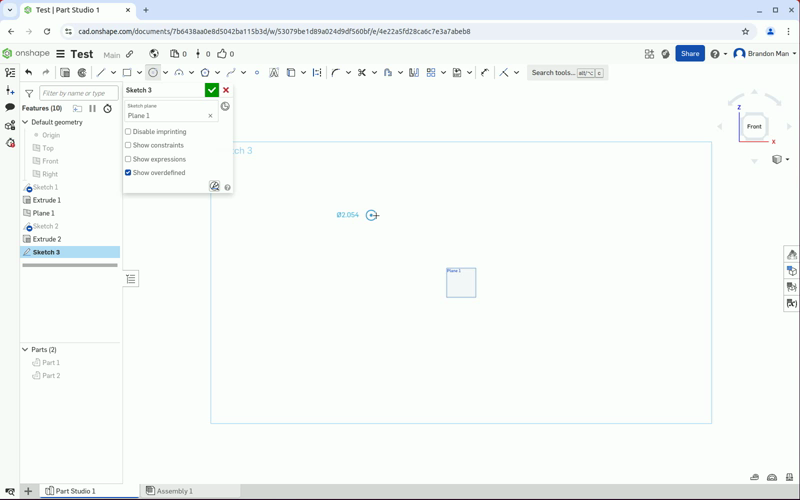
click(376, 215)
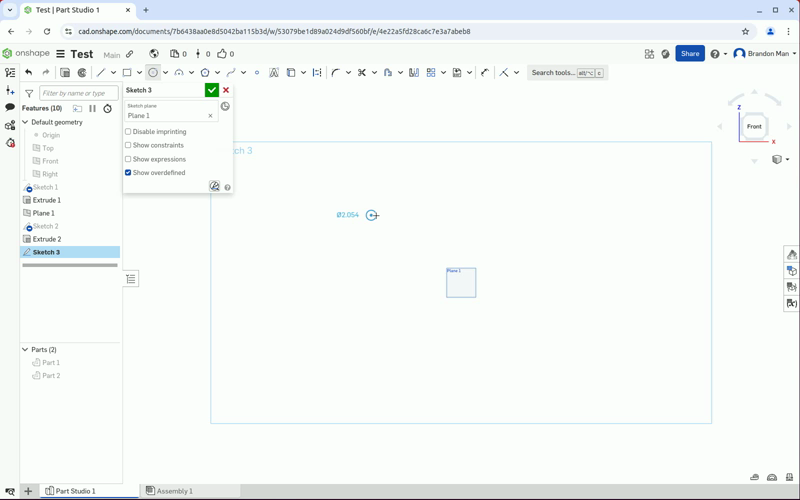
key(esc)
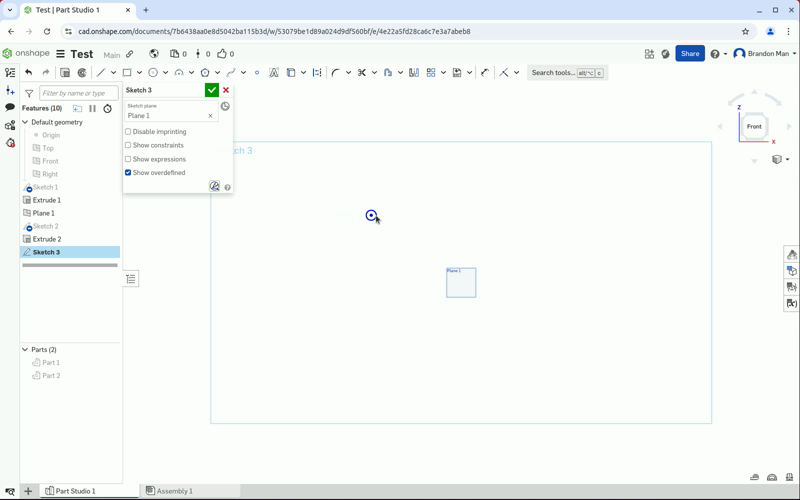
mouse_move(371, 213)
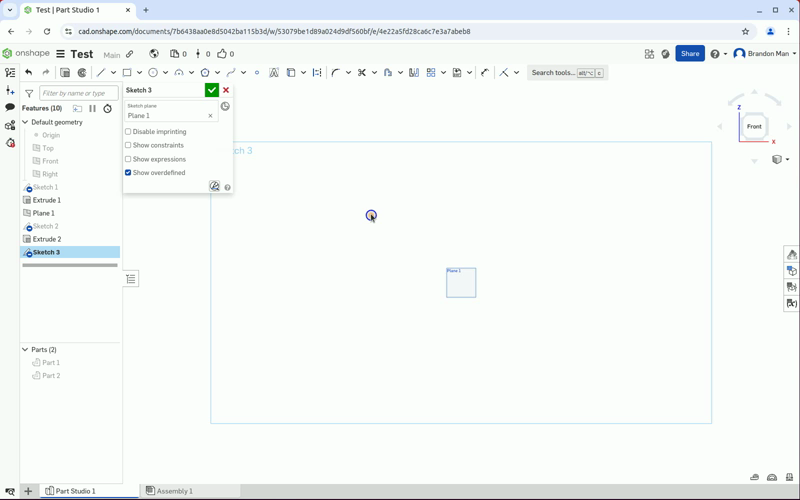
scroll(6)
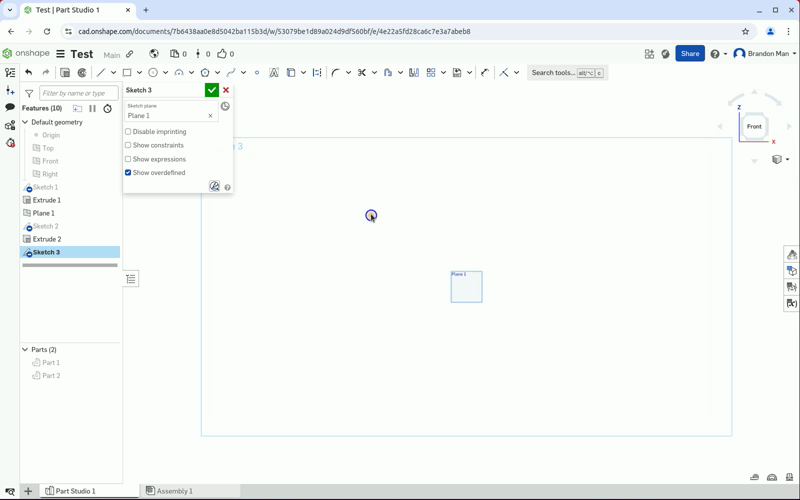
scroll(6)
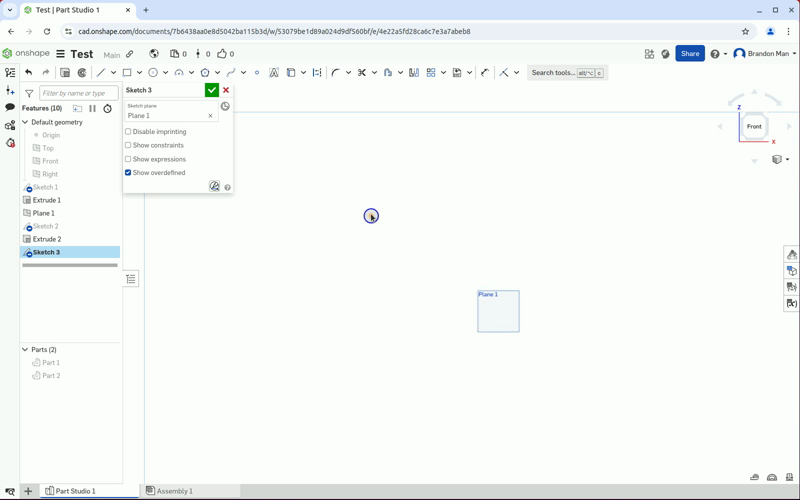
scroll(6)
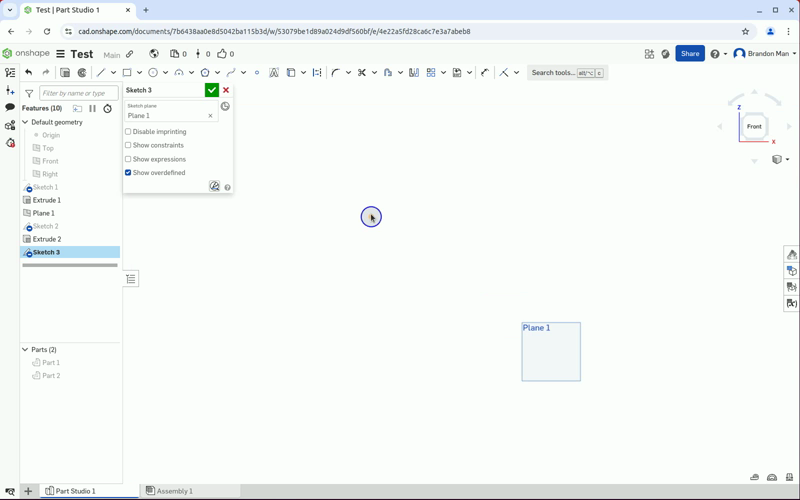
scroll(6)
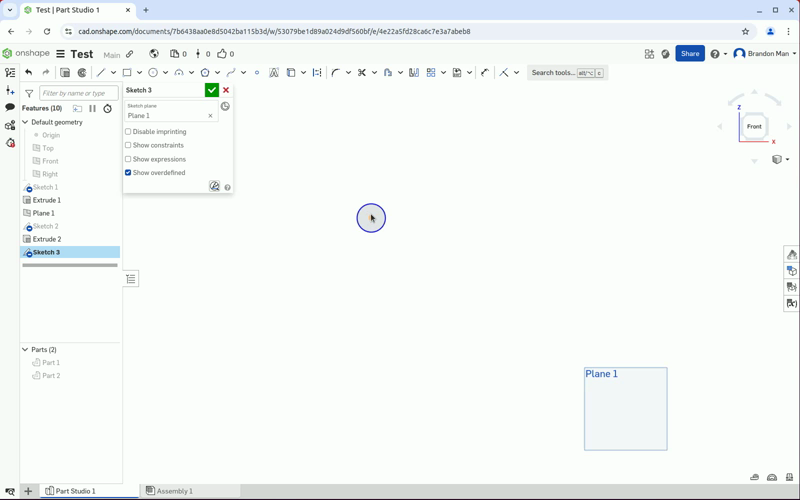
scroll(6)
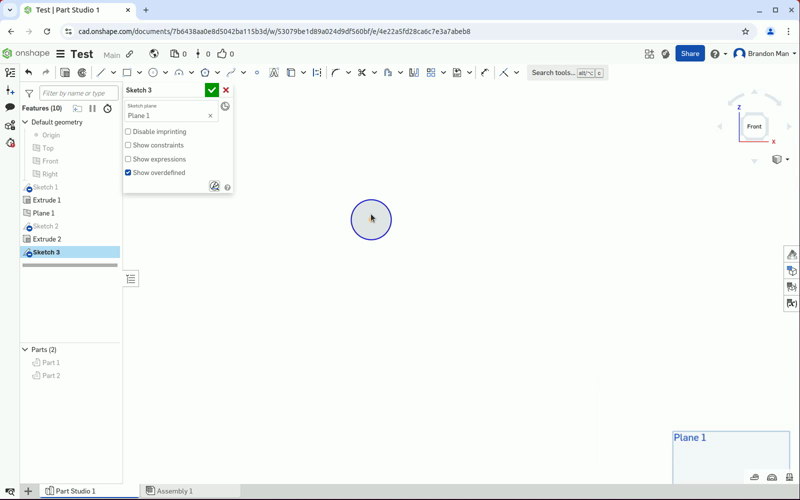
scroll(6)
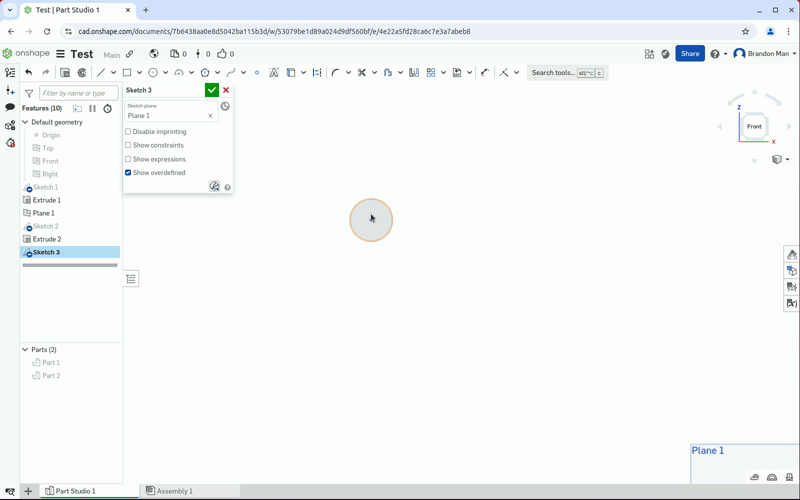
scroll(6)
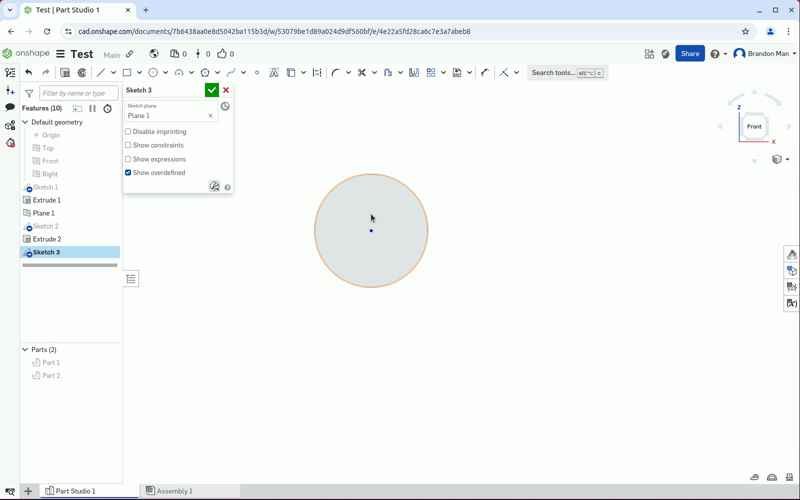
click(371, 213)
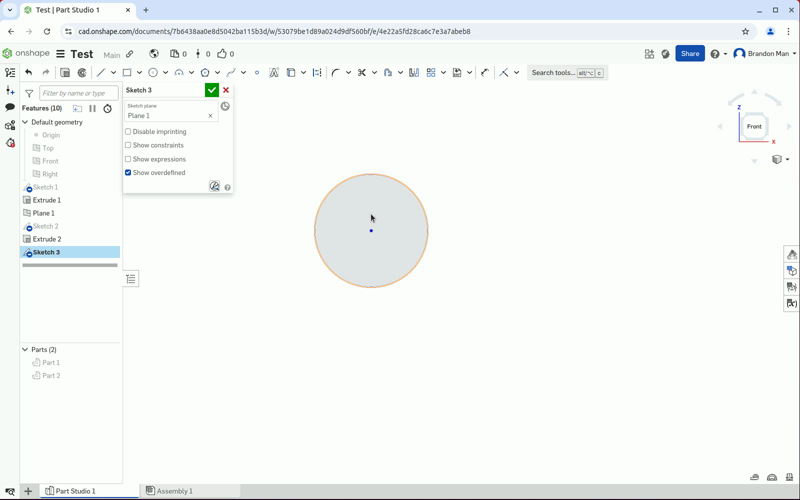
scroll(-6)
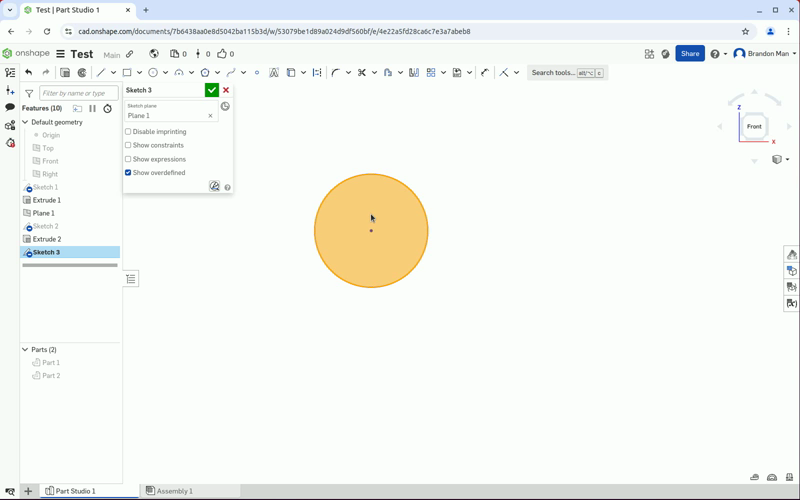
scroll(-6)
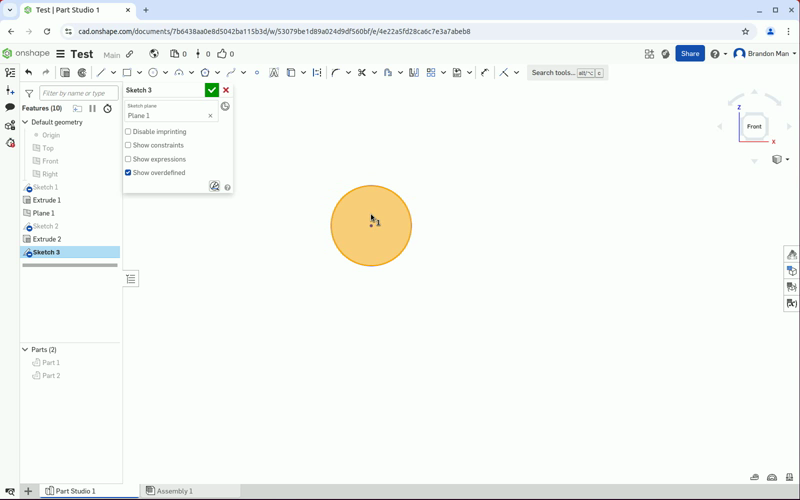
scroll(-6)
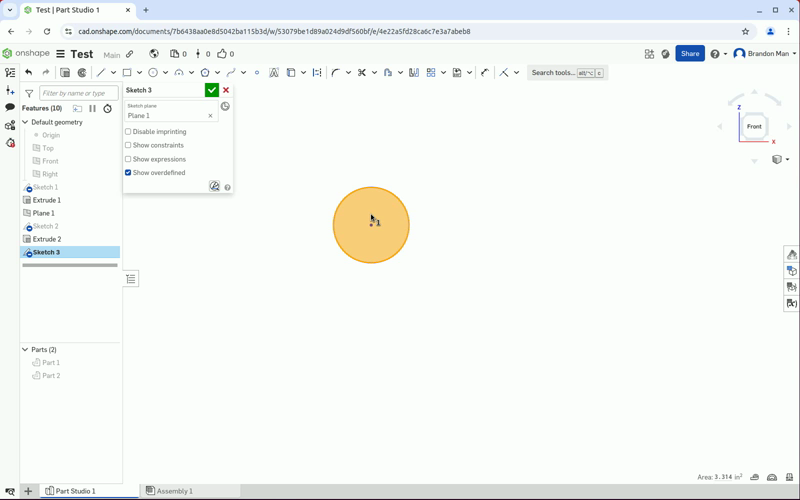
scroll(-6)
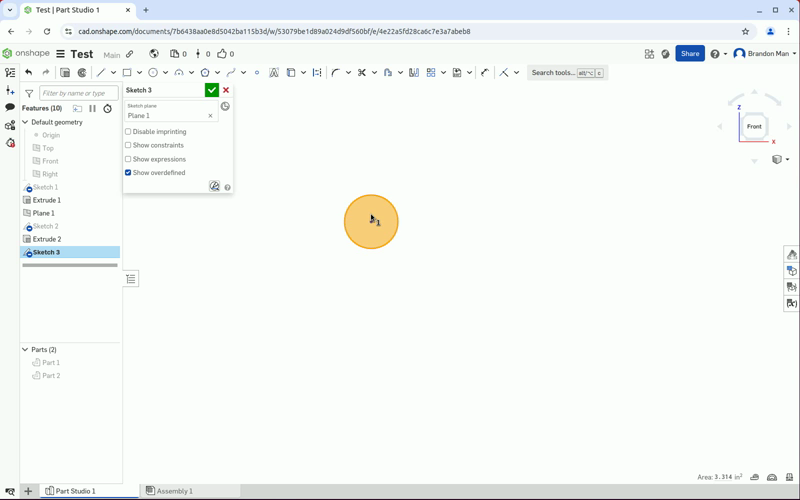
scroll(-6)
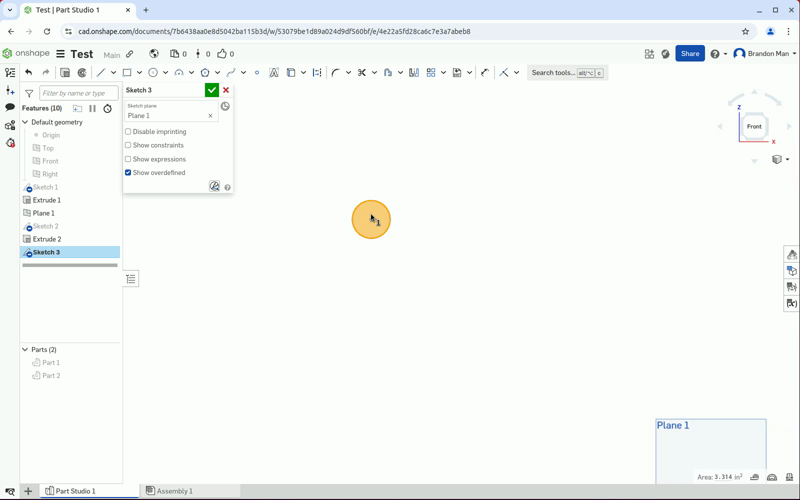
scroll(-6)
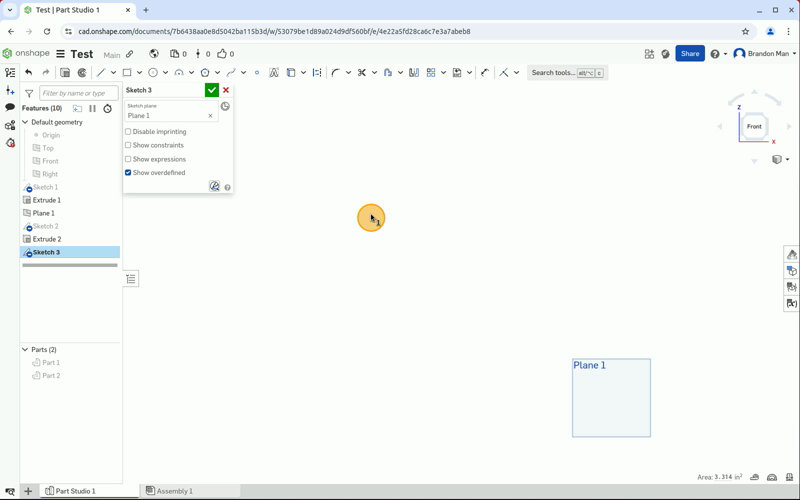
scroll(-6)
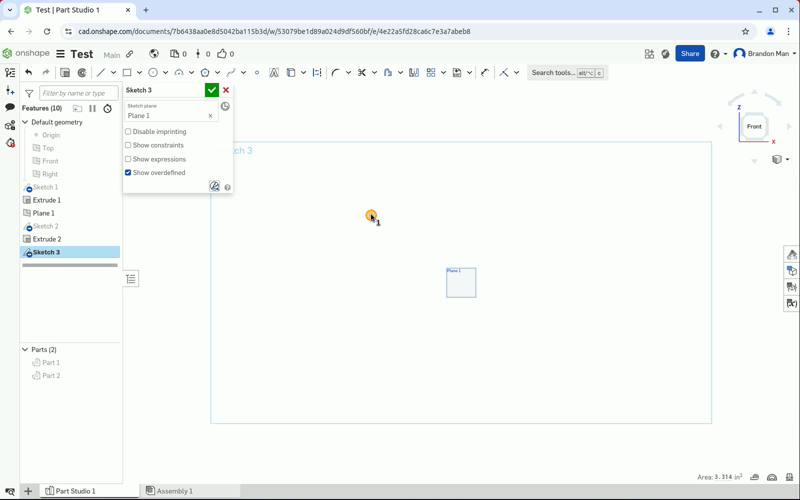
mouse_move(73, 352)
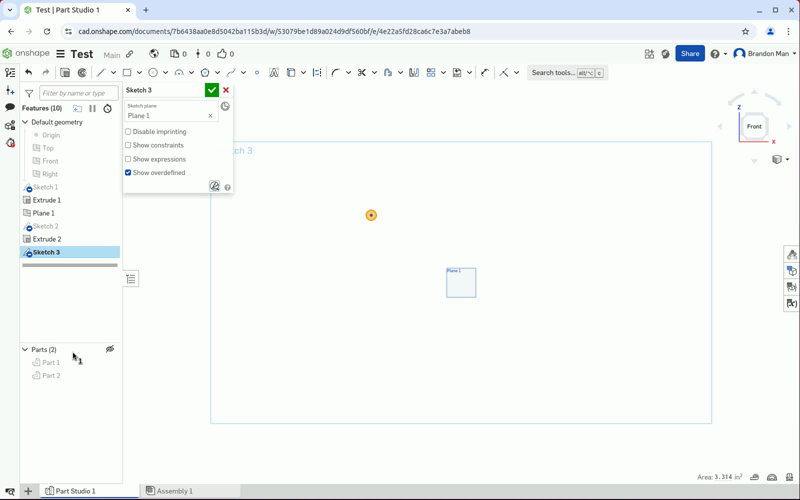
key(shift+y)
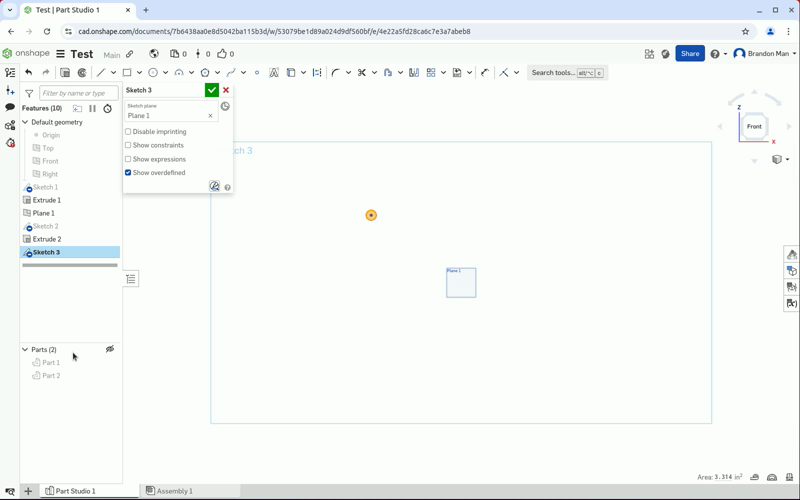
key(shift+e)
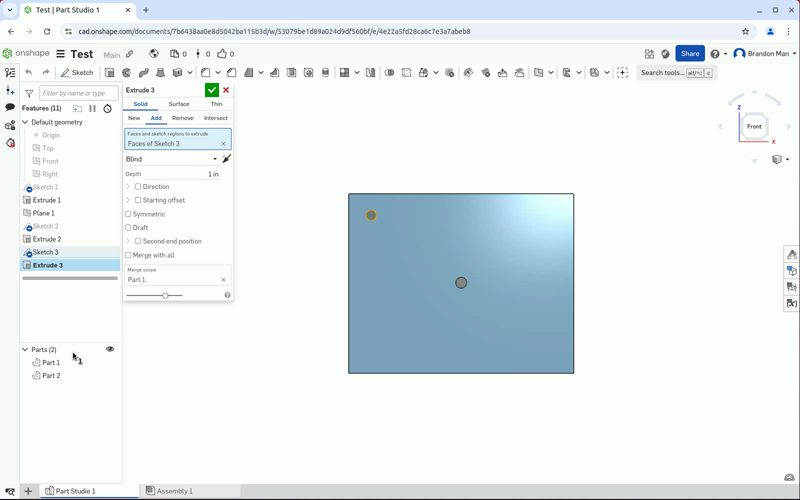
mouse_move(143, 106)
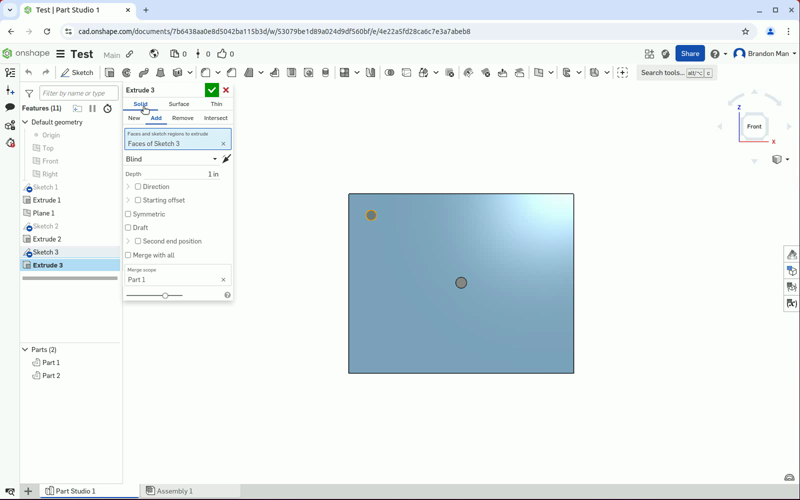
click(143, 106)
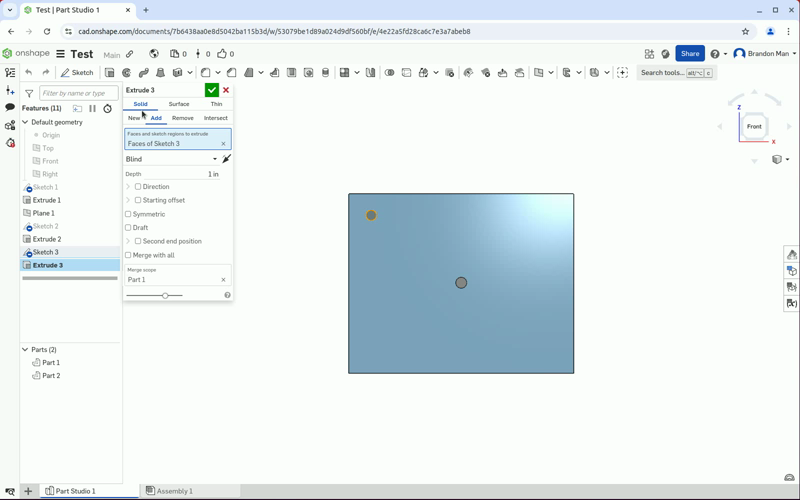
mouse_move(137, 120)
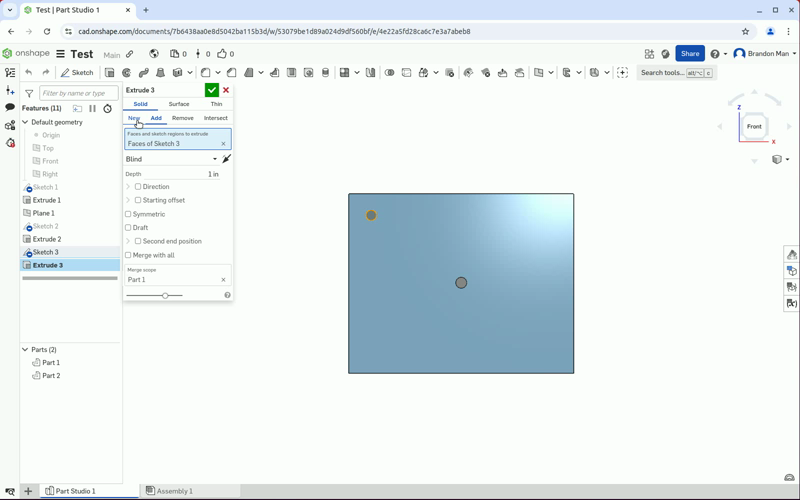
click(137, 120)
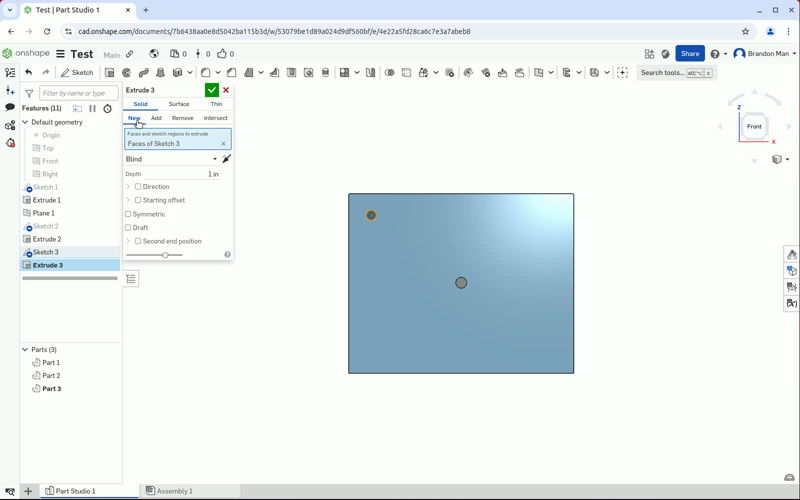
key(tab, 4)
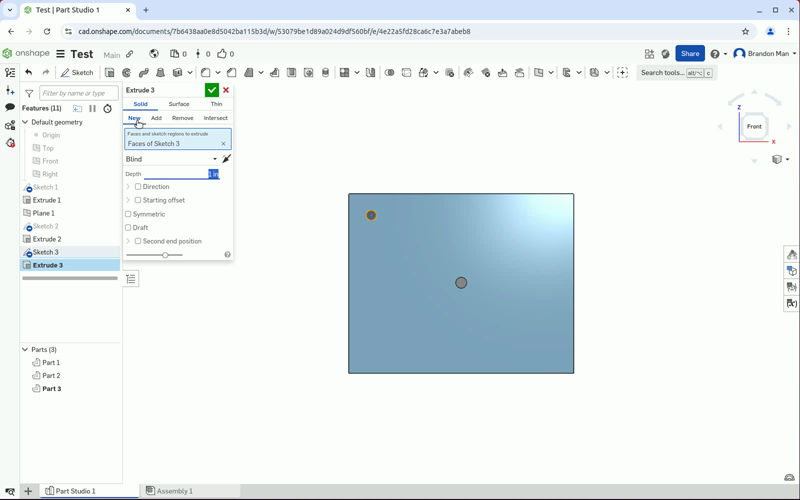
text(3.611)
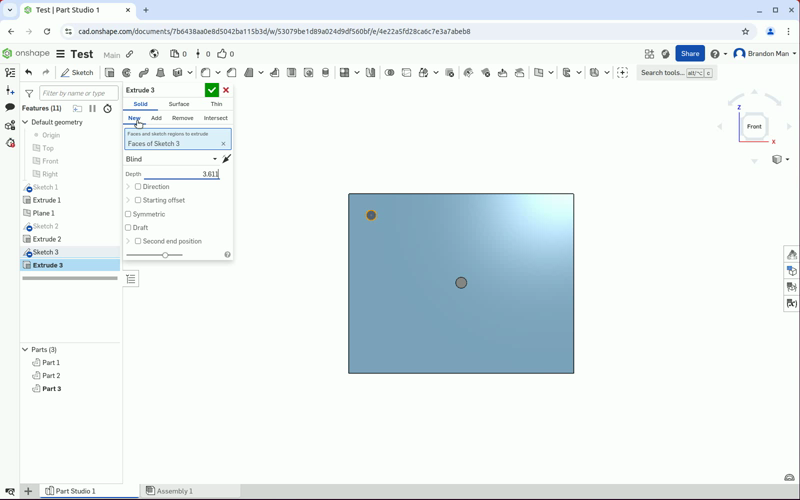
key(enter)
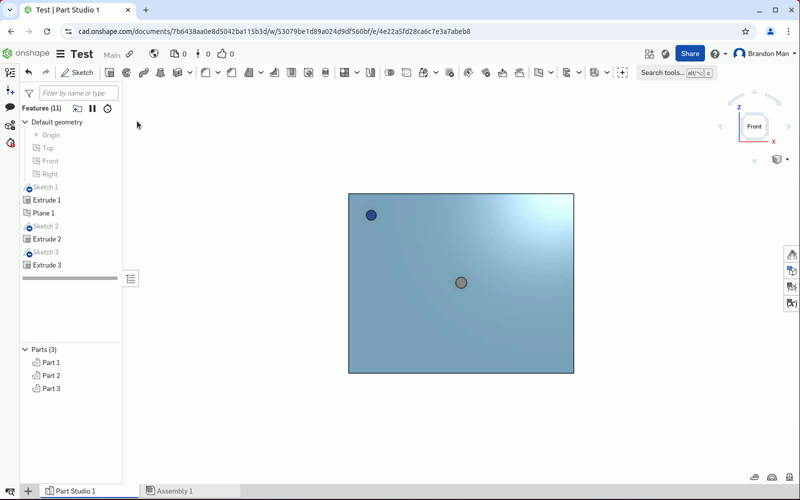
key(shift+h)
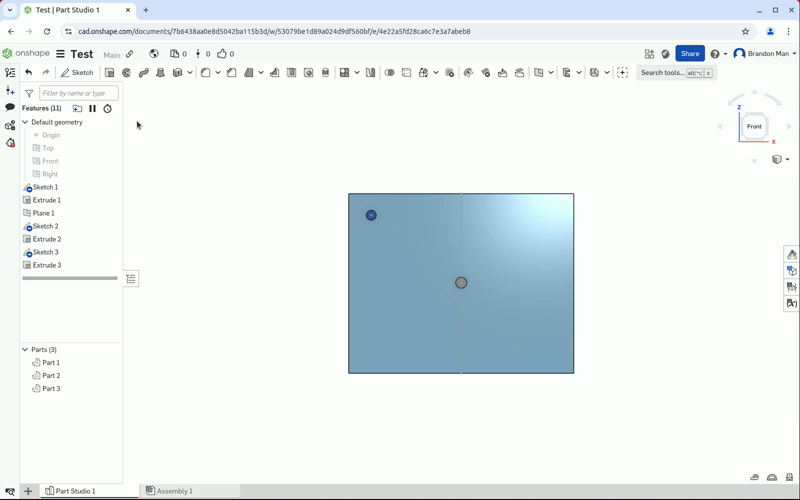
key(shift+h)
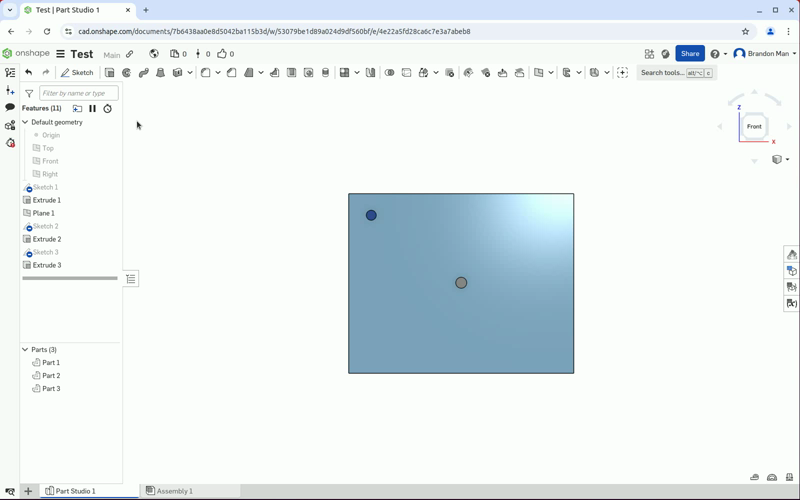
mouse_move(73, 189)
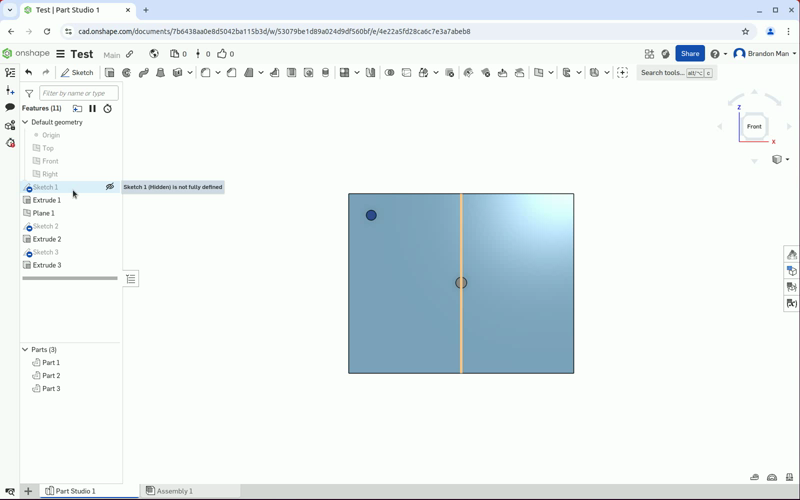
click(73, 189)
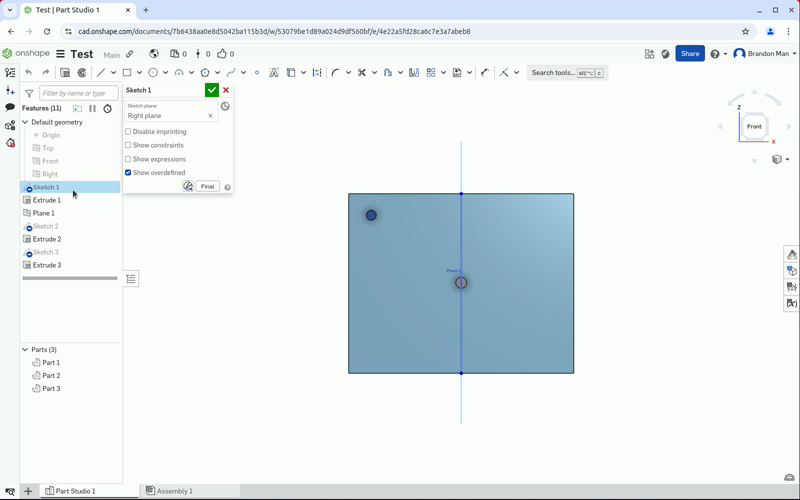
mouse_move(229, 92)
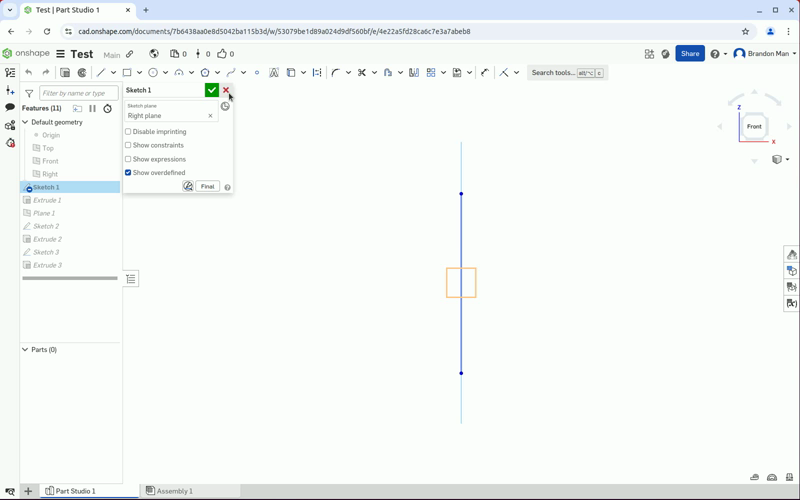
click(229, 92)
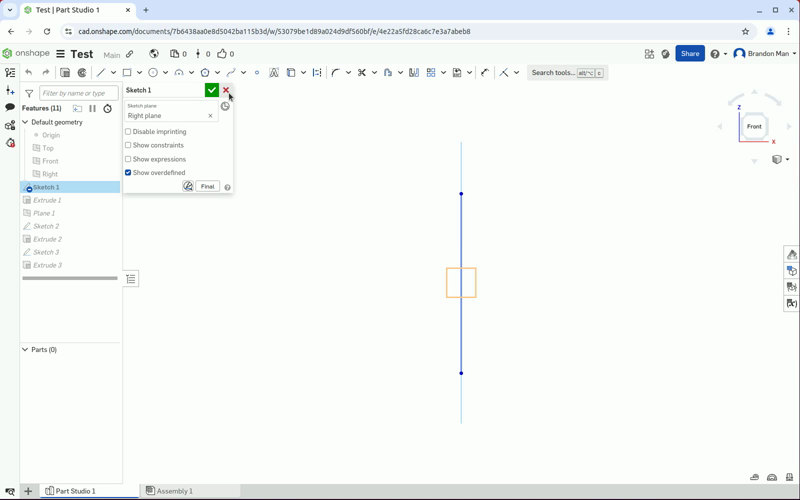
key(shift+s)
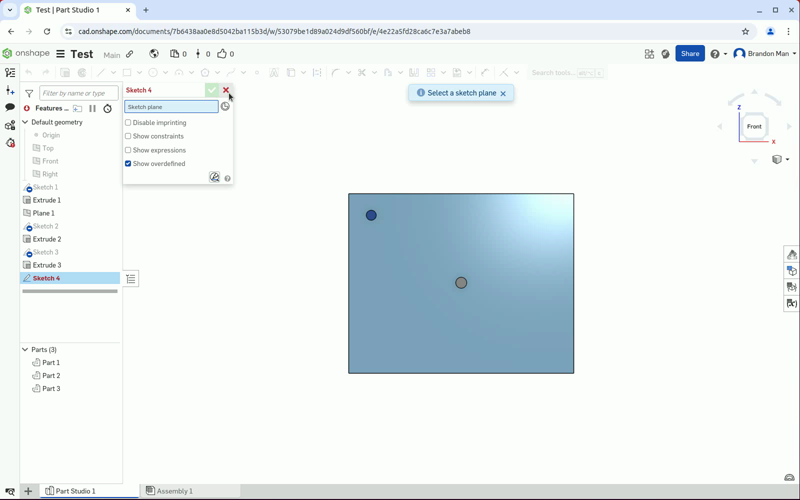
mouse_move(73, 215)
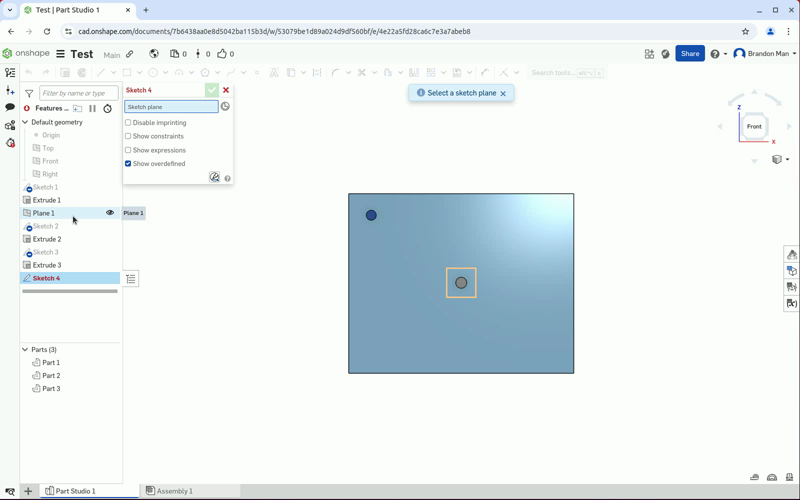
click(73, 215)
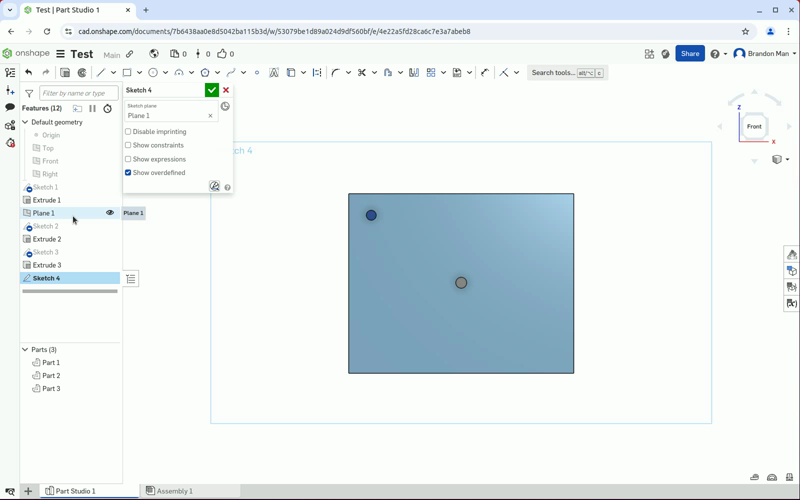
mouse_move(73, 352)
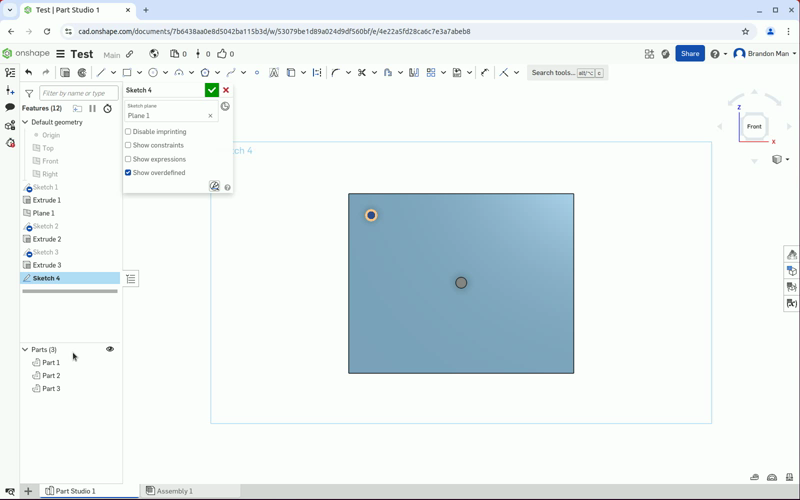
key(y)
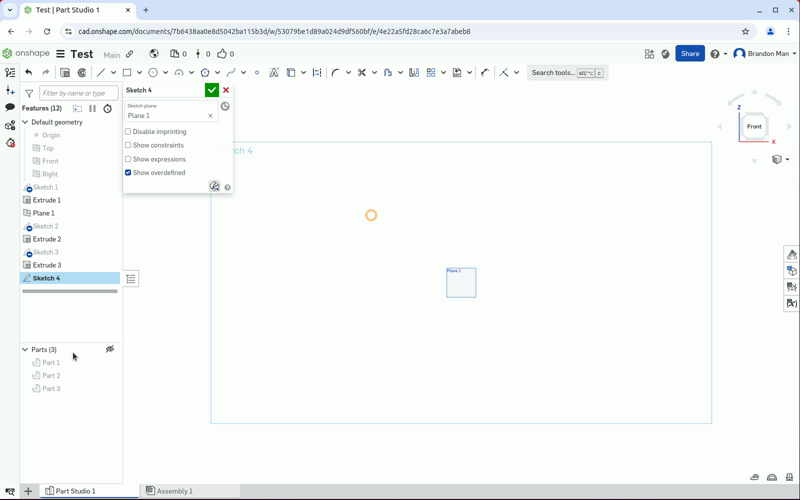
key(c)
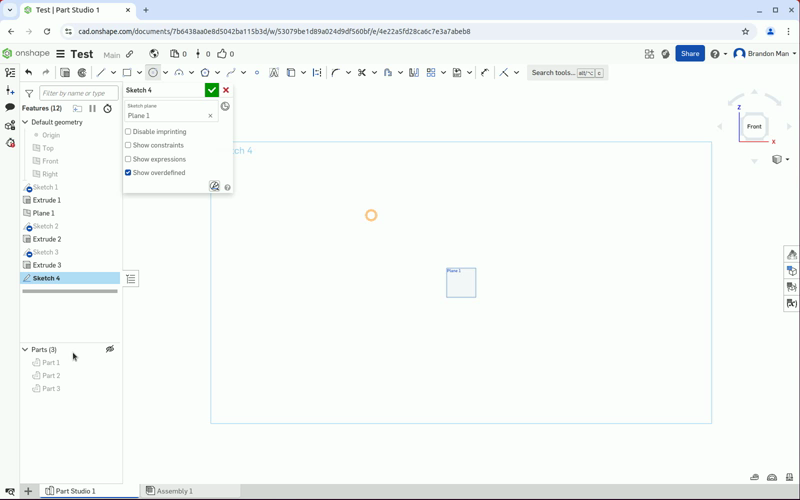
key_down(shift)
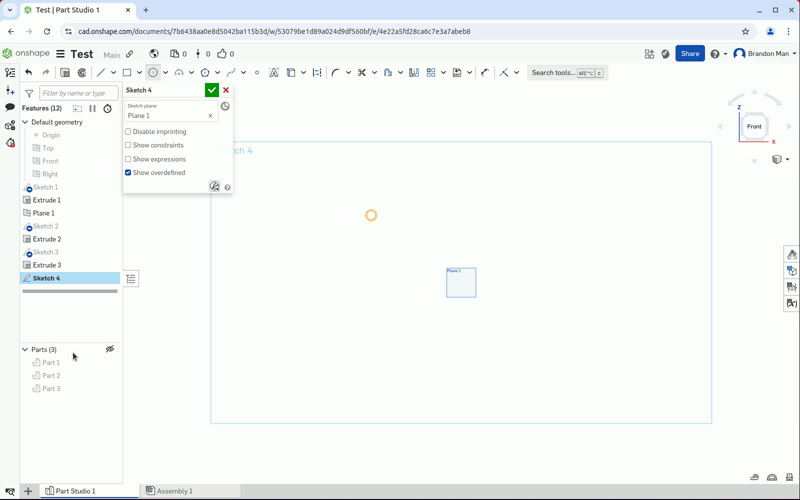
mouse_move(371, 351)
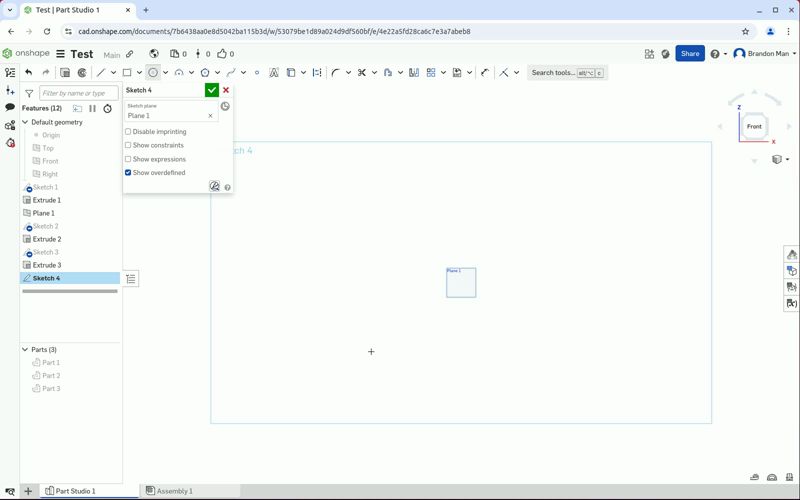
click(371, 351)
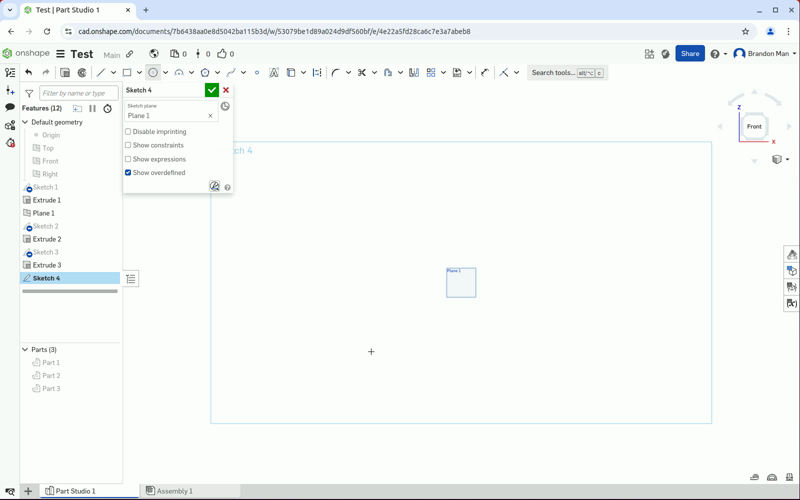
key_up(shift)
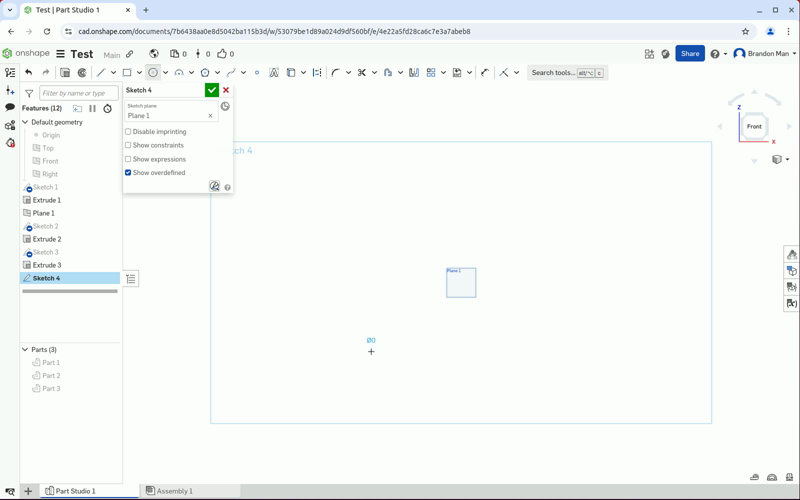
mouse_move(376, 351)
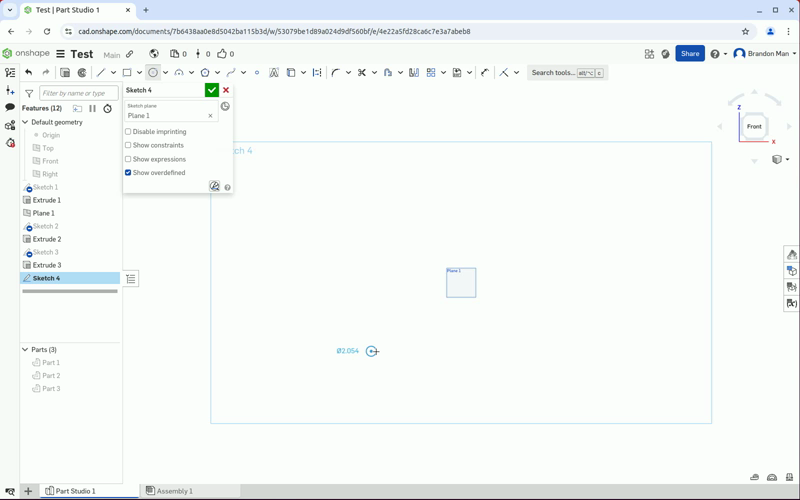
click(376, 351)
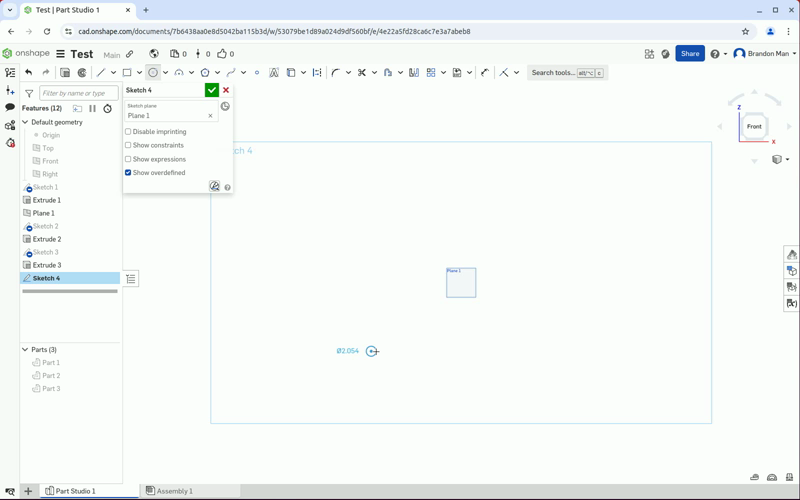
key(esc)
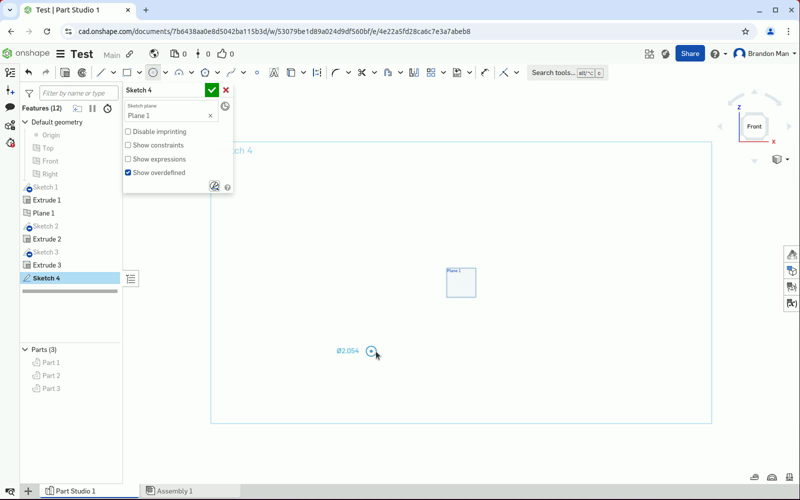
mouse_move(369, 347)
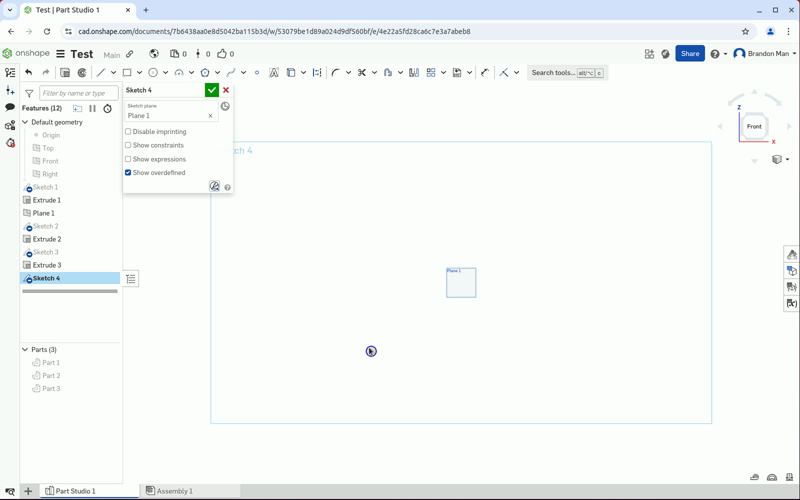
scroll(6)
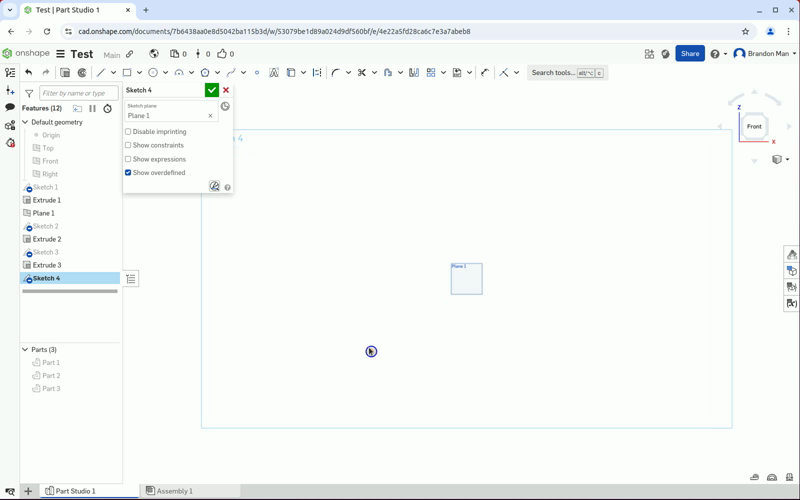
scroll(6)
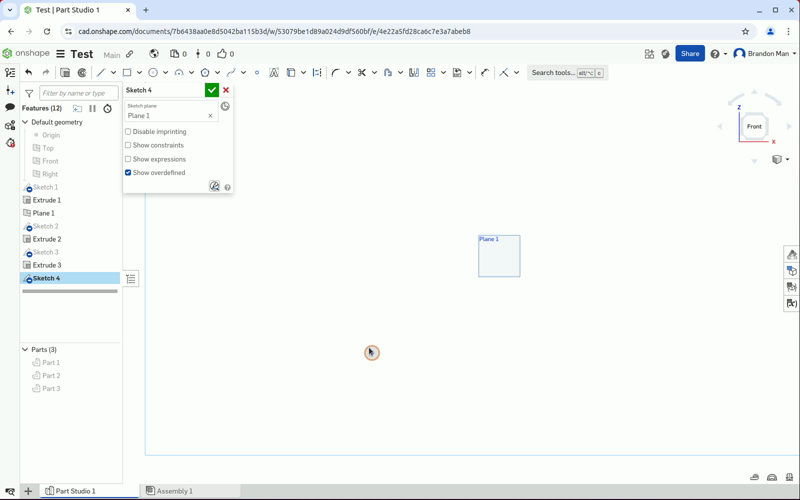
scroll(6)
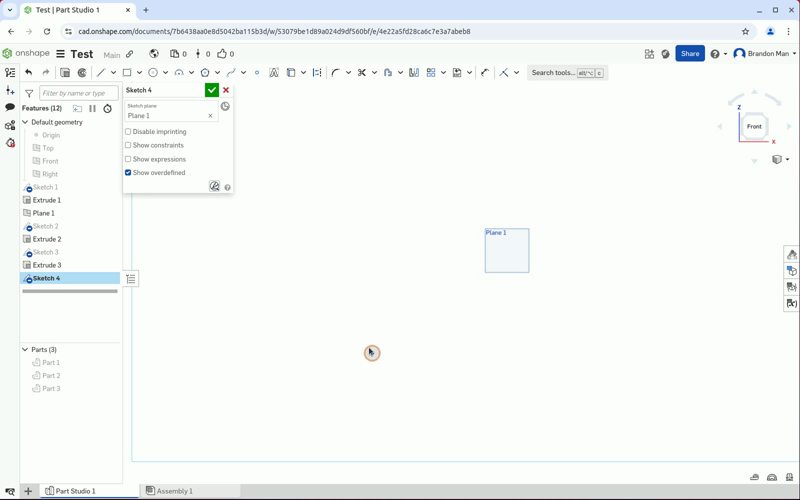
scroll(6)
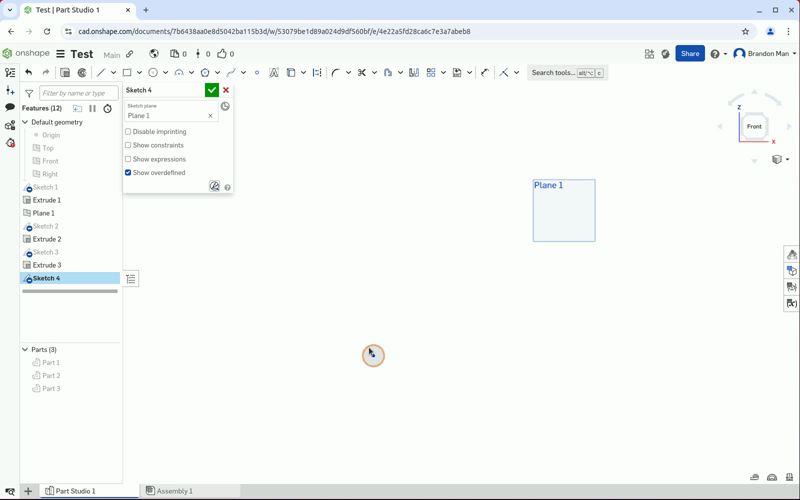
scroll(6)
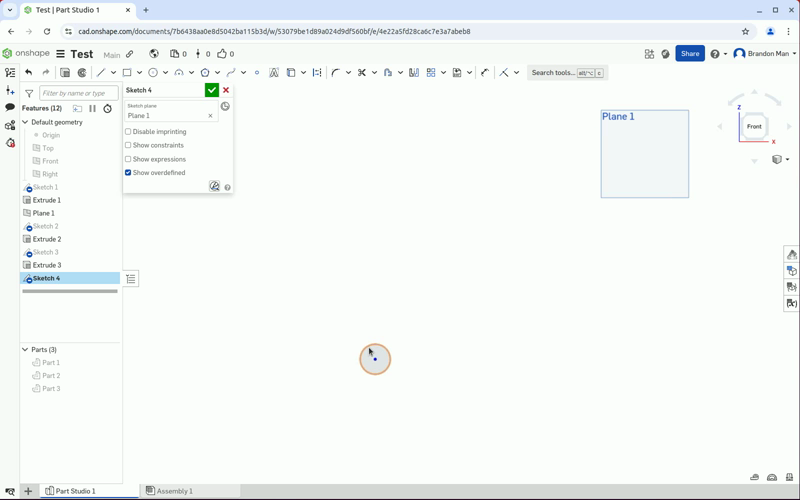
scroll(6)
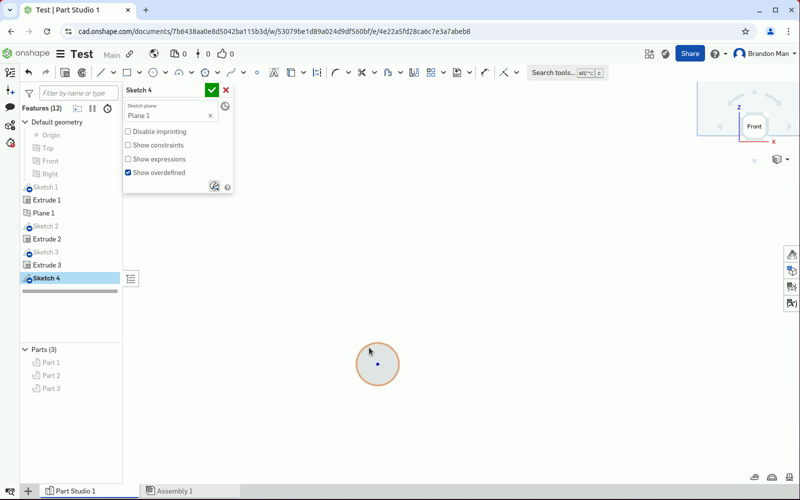
scroll(6)
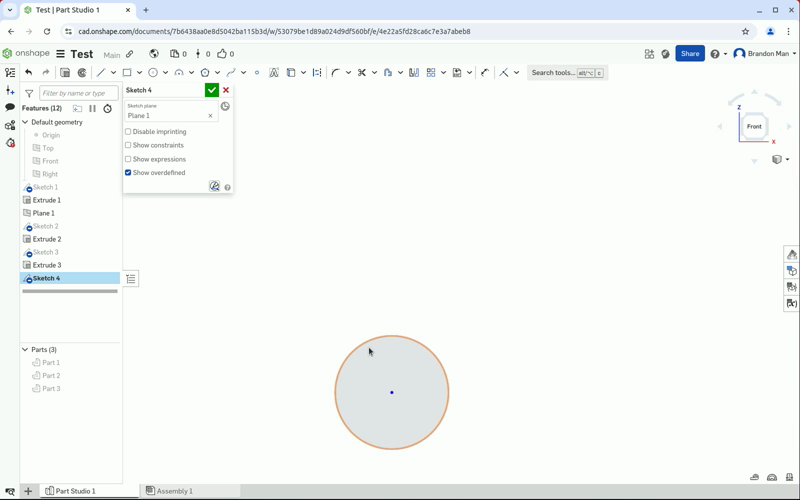
click(369, 347)
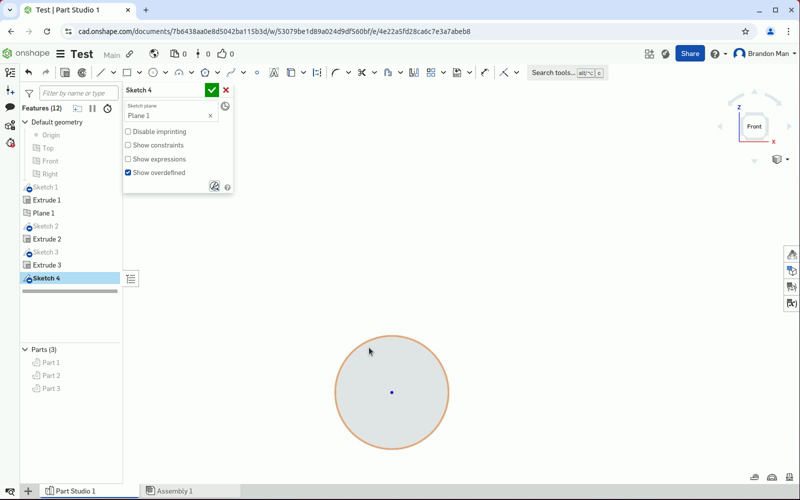
scroll(-6)
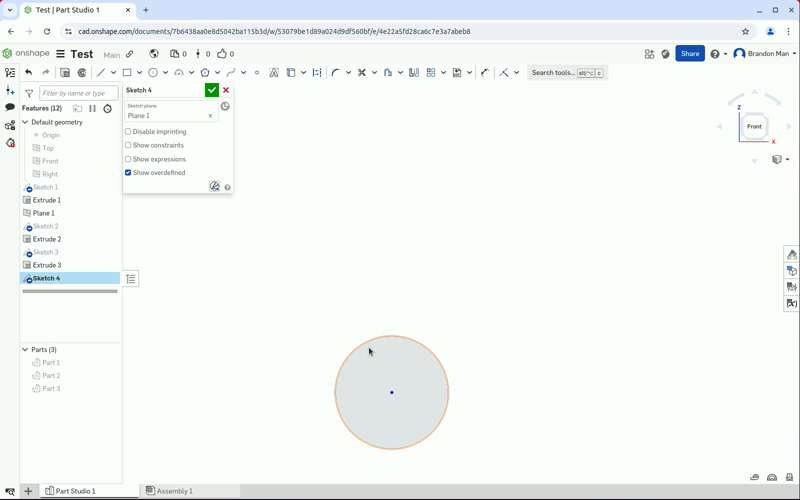
scroll(-6)
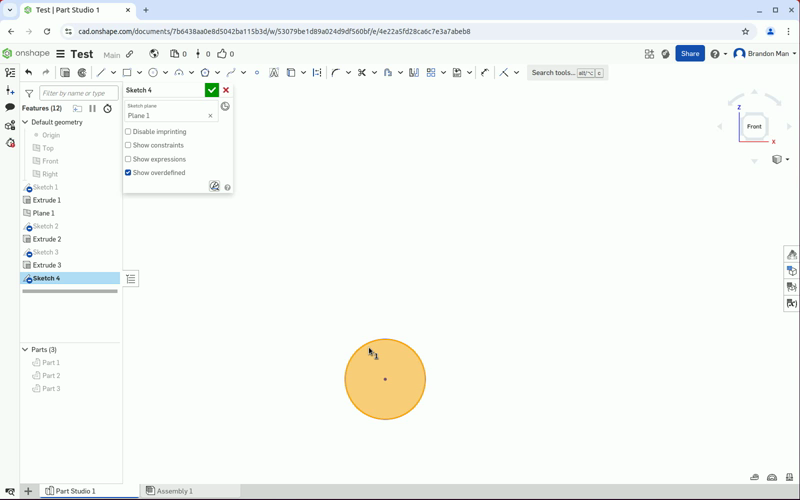
scroll(-6)
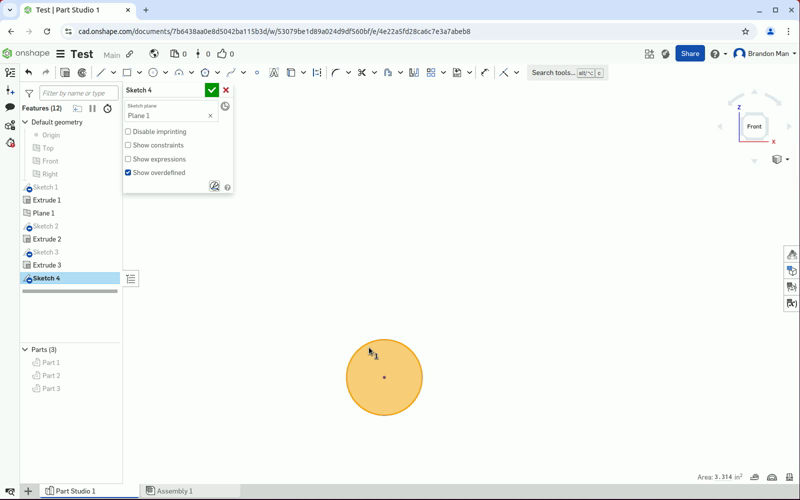
scroll(-6)
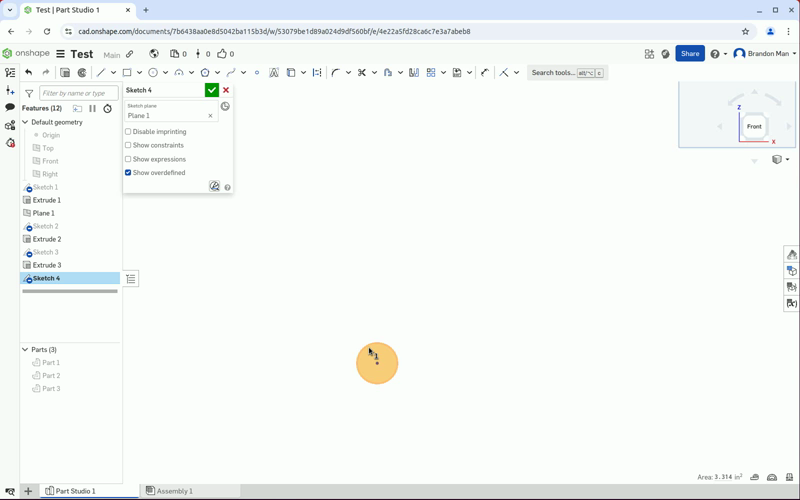
scroll(-6)
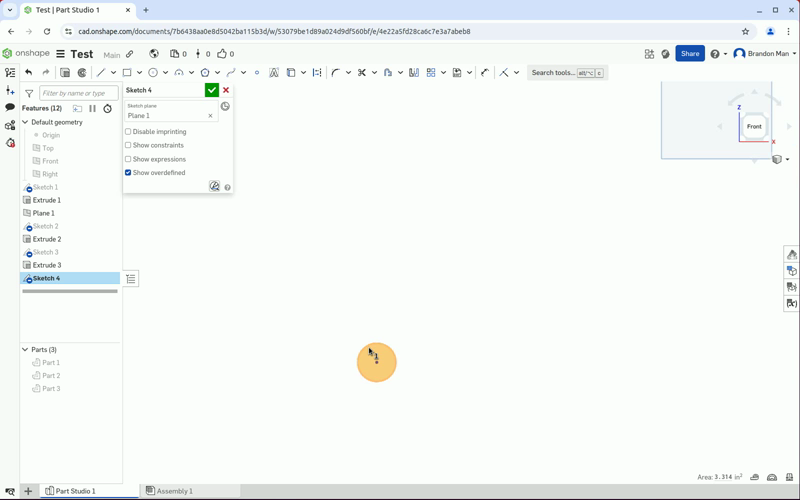
scroll(-6)
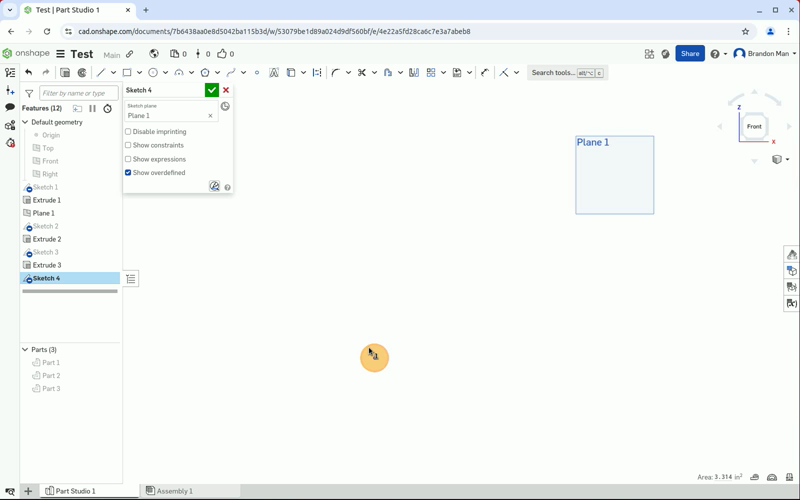
scroll(-6)
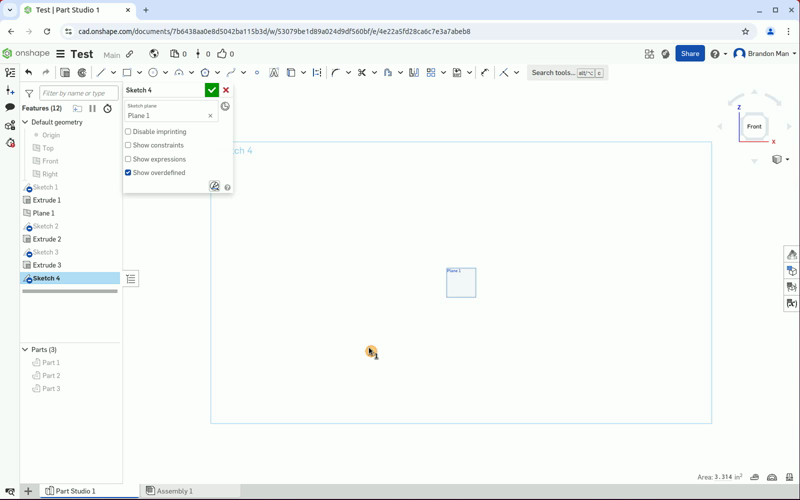
mouse_move(73, 352)
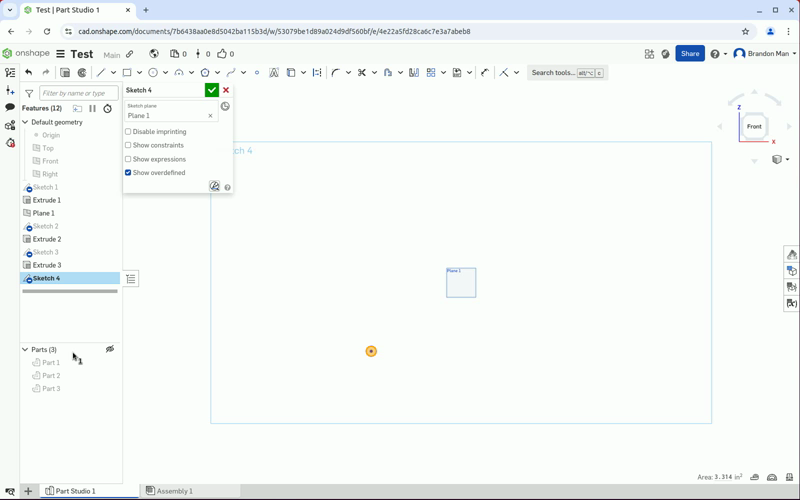
key(shift+y)
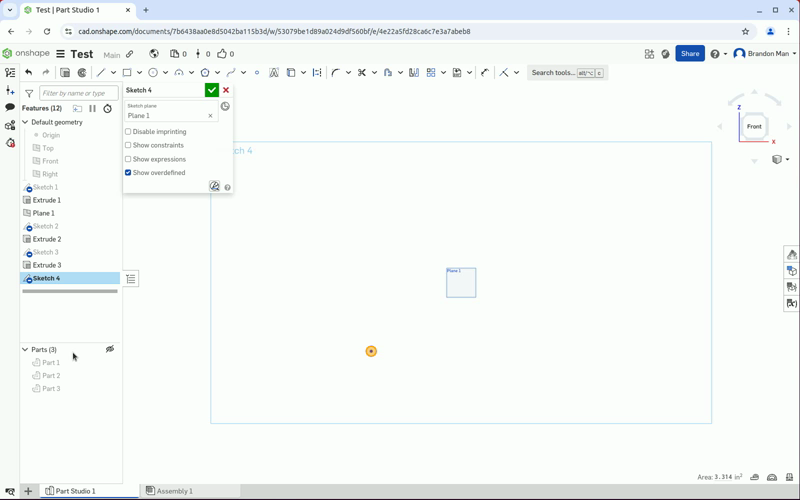
key(shift+e)
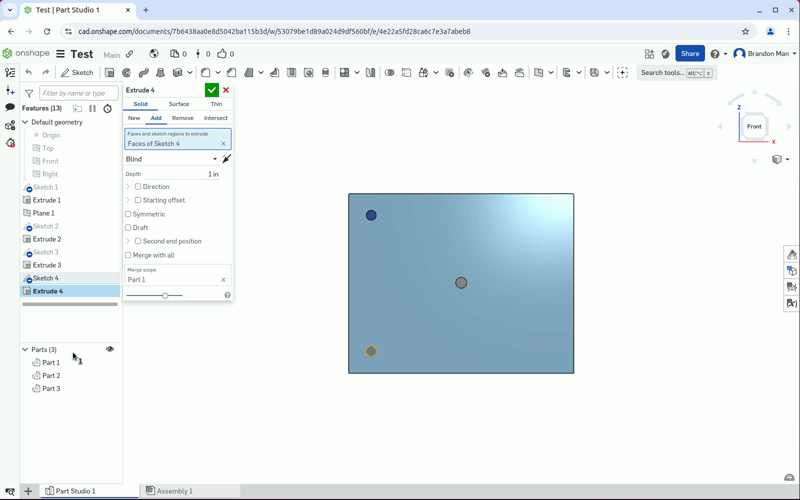
mouse_move(143, 106)
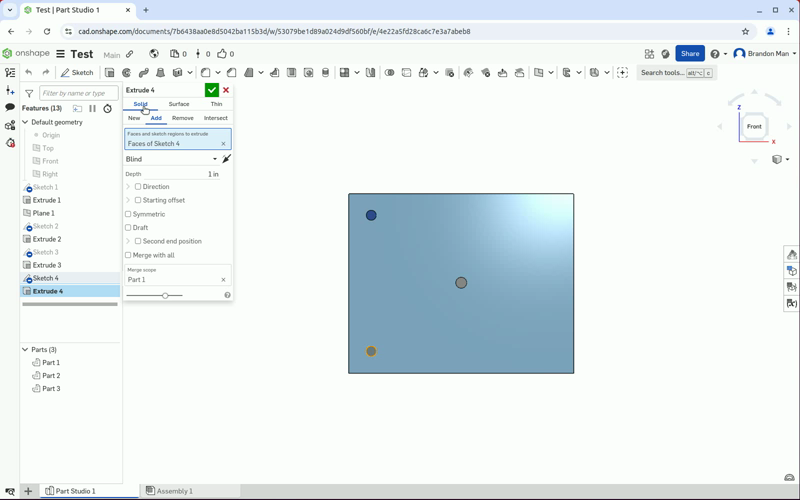
click(143, 106)
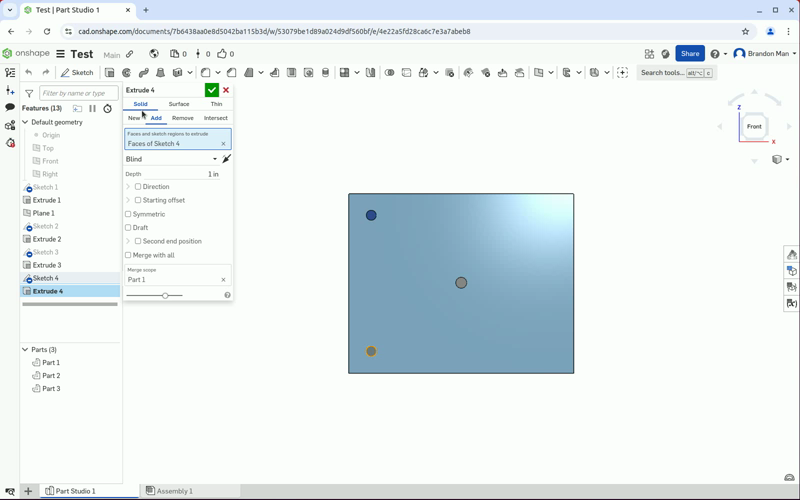
mouse_move(137, 120)
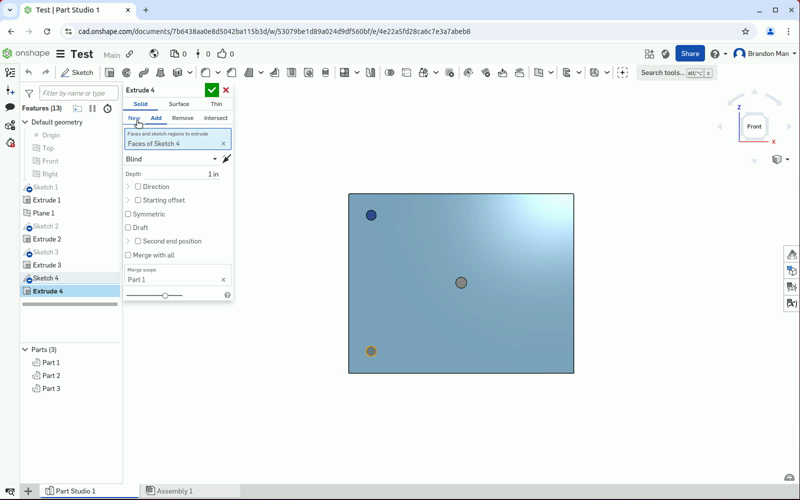
click(137, 120)
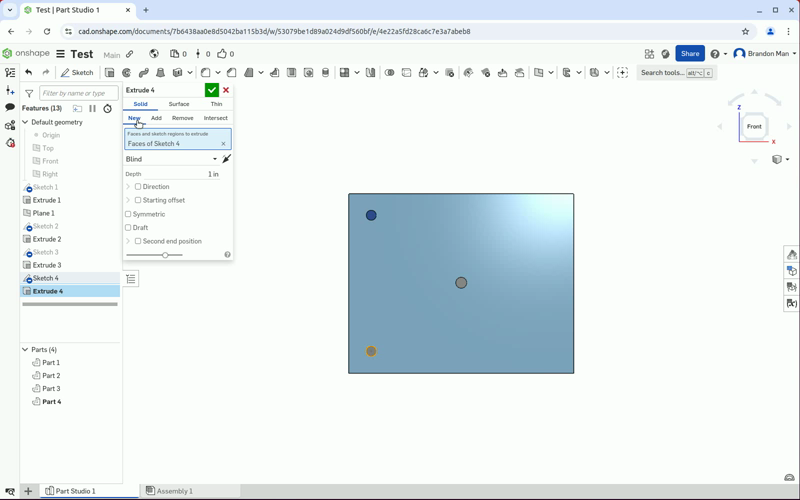
key(tab, 4)
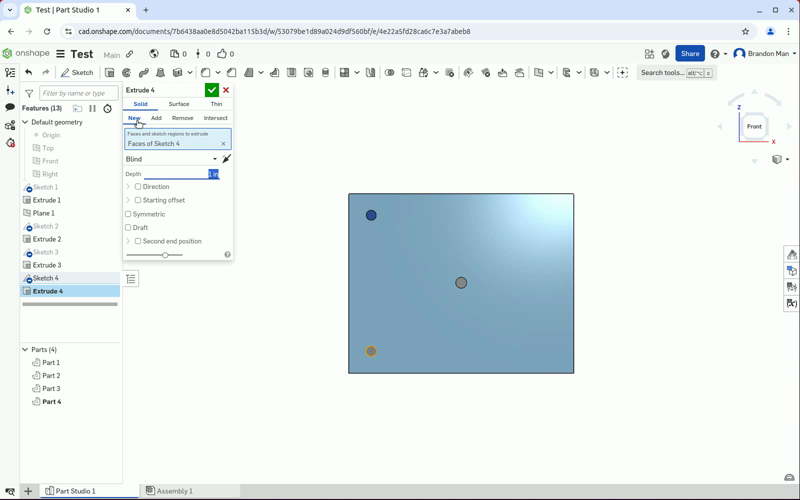
text(3.611)
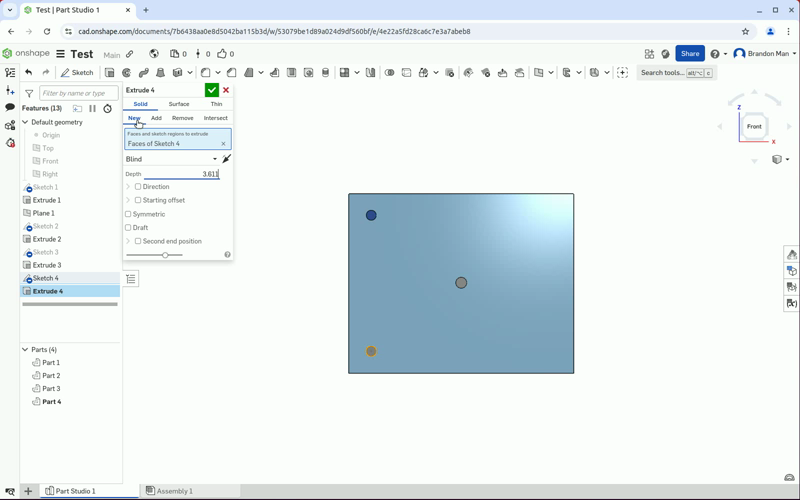
key(enter)
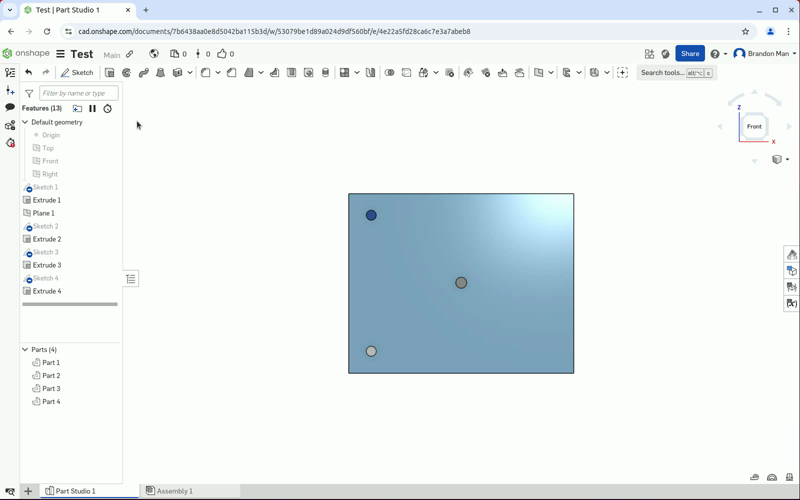
key(shift+h)
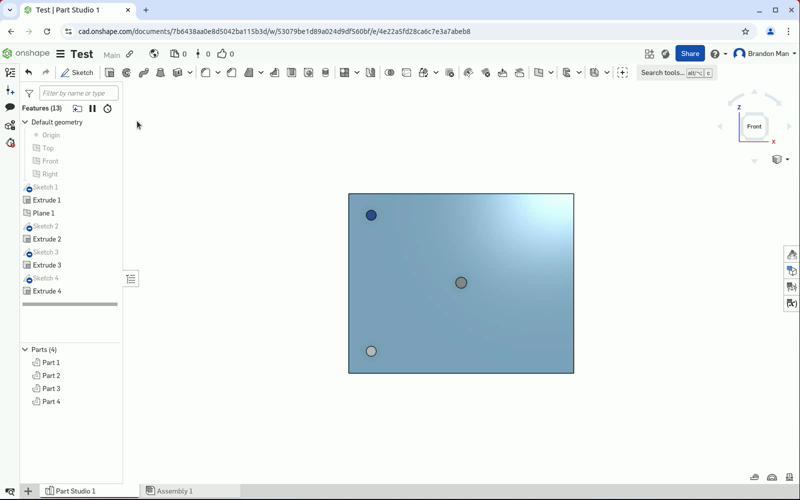
key(shift+h)
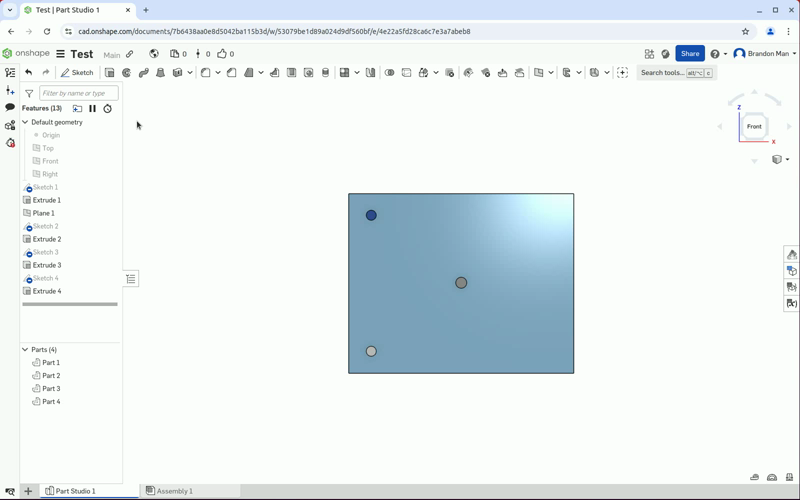
mouse_move(73, 189)
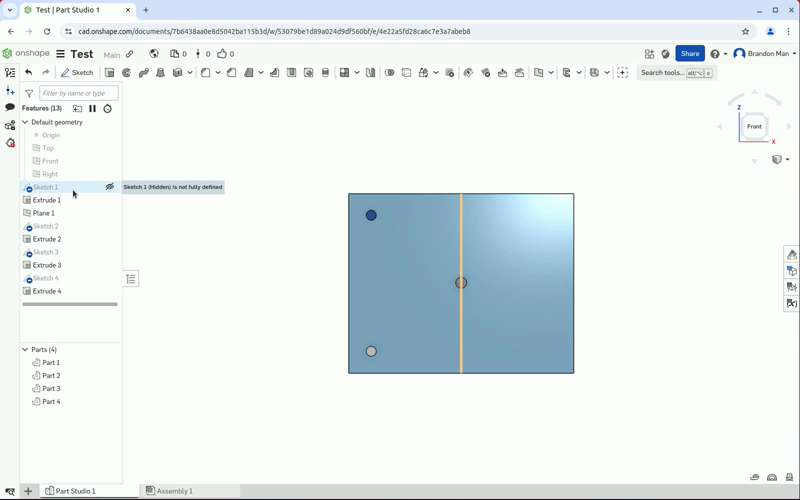
click(73, 189)
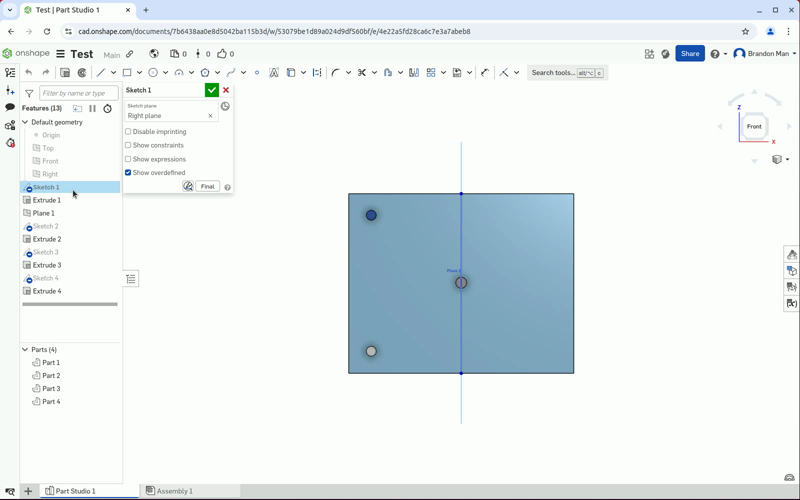
mouse_move(229, 92)
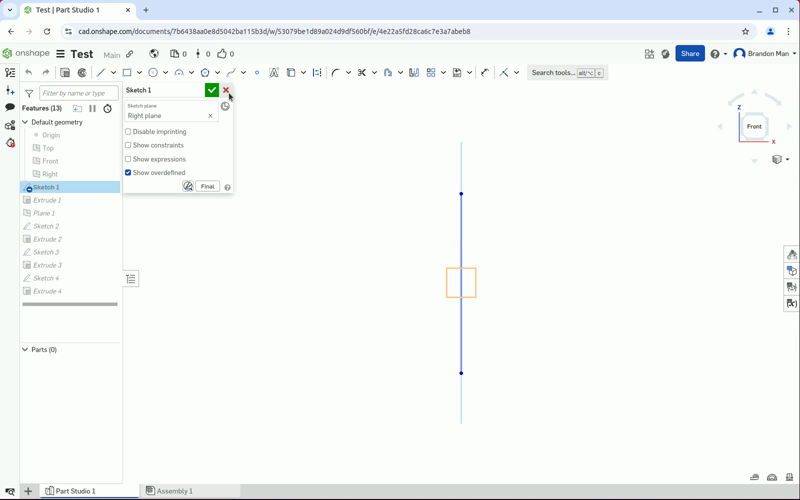
click(229, 92)
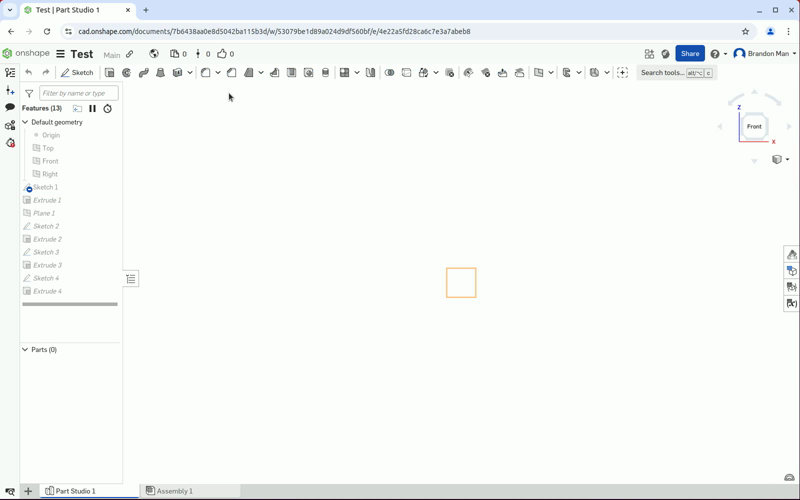
key(shift+s)
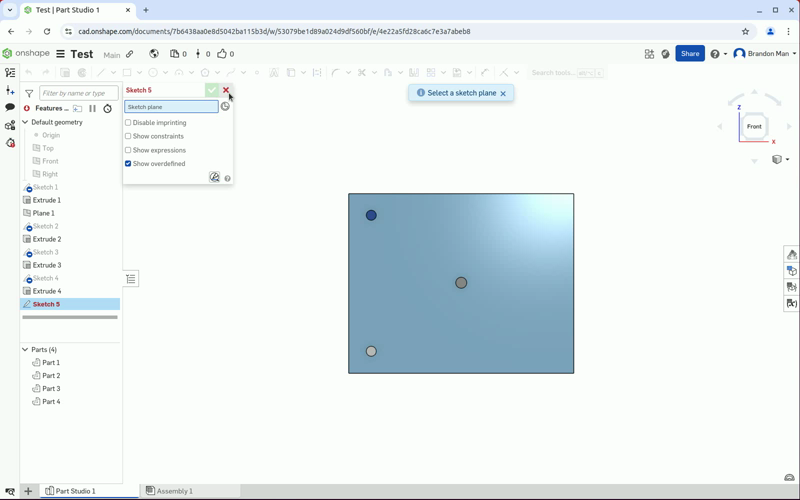
mouse_move(73, 215)
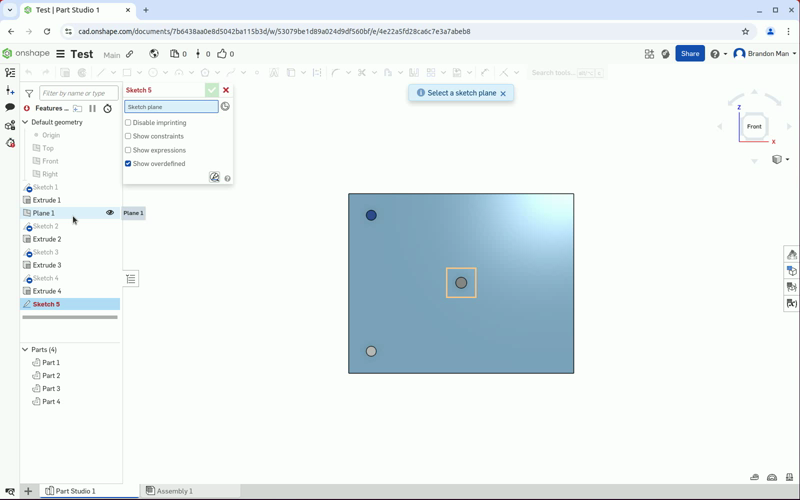
click(73, 215)
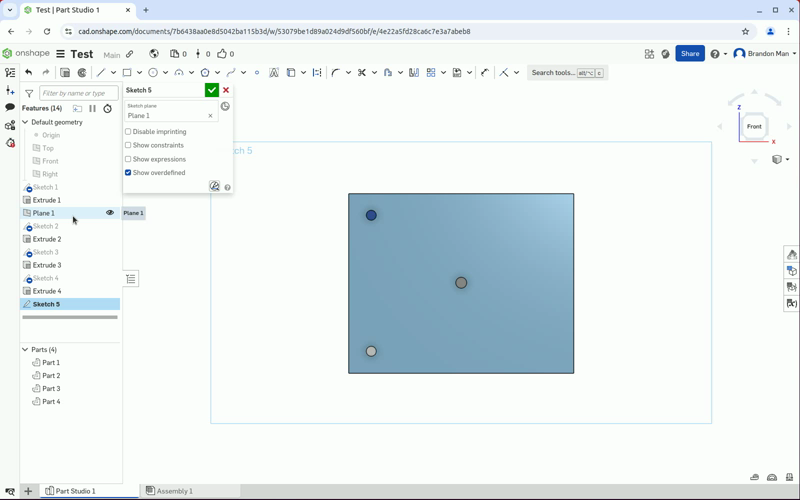
mouse_move(73, 352)
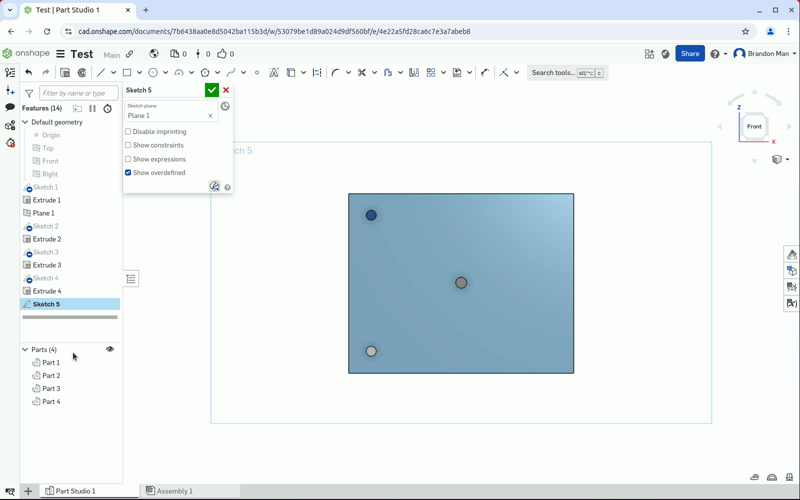
key(y)
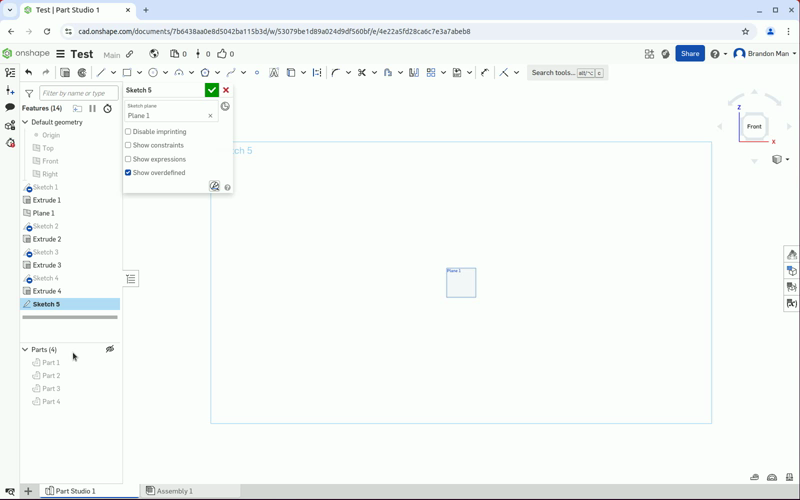
key(c)
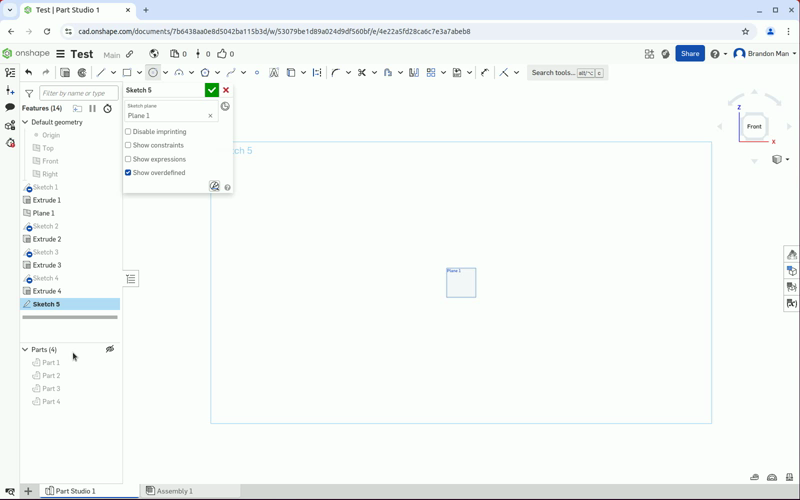
key_down(shift)
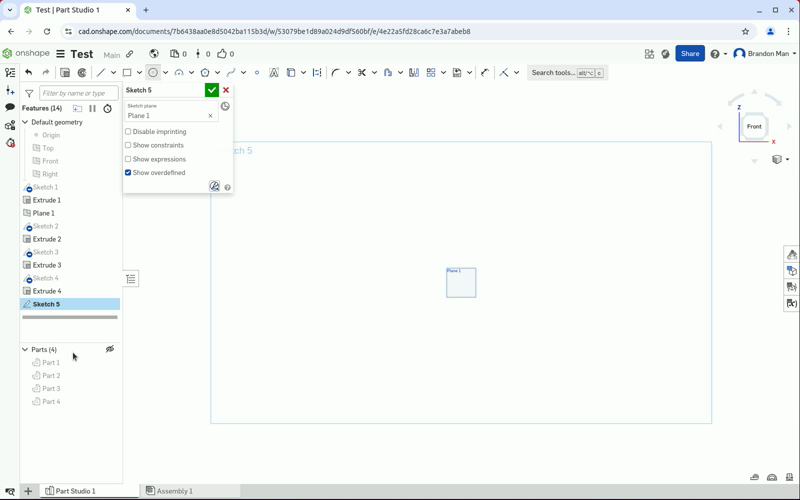
mouse_move(551, 351)
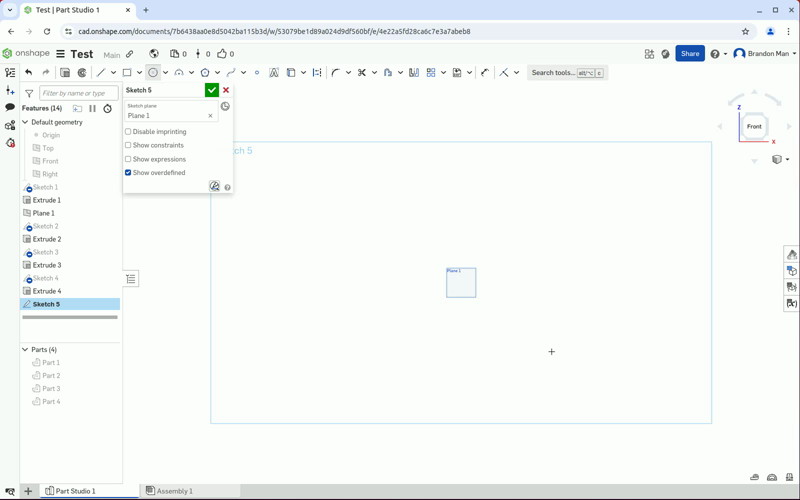
click(551, 351)
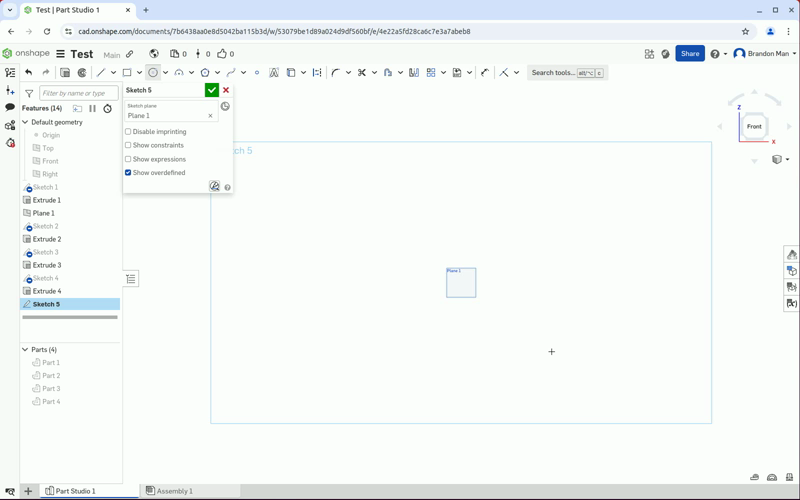
key_up(shift)
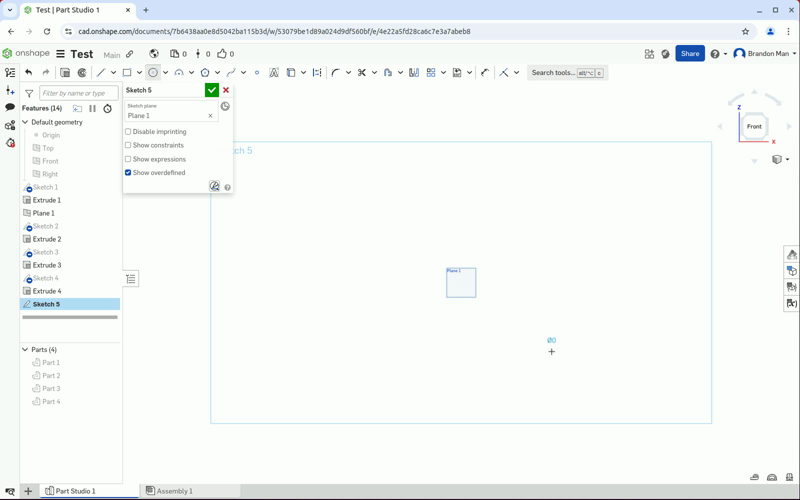
mouse_move(556, 351)
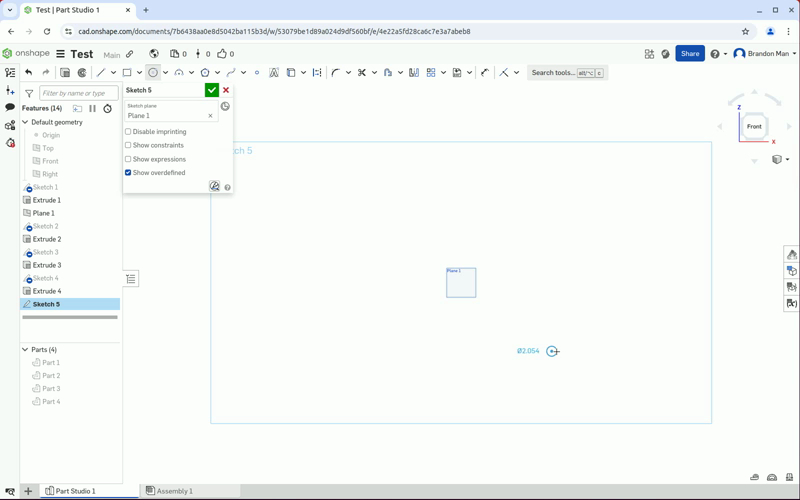
click(556, 351)
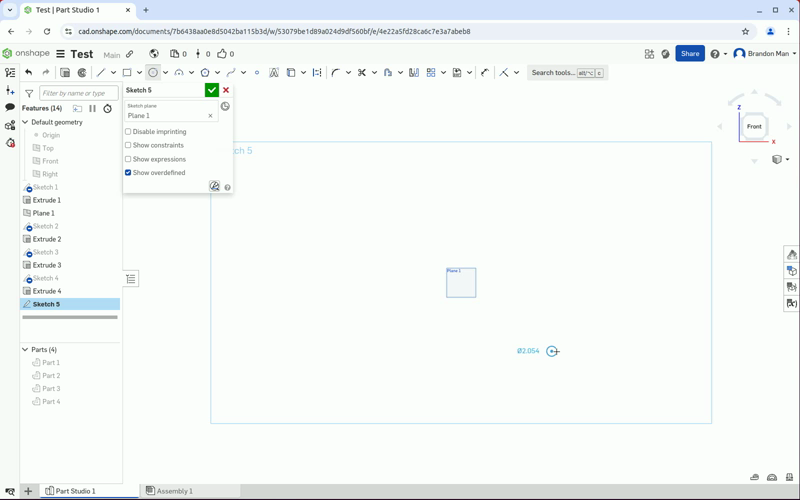
key(esc)
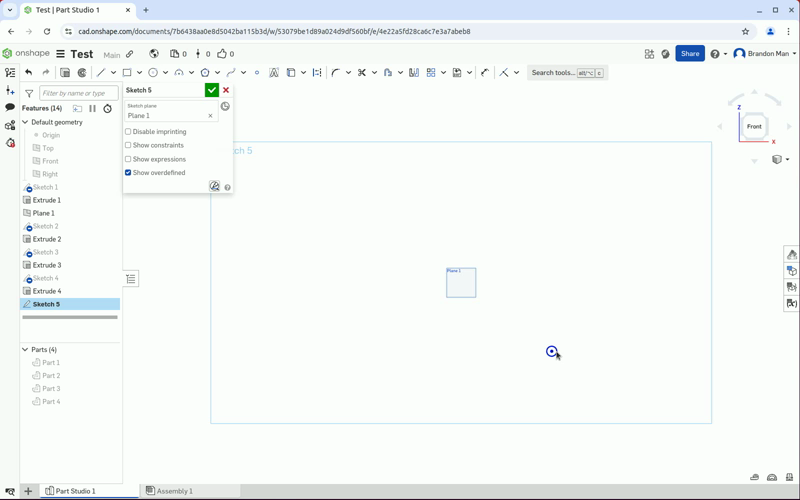
mouse_move(546, 351)
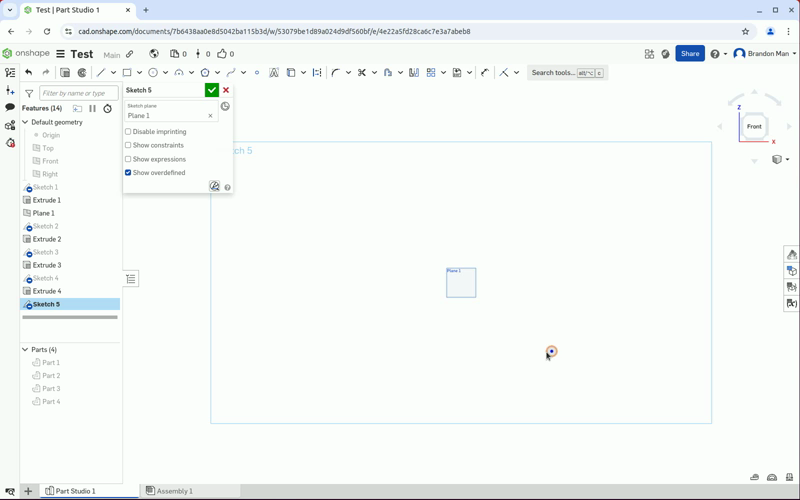
scroll(6)
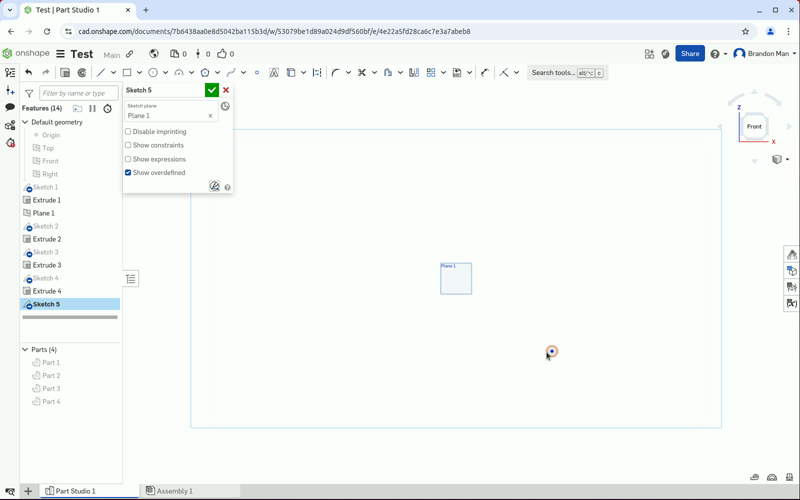
scroll(6)
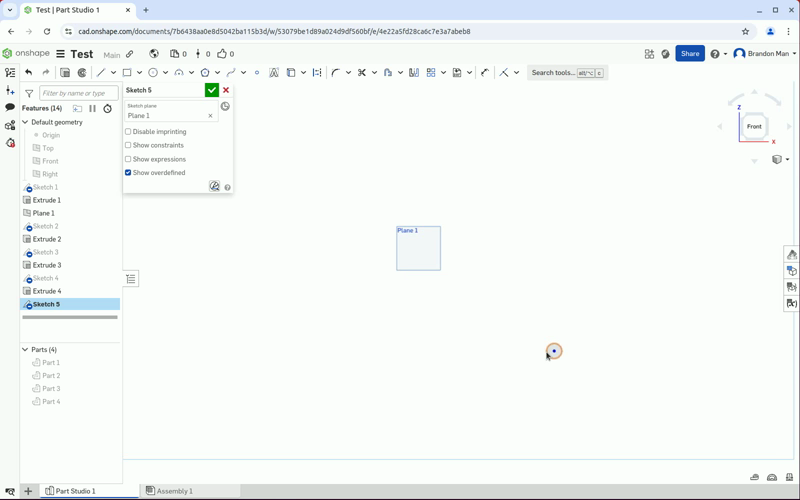
scroll(6)
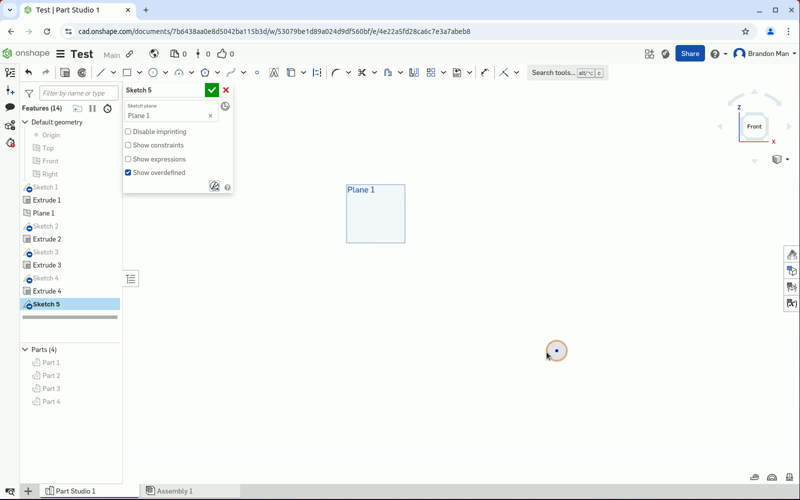
scroll(6)
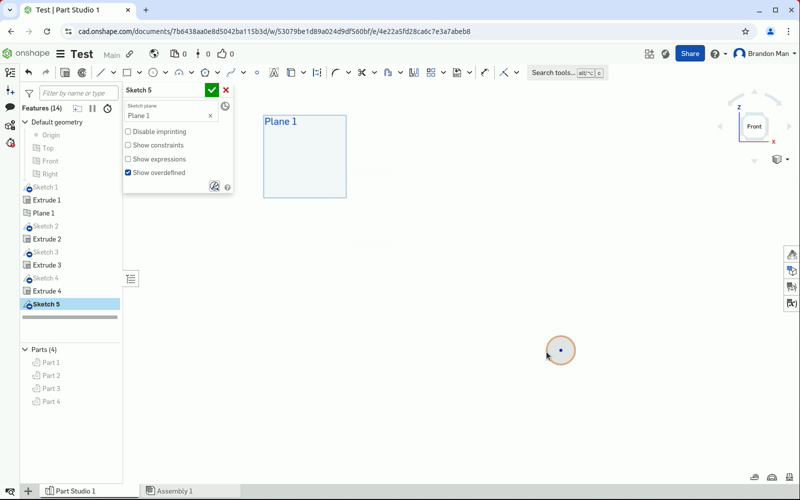
scroll(6)
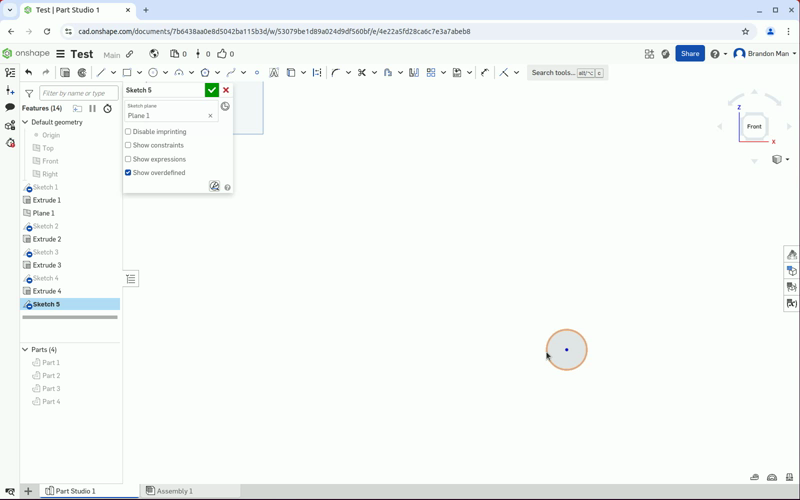
scroll(6)
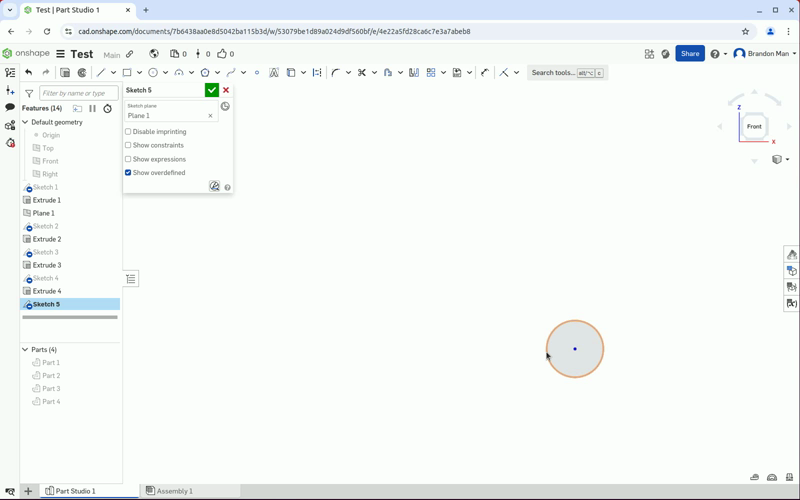
scroll(6)
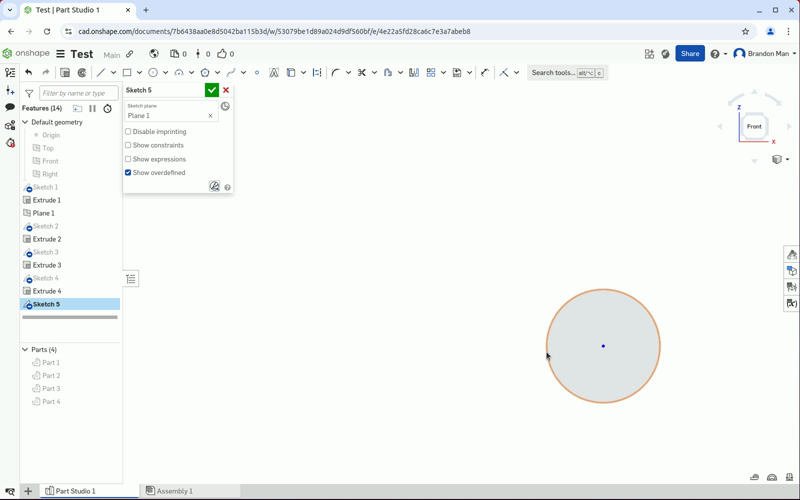
click(546, 351)
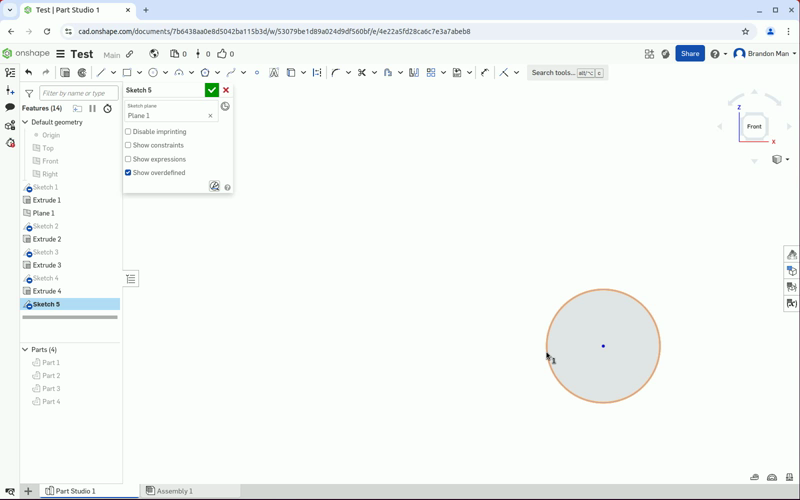
scroll(-6)
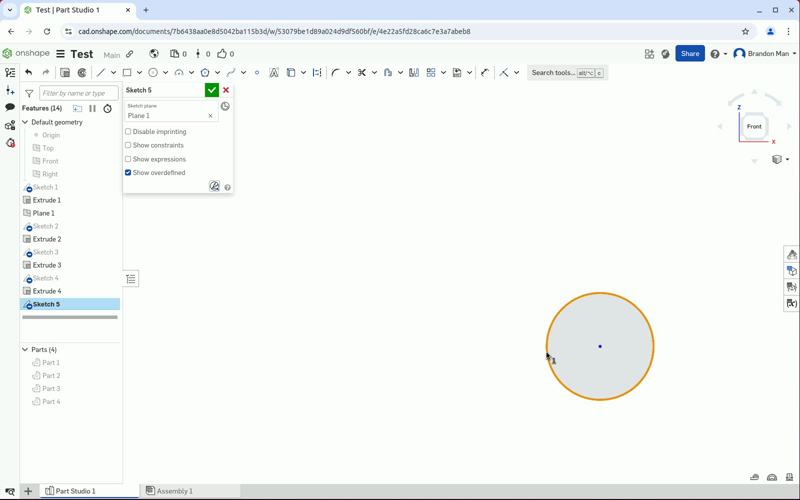
scroll(-6)
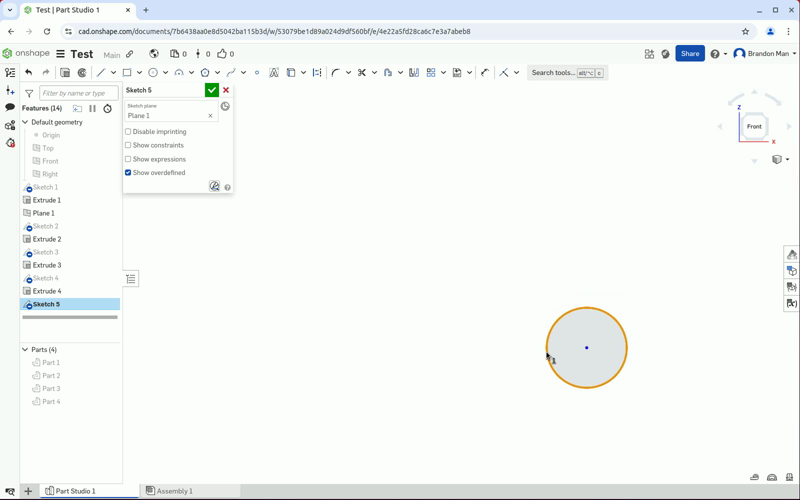
scroll(-6)
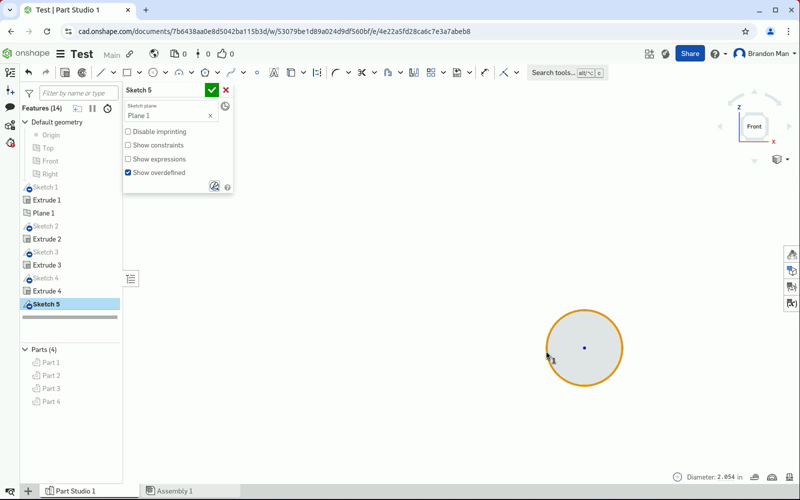
scroll(-6)
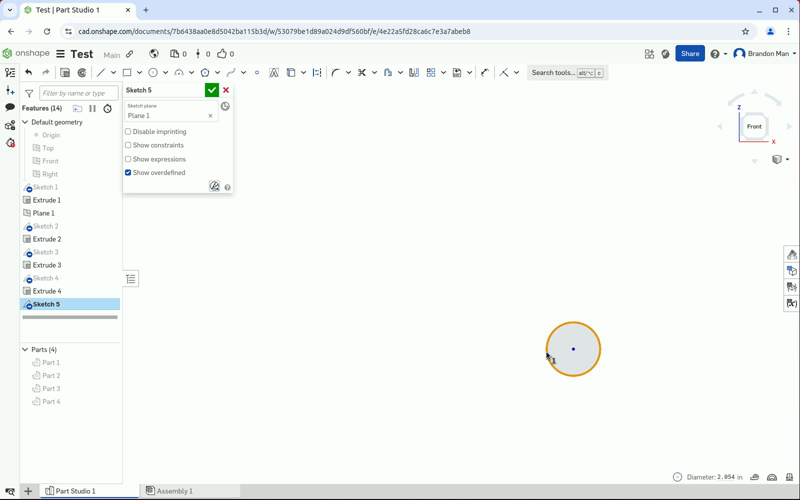
scroll(-6)
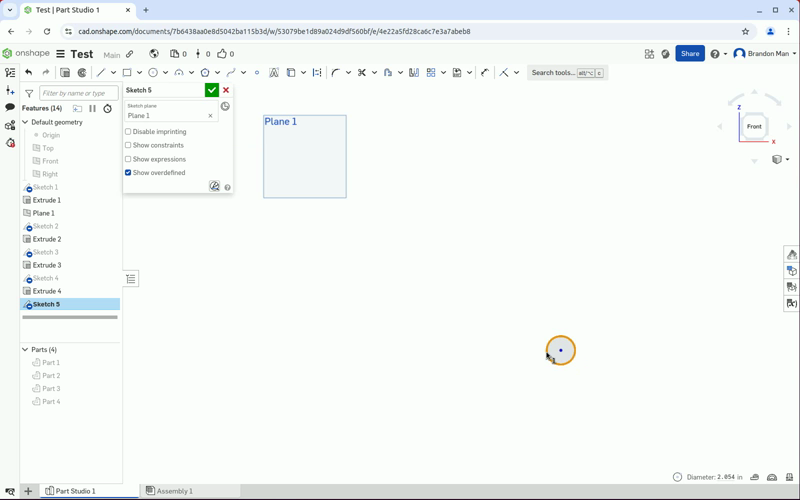
scroll(-6)
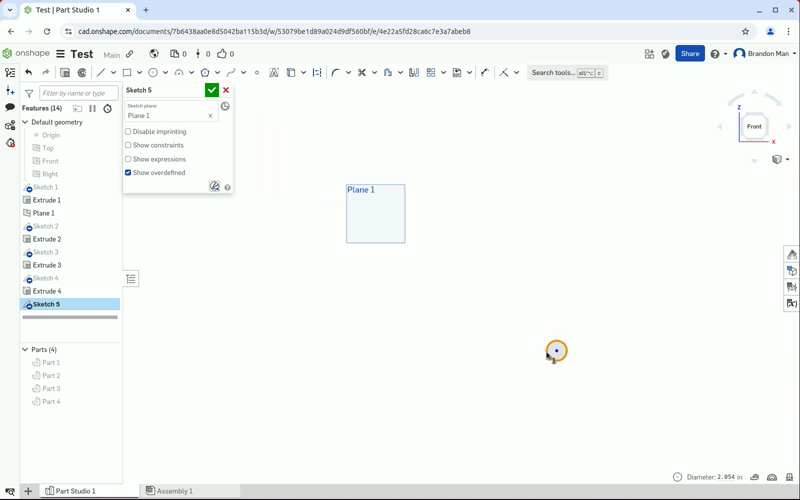
scroll(-6)
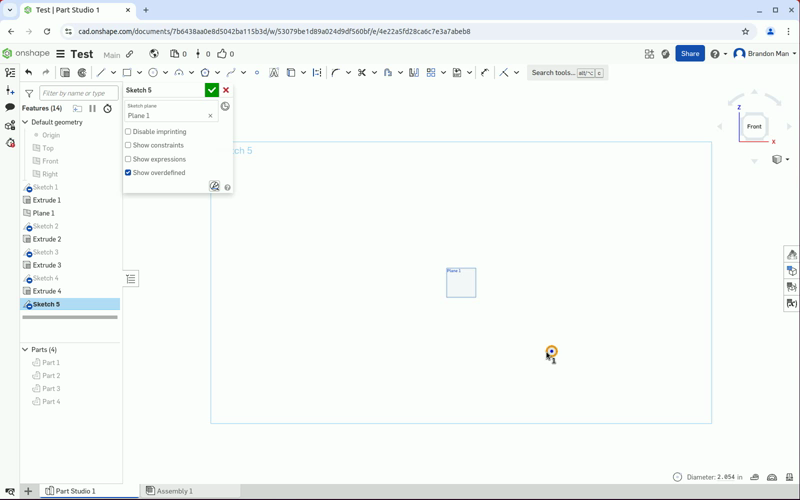
mouse_move(73, 352)
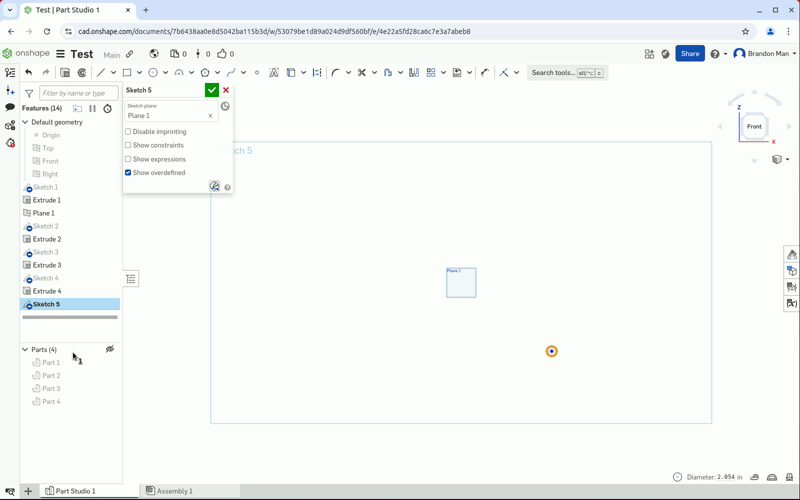
key(shift+y)
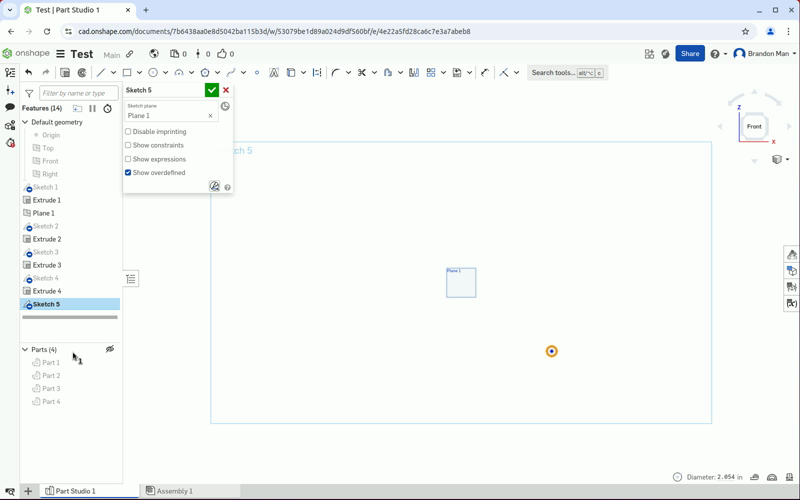
key(shift+e)
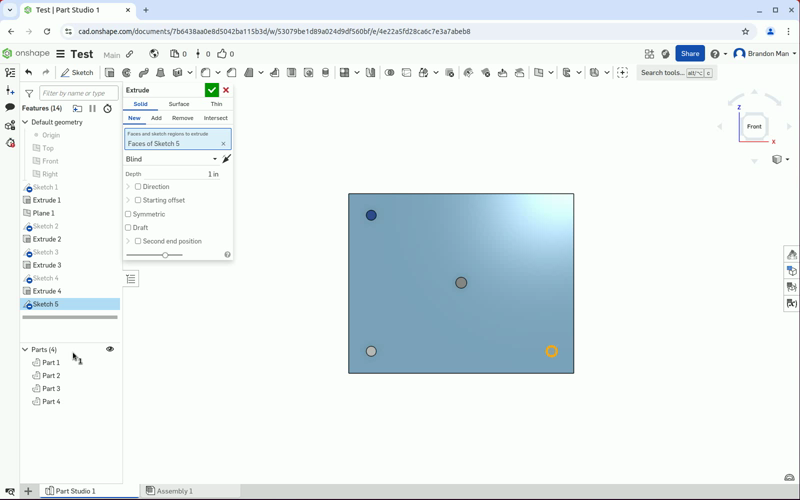
mouse_move(143, 106)
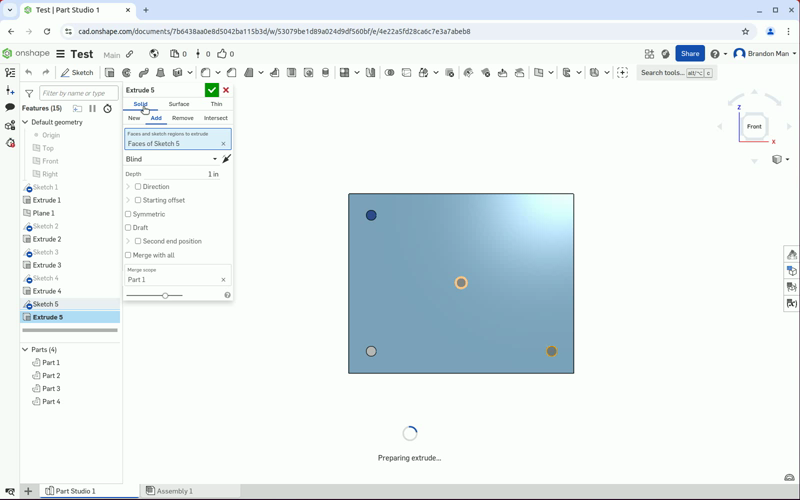
click(143, 106)
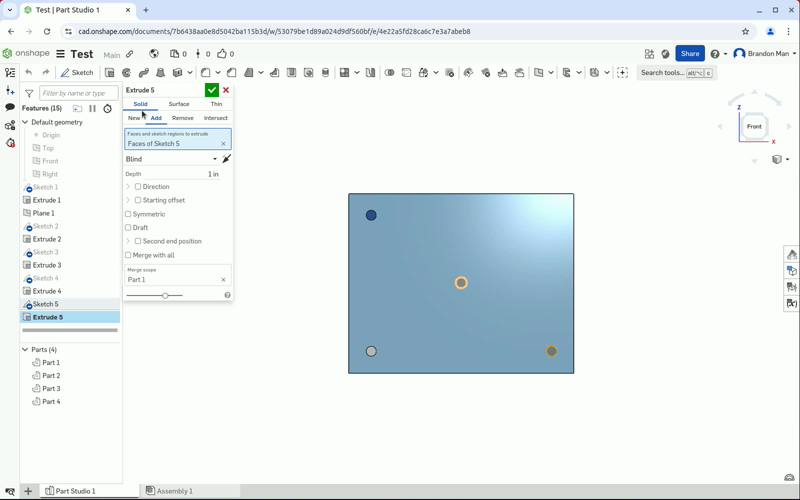
mouse_move(137, 120)
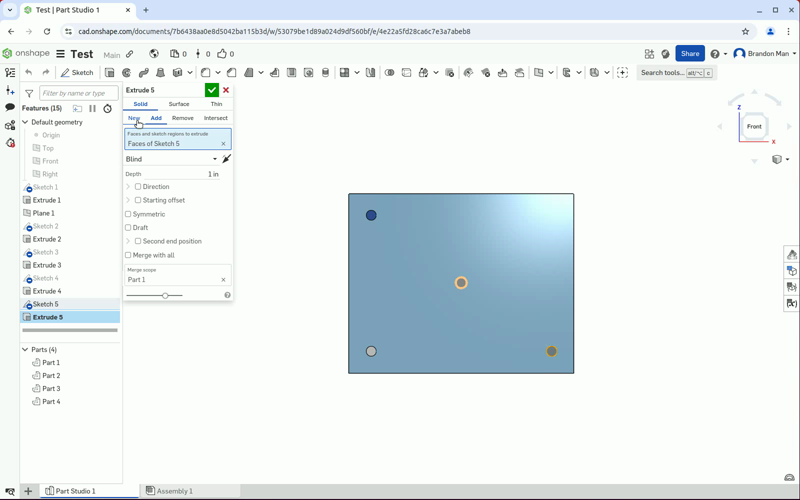
click(137, 120)
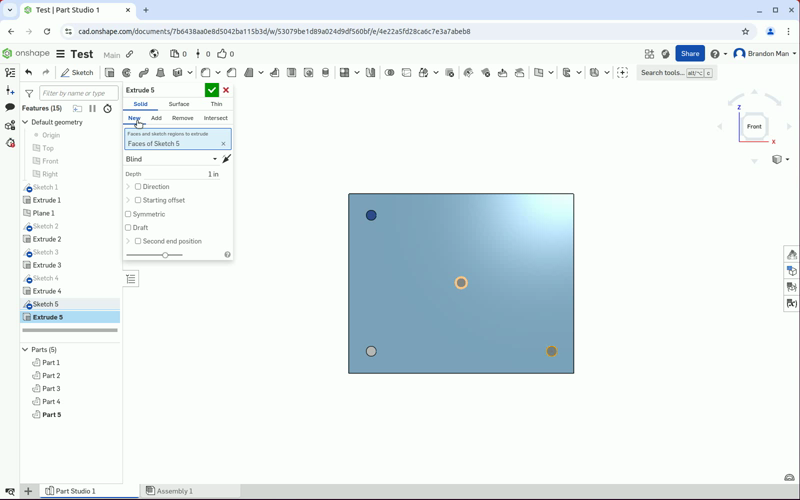
key(tab, 4)
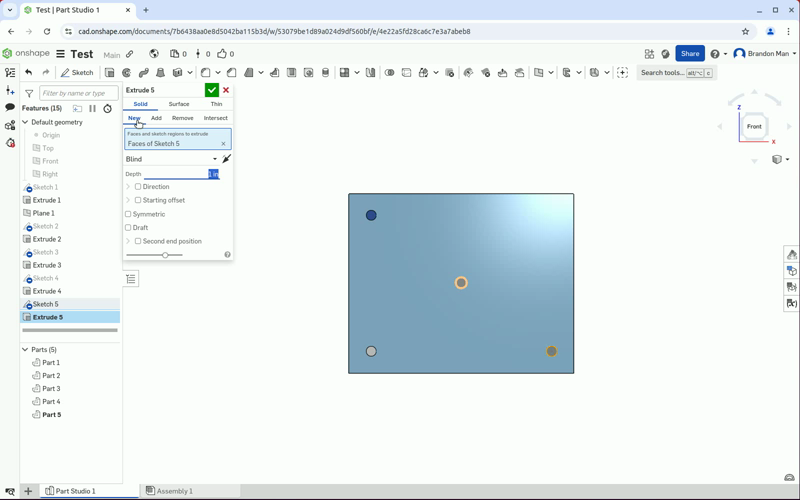
text(3.611)
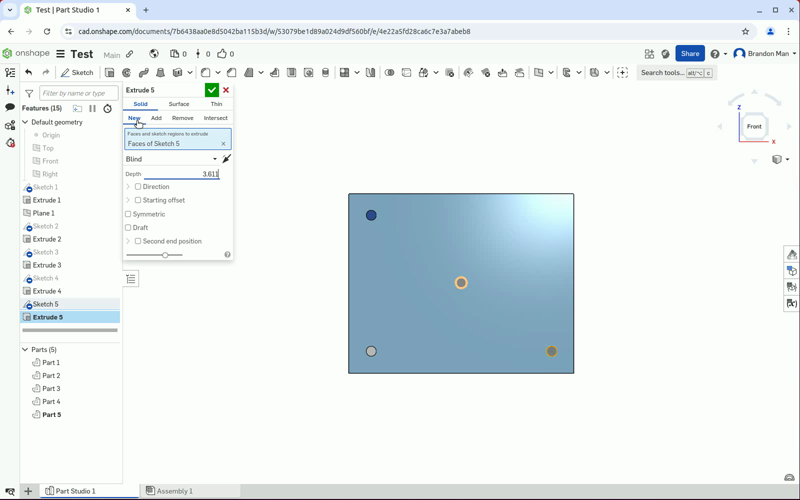
key(enter)
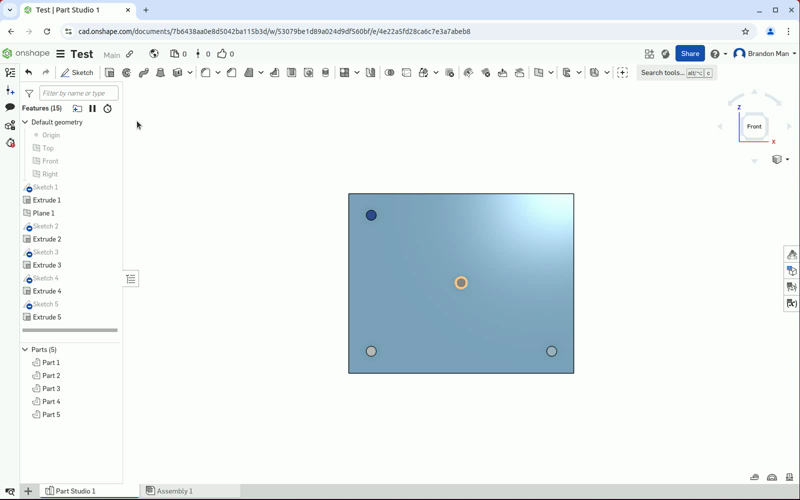
key(shift+h)
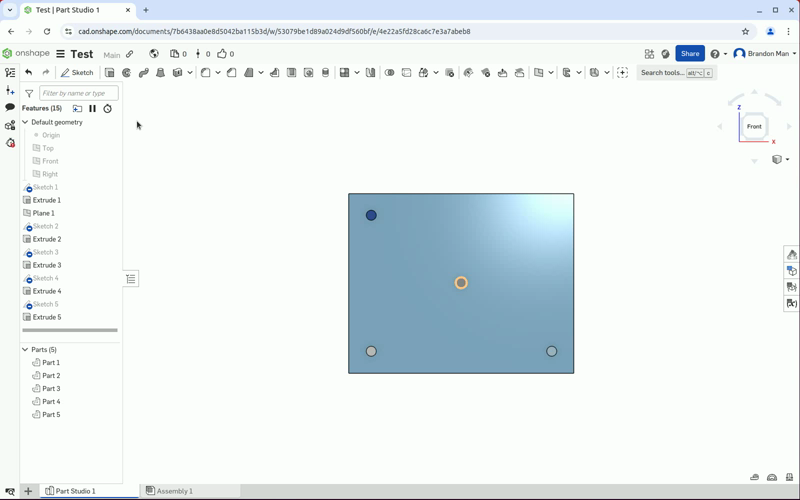
key(shift+h)
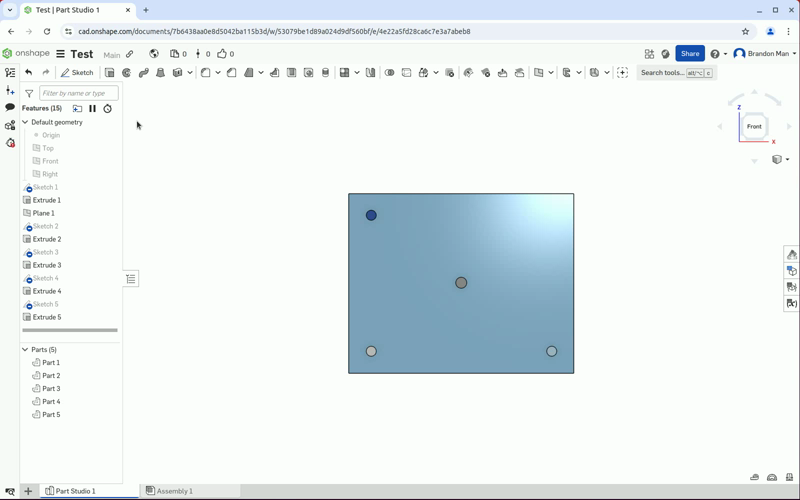
mouse_move(73, 189)
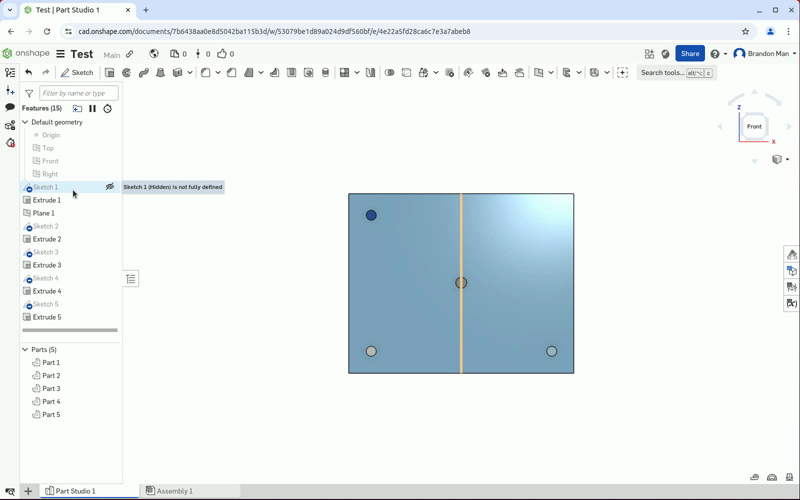
click(73, 189)
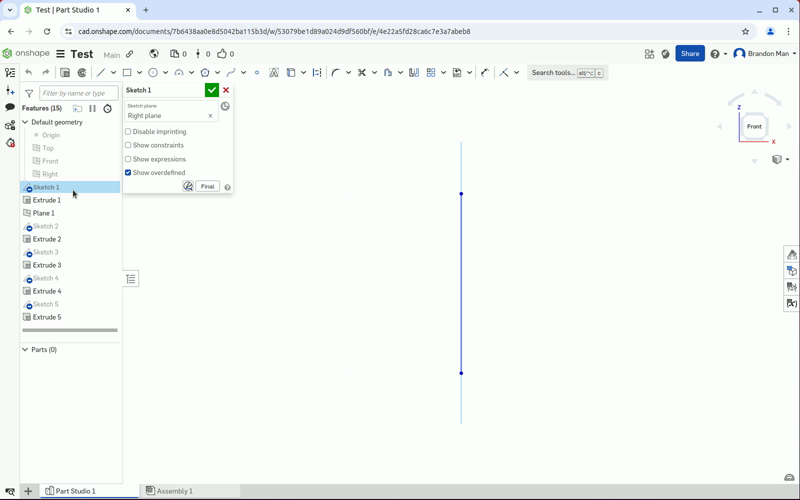
mouse_move(229, 92)
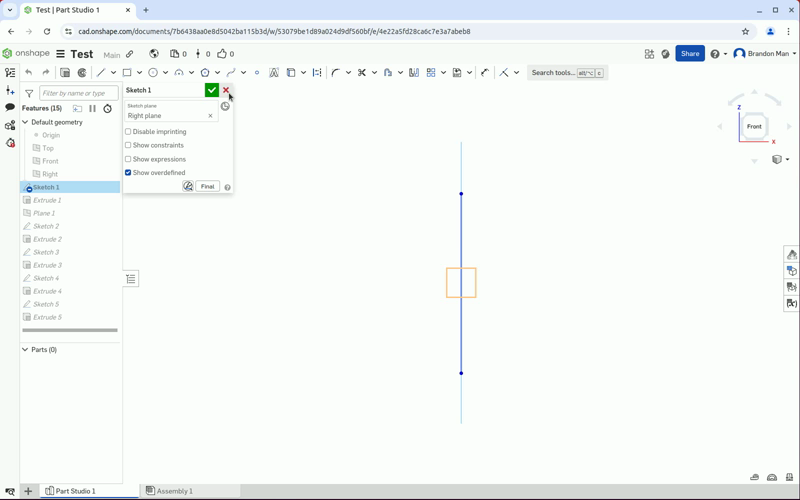
click(229, 92)
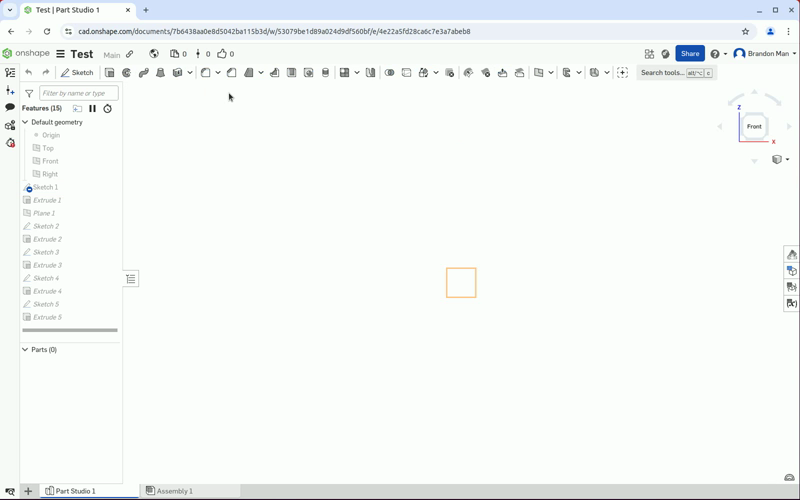
key(shift+s)
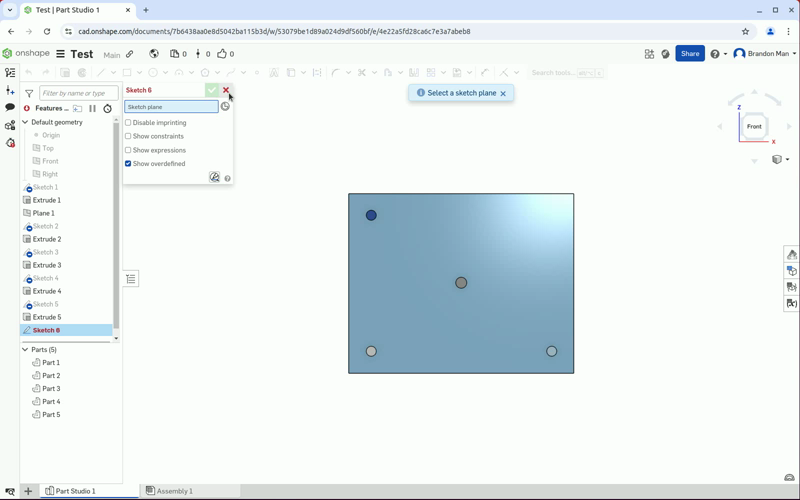
mouse_move(69, 215)
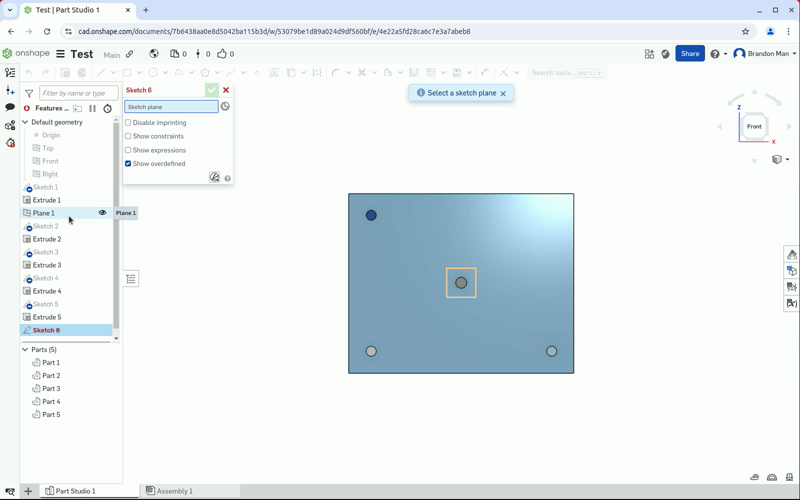
click(69, 215)
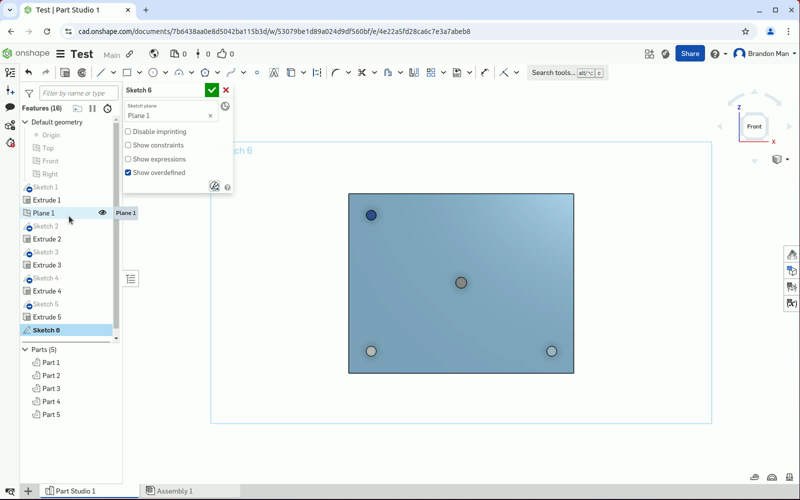
mouse_move(73, 352)
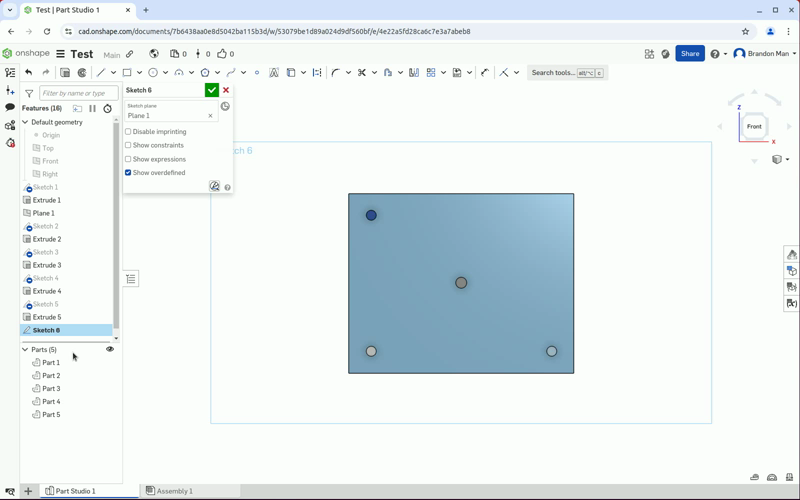
key(y)
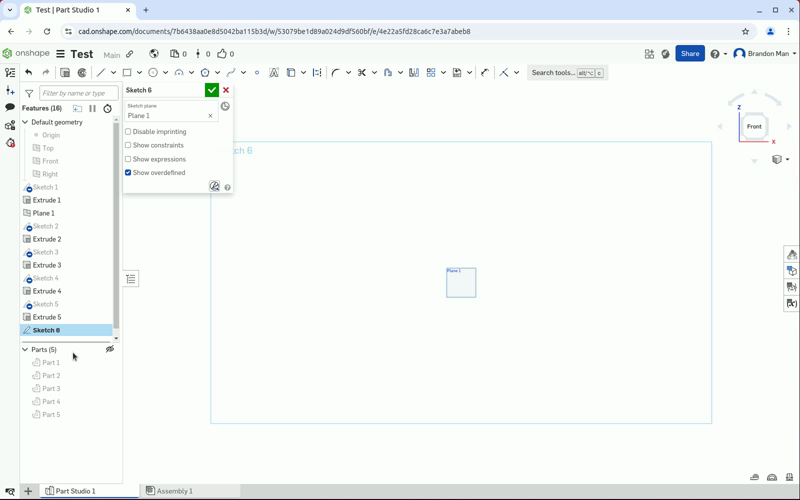
key(c)
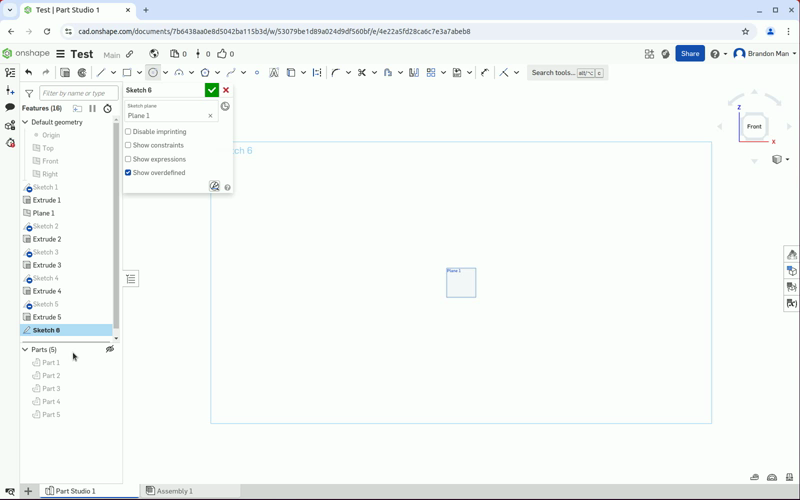
key_down(shift)
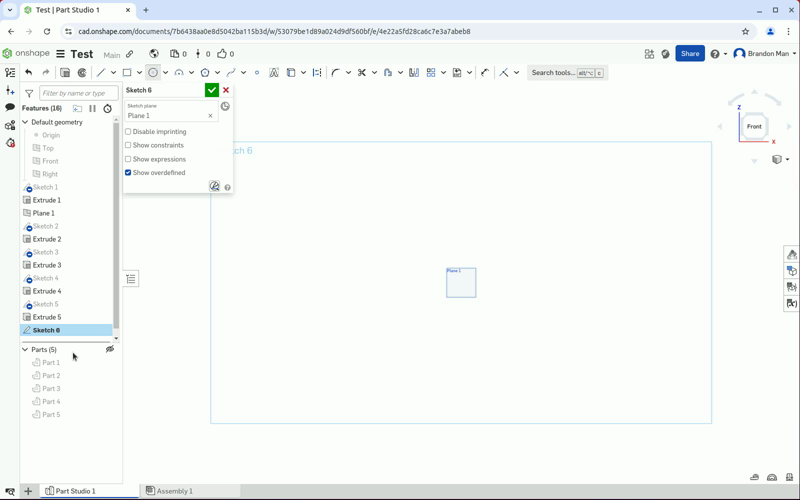
mouse_move(551, 215)
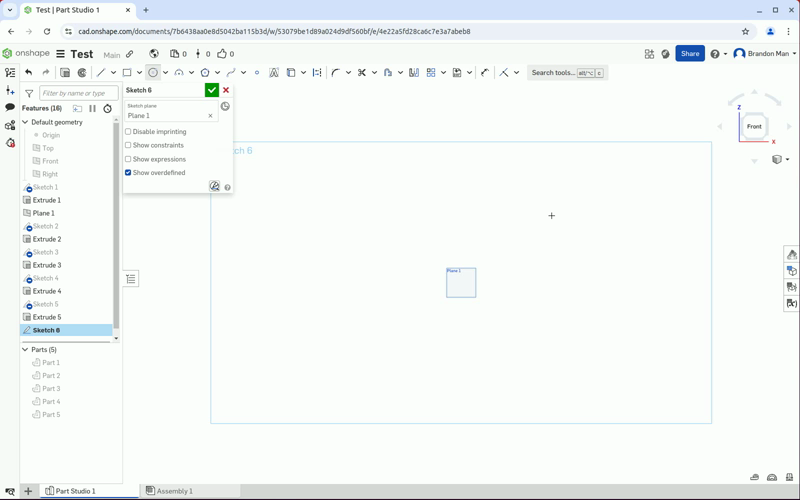
click(551, 215)
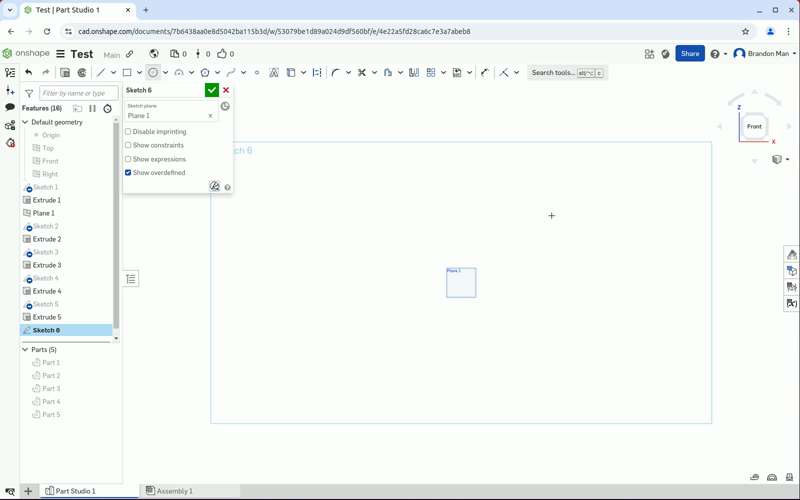
key_up(shift)
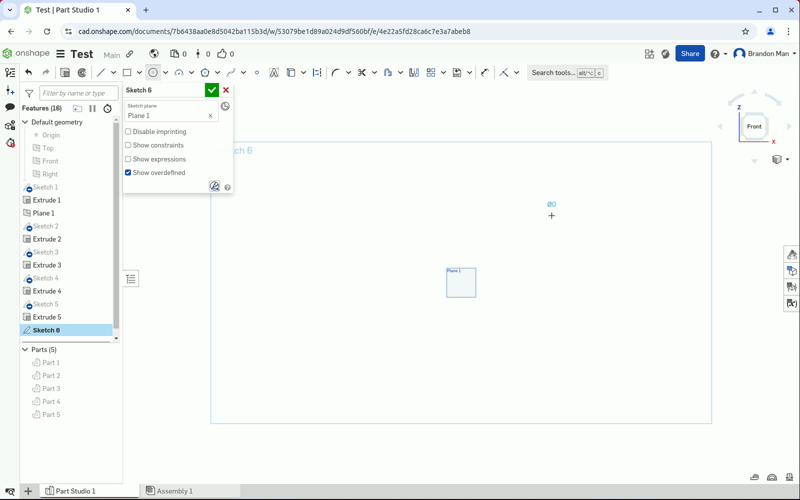
mouse_move(556, 215)
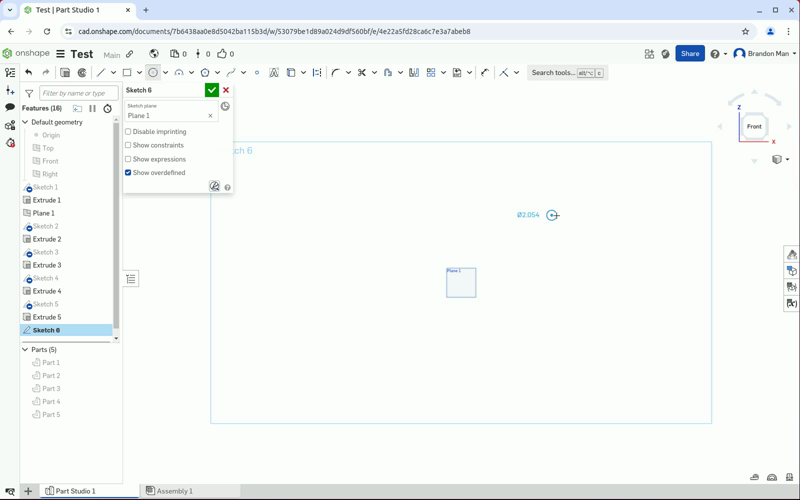
click(556, 215)
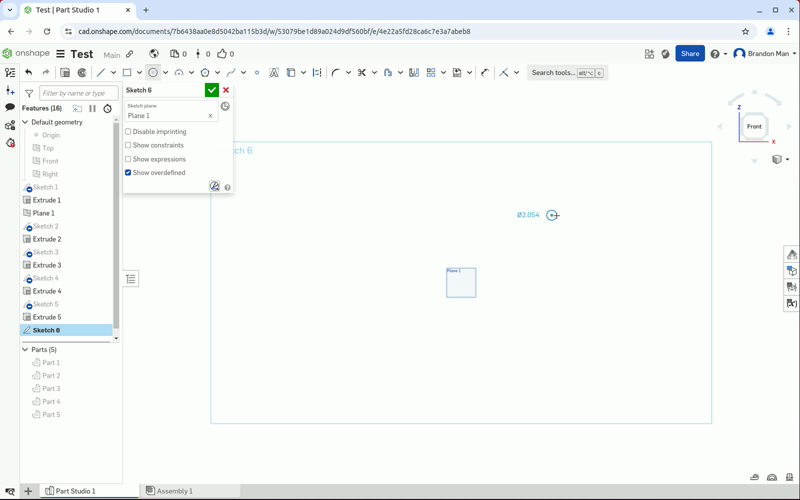
key(esc)
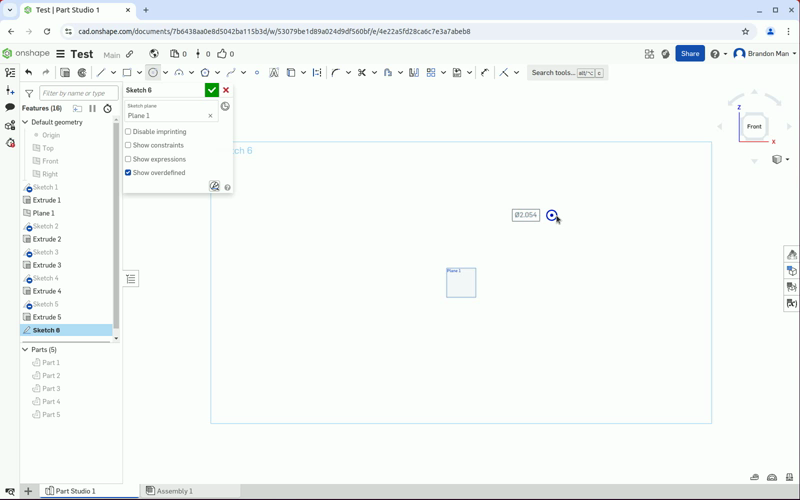
mouse_move(554, 211)
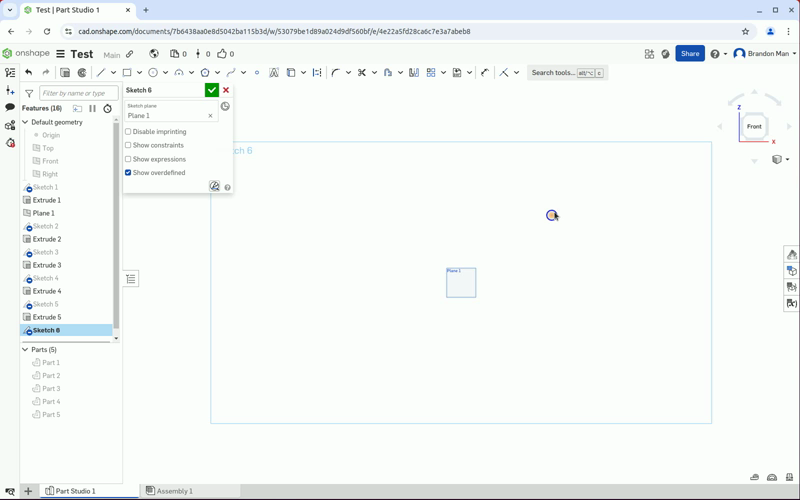
scroll(6)
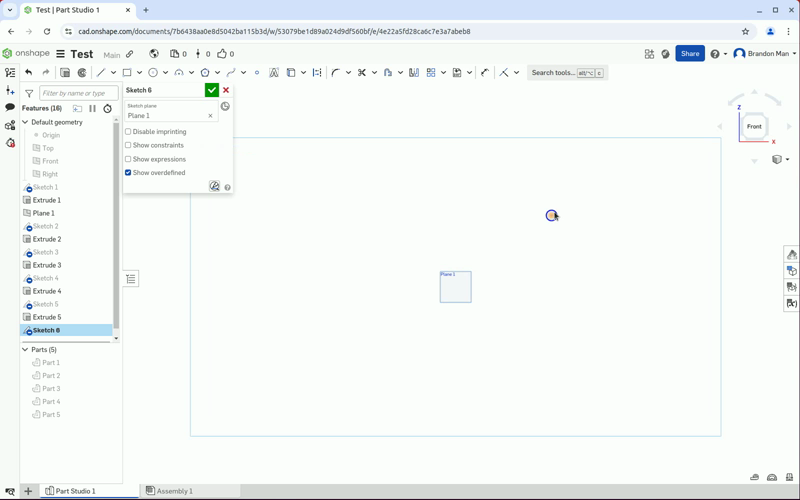
scroll(6)
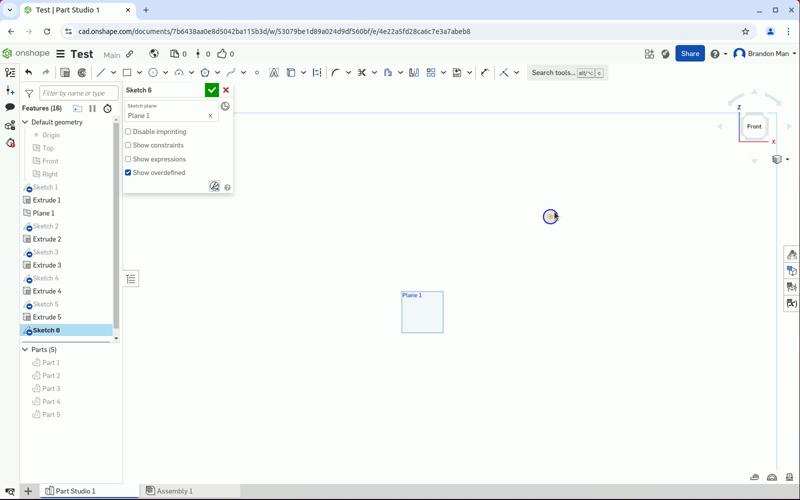
scroll(6)
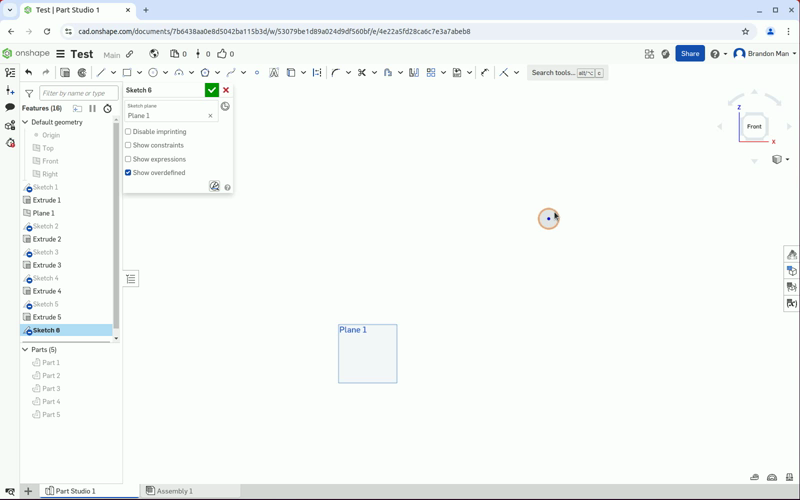
scroll(6)
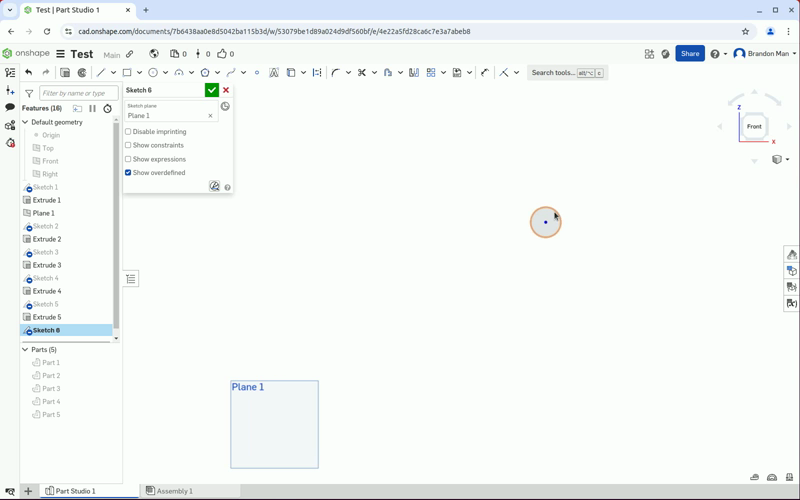
scroll(6)
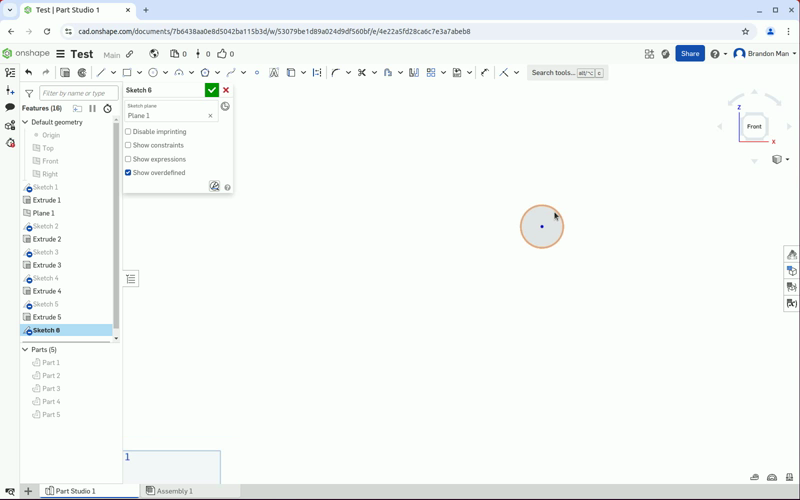
scroll(6)
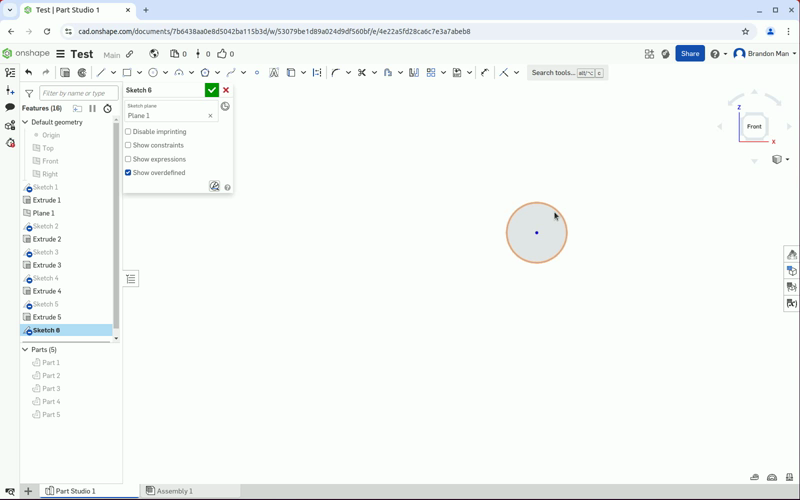
scroll(6)
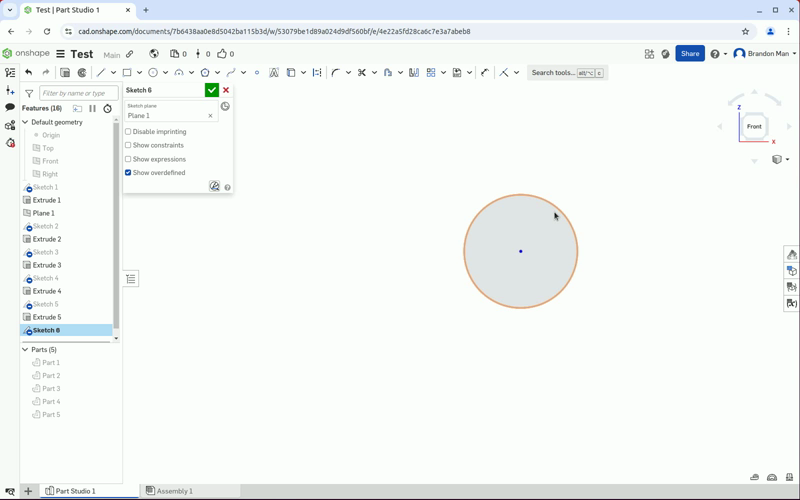
click(554, 211)
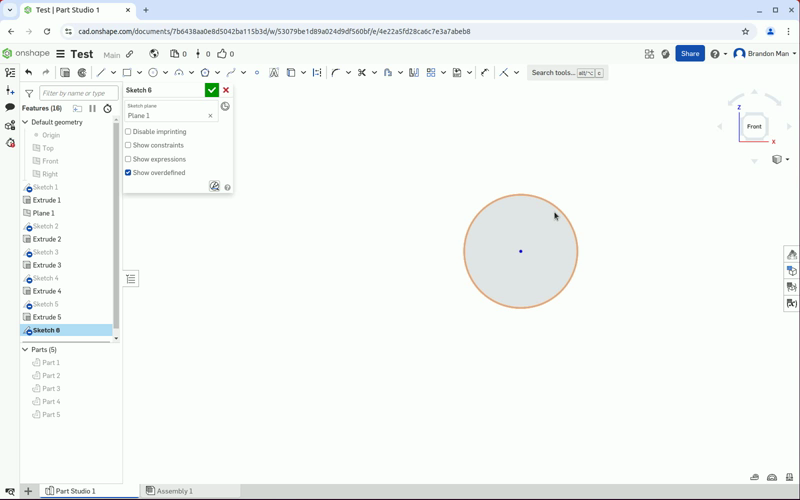
scroll(-6)
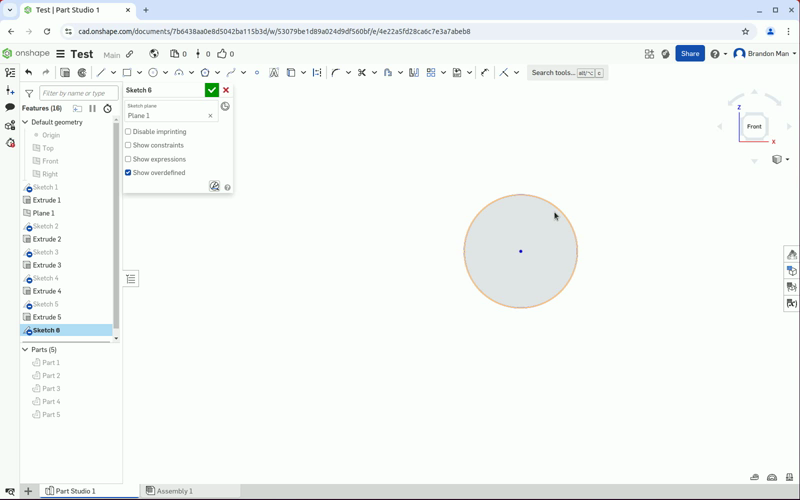
scroll(-6)
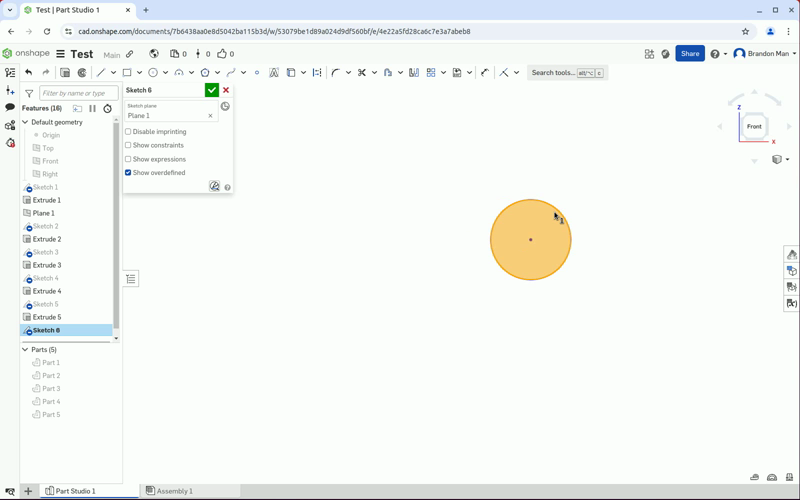
scroll(-6)
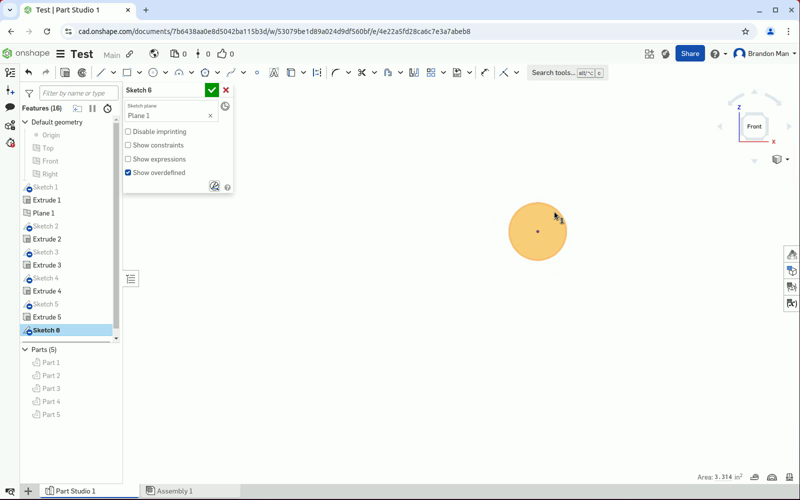
scroll(-6)
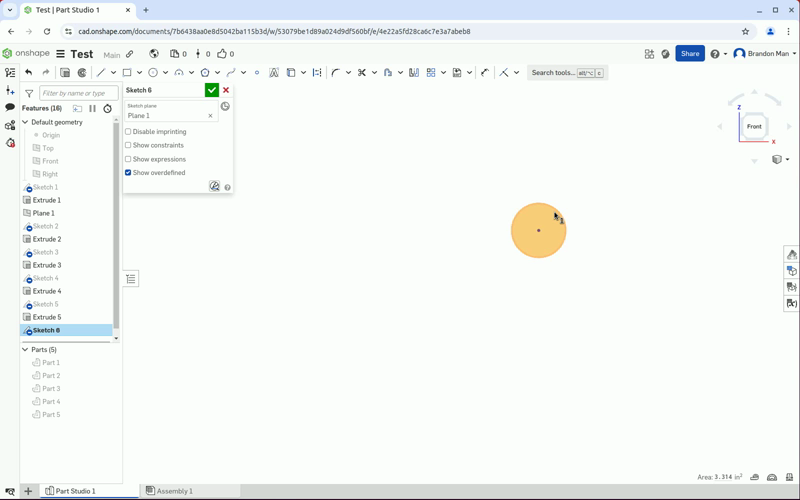
scroll(-6)
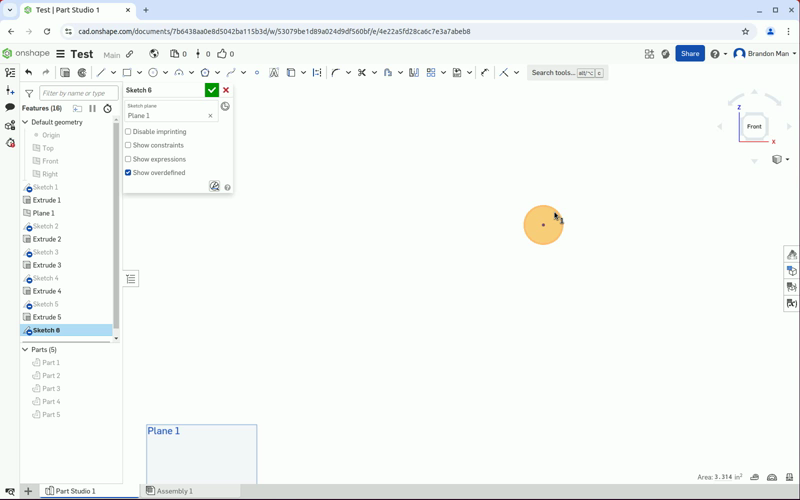
scroll(-6)
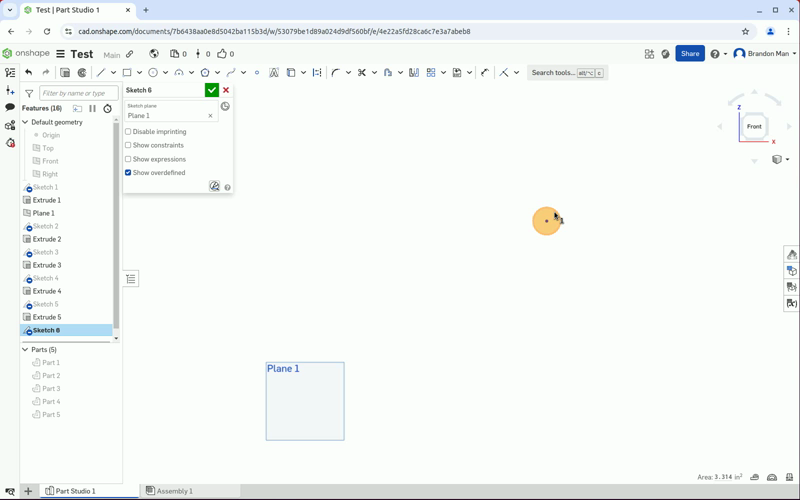
scroll(-6)
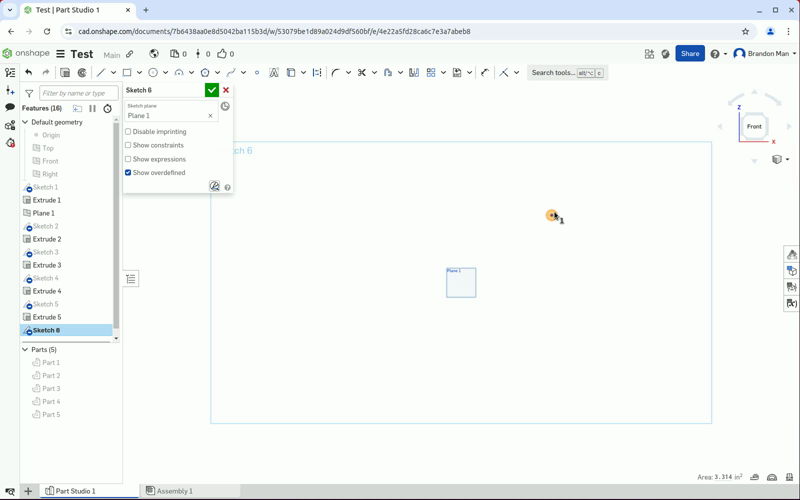
mouse_move(73, 352)
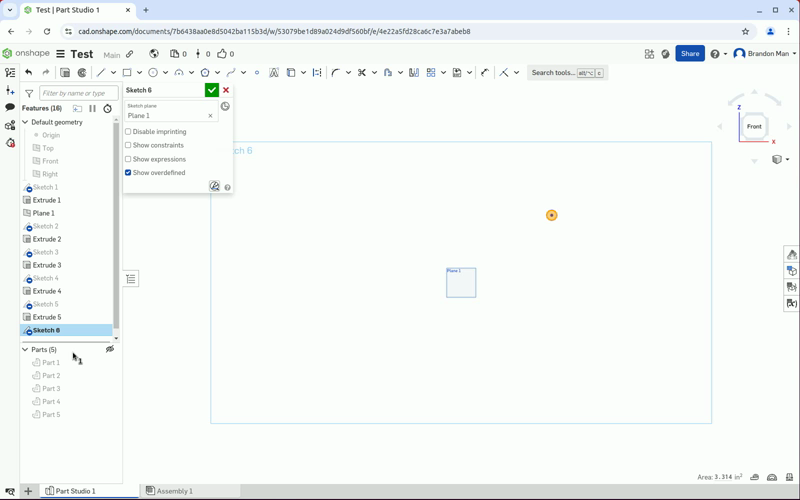
key(shift+y)
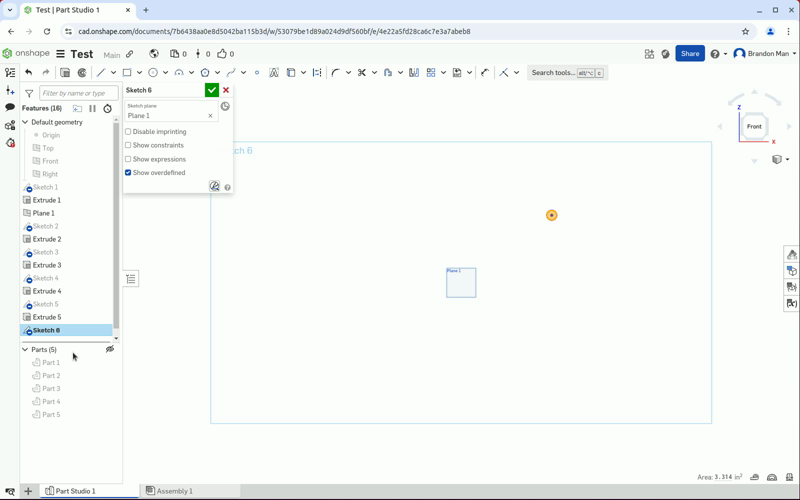
key(shift+e)
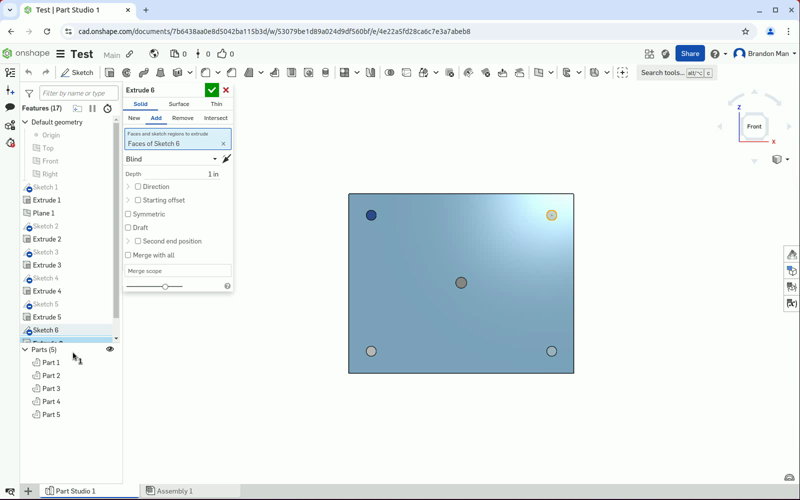
mouse_move(143, 106)
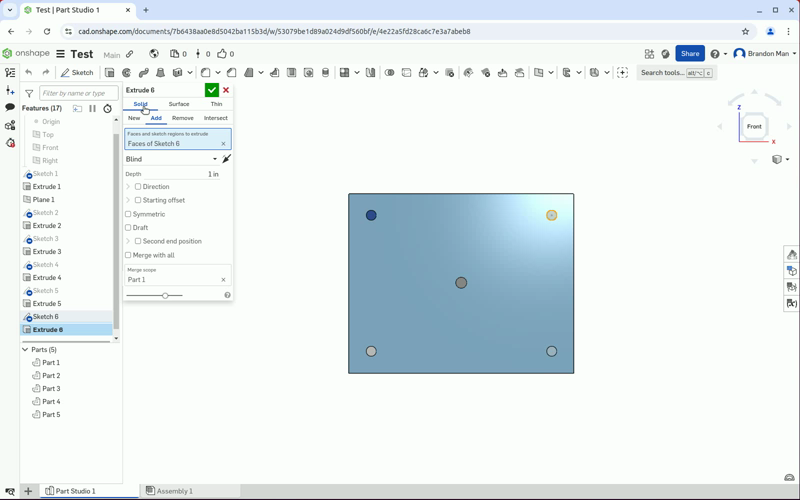
click(143, 106)
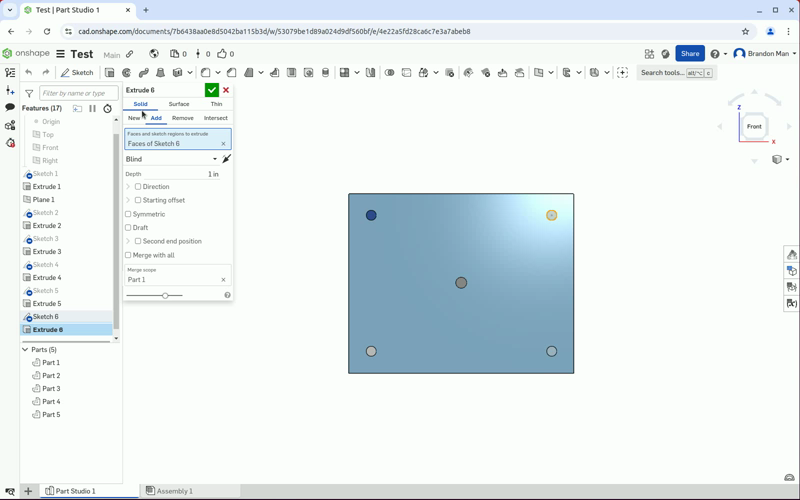
mouse_move(137, 120)
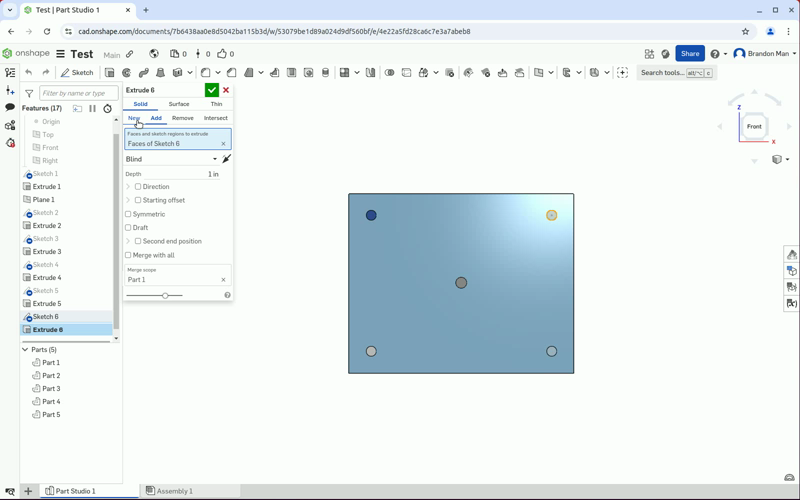
click(137, 120)
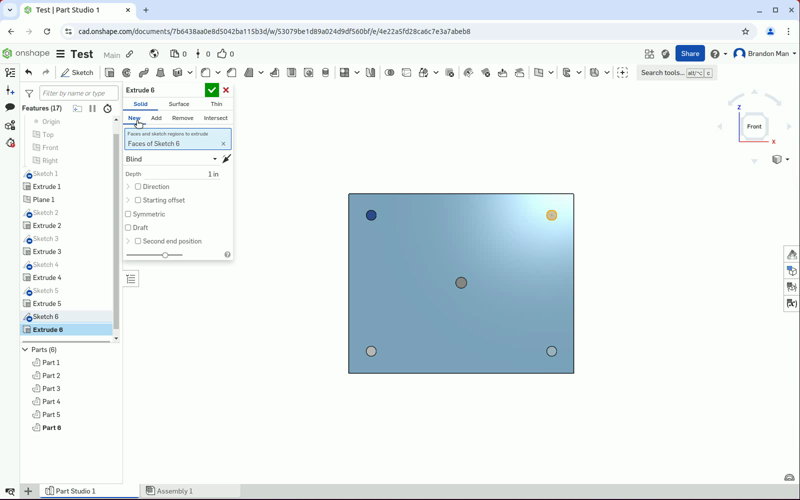
key(tab, 4)
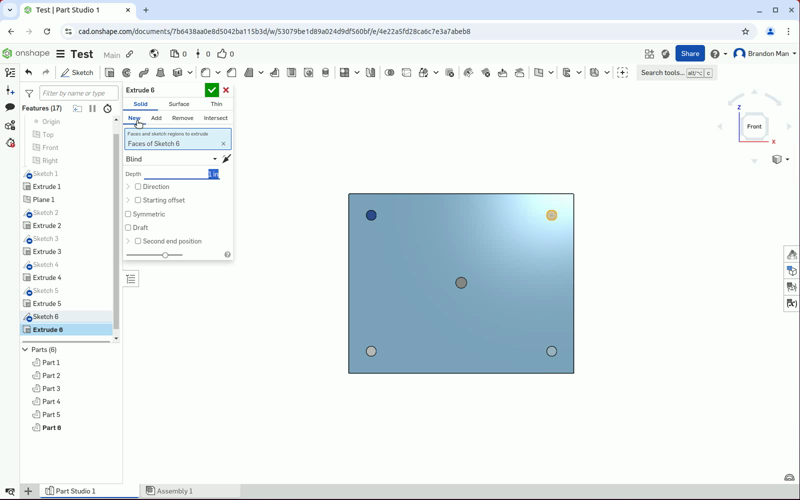
text(3.611)
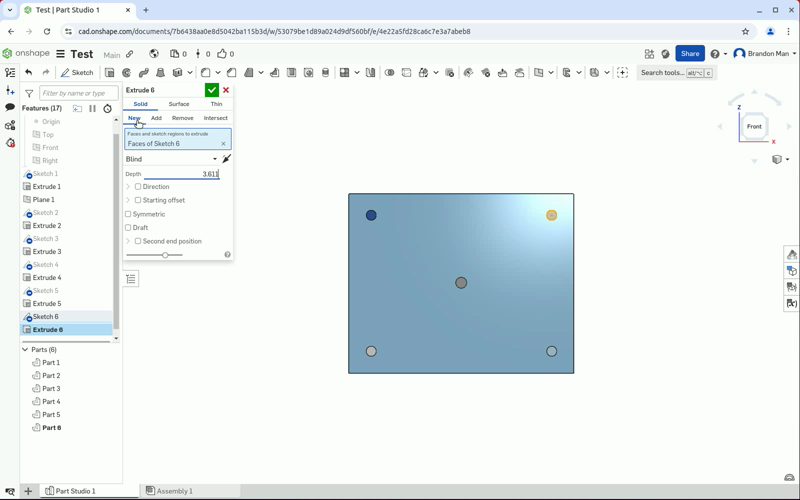
key(enter)
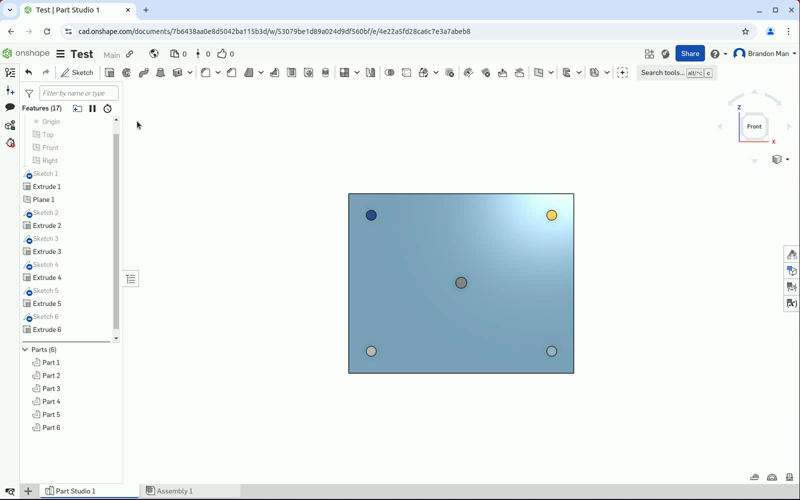
key(shift+h)
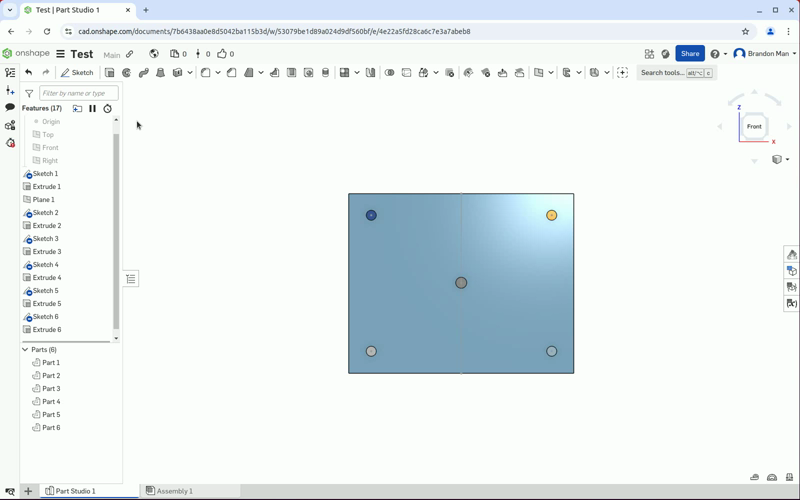
key(shift+h)
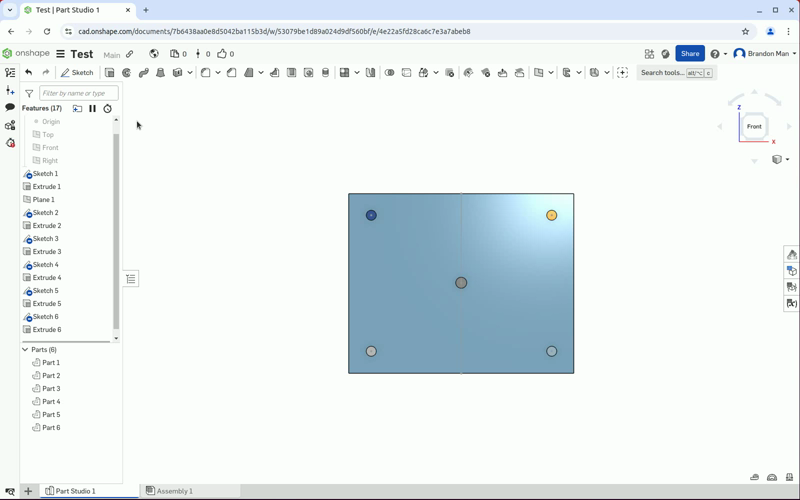
key(shift+7)
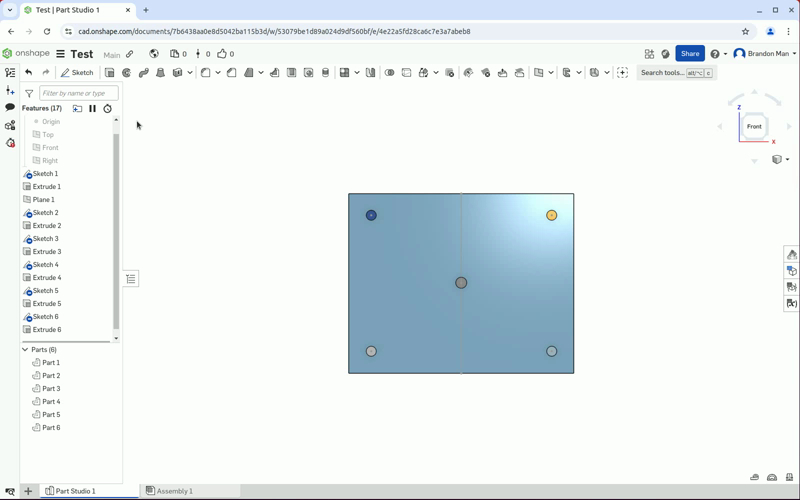
key(left, 2)
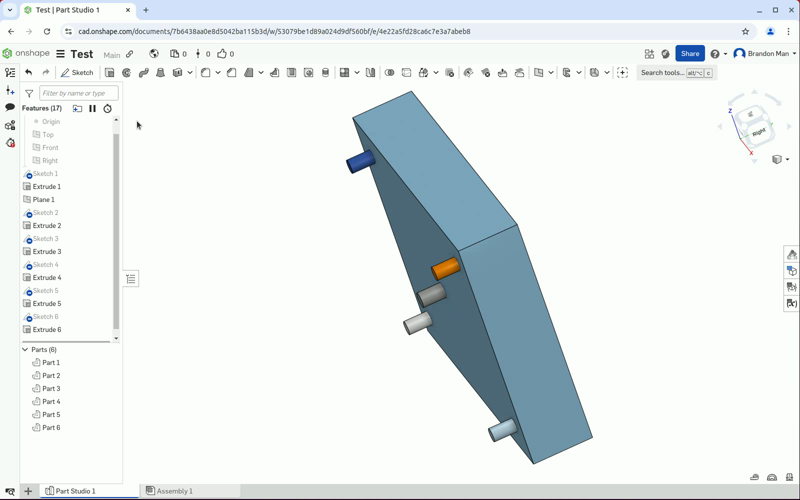
key(down, 2)
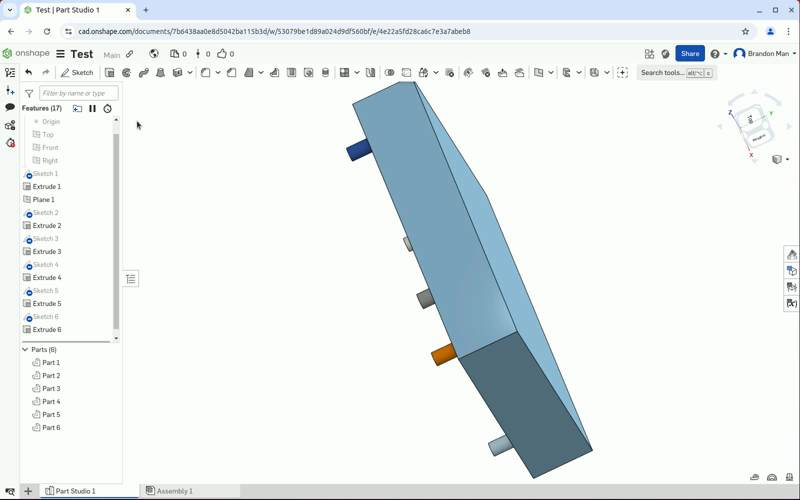
key(up, 2)
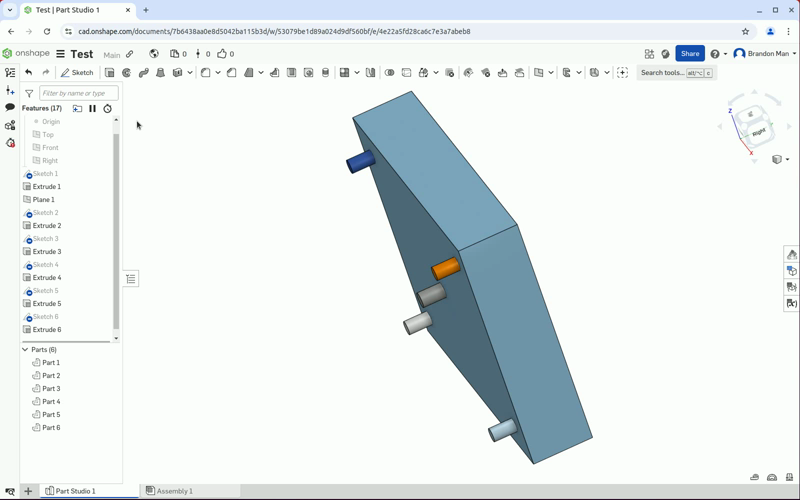
key(right, 2)
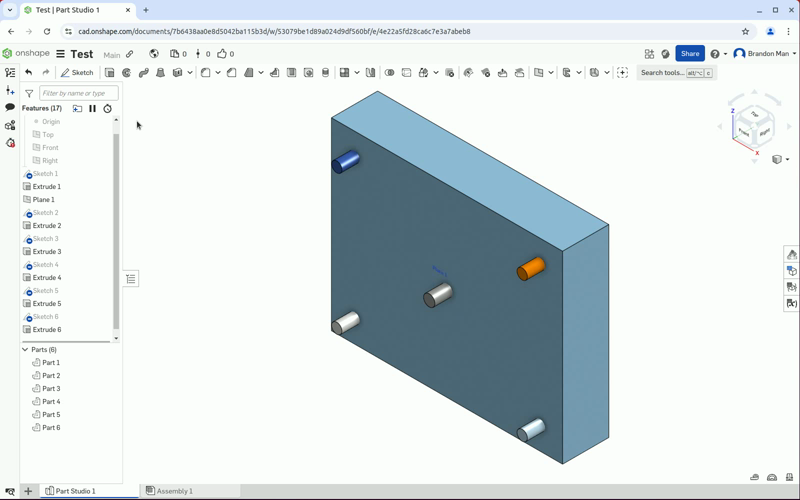
mouse_move(69, 176)
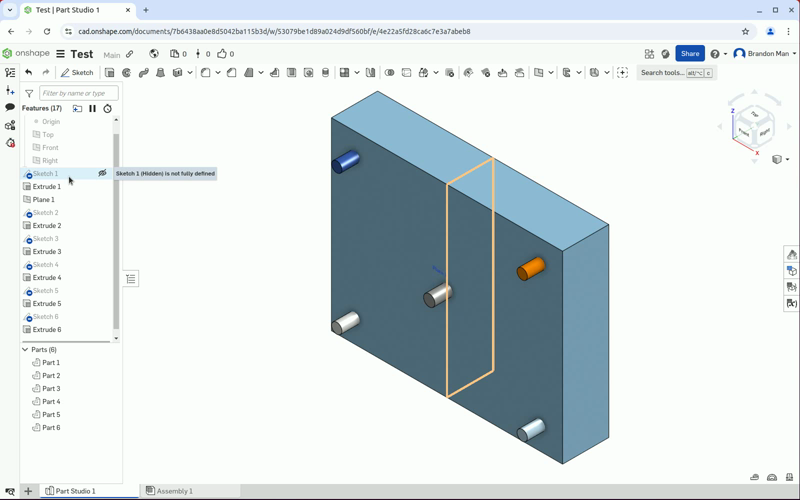
click(69, 176)